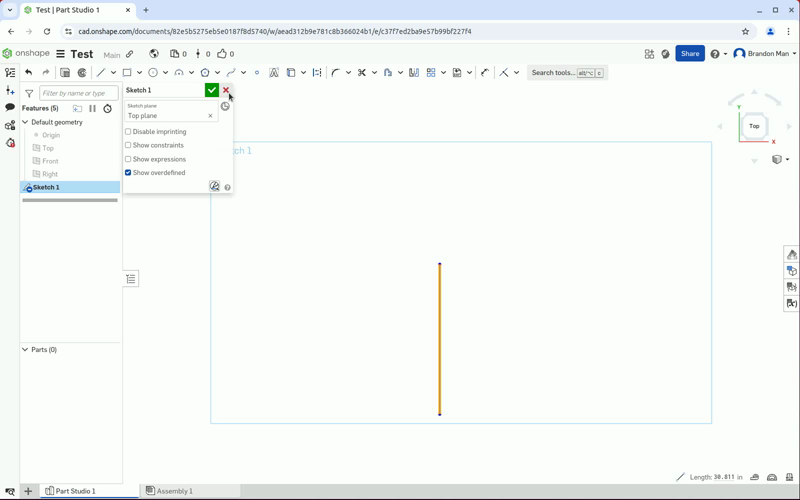
key(shift+h)
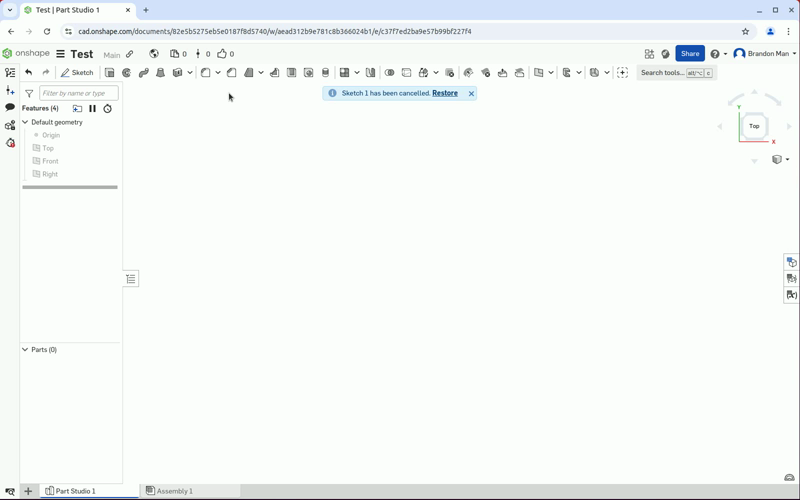
mouse_move(73, 352)
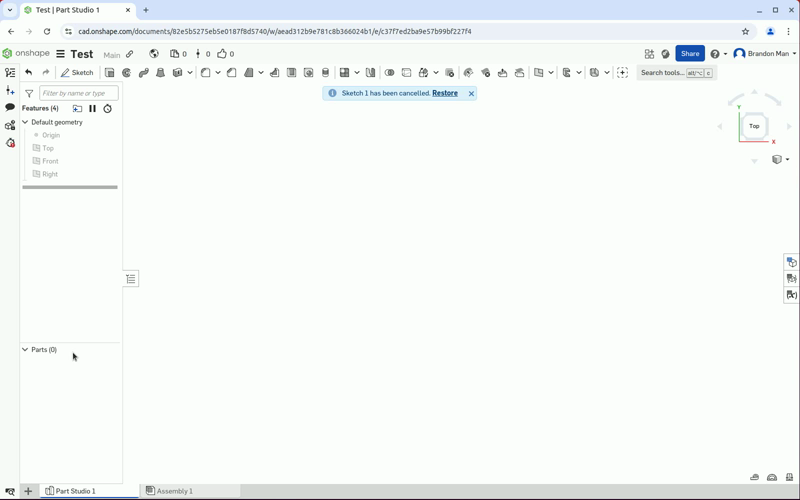
key(y)
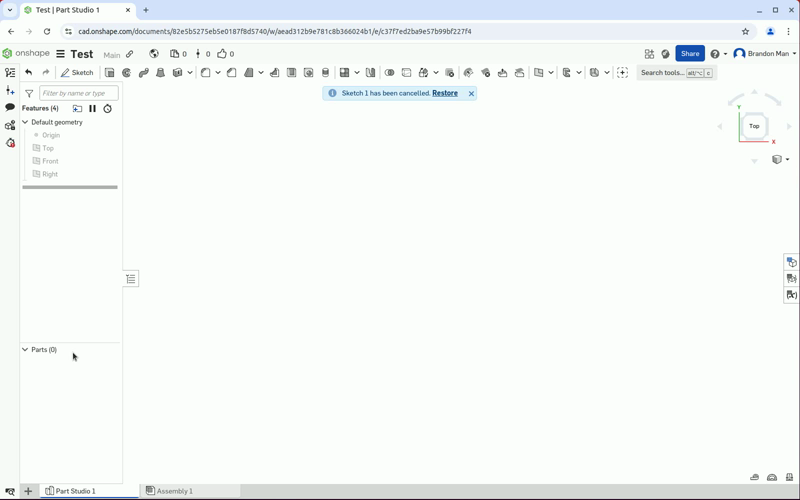
key(shift+p)
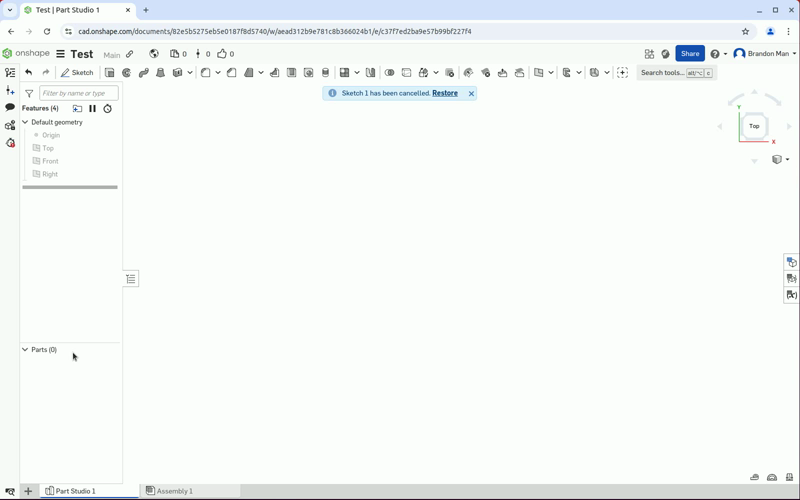
key(space)
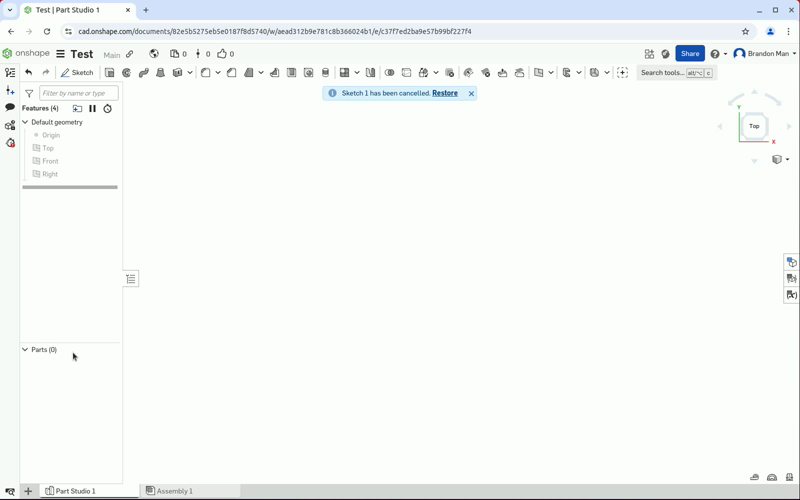
key_down(shift)
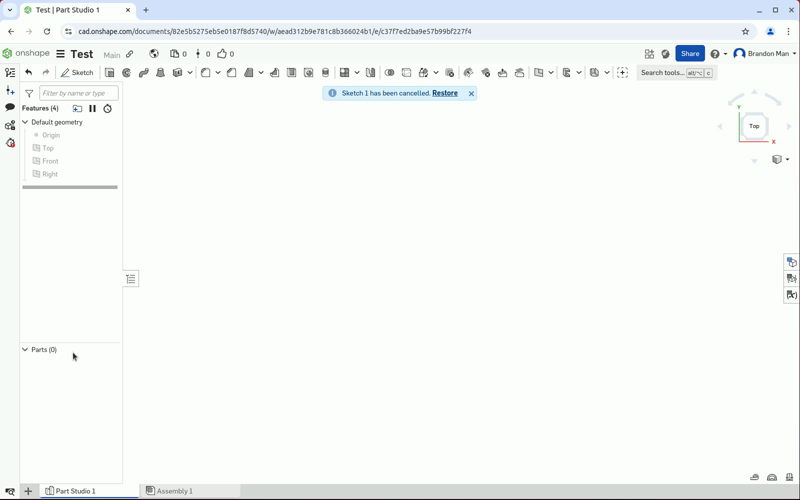
key(up)
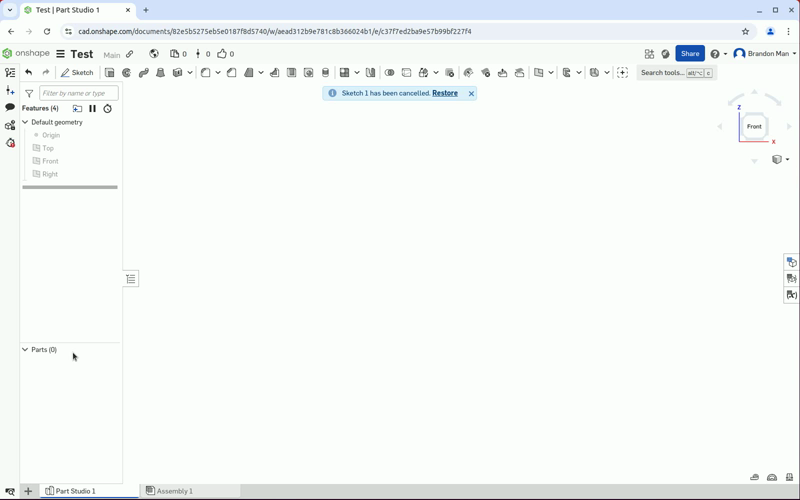
key_up(shift)
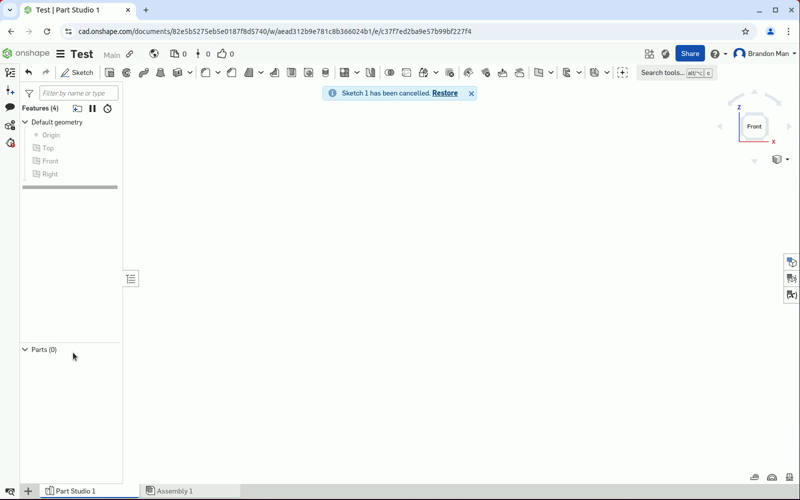
mouse_move(73, 352)
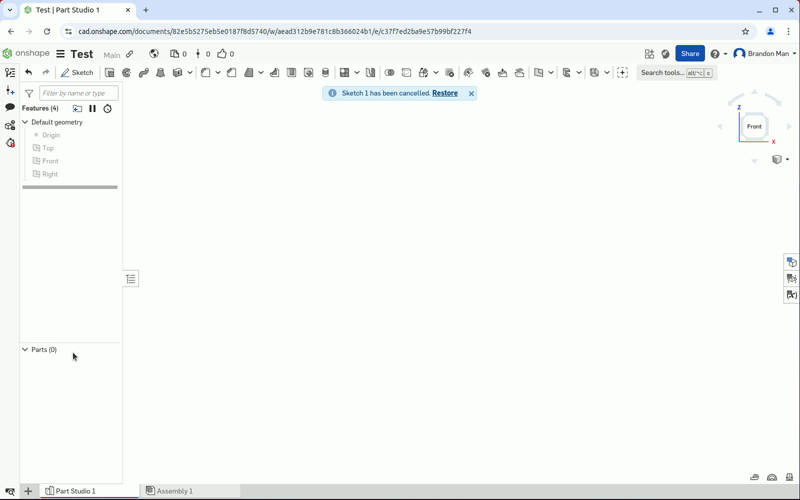
key(shift+y)
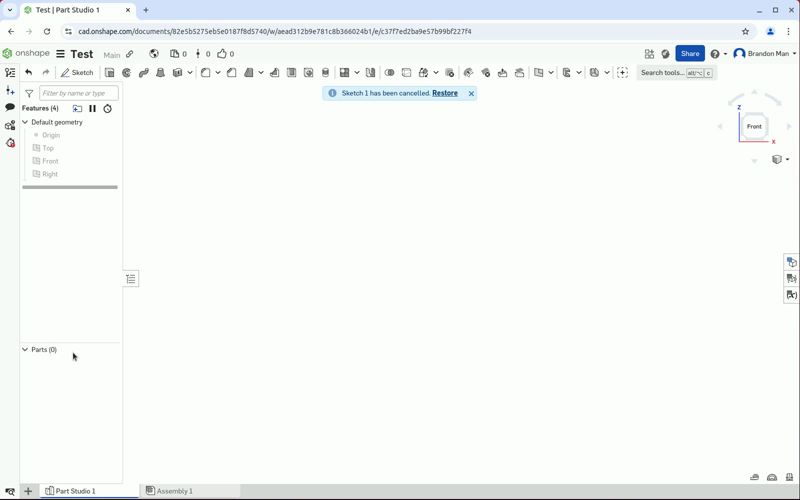
key(shift+s)
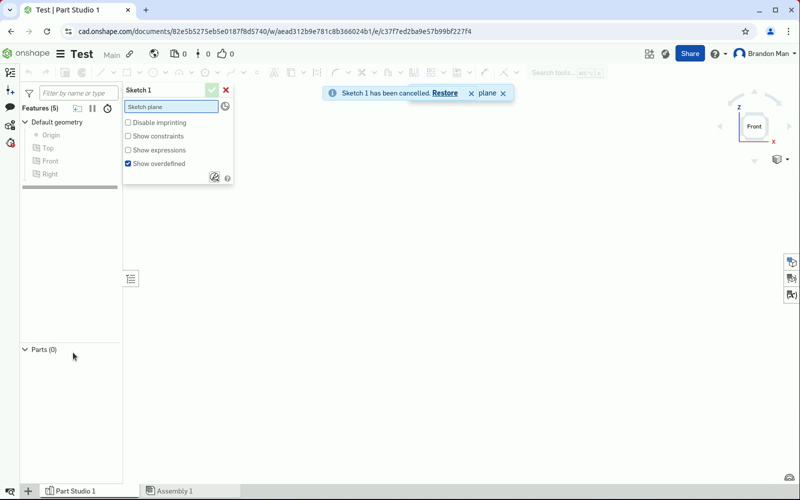
mouse_move(73, 163)
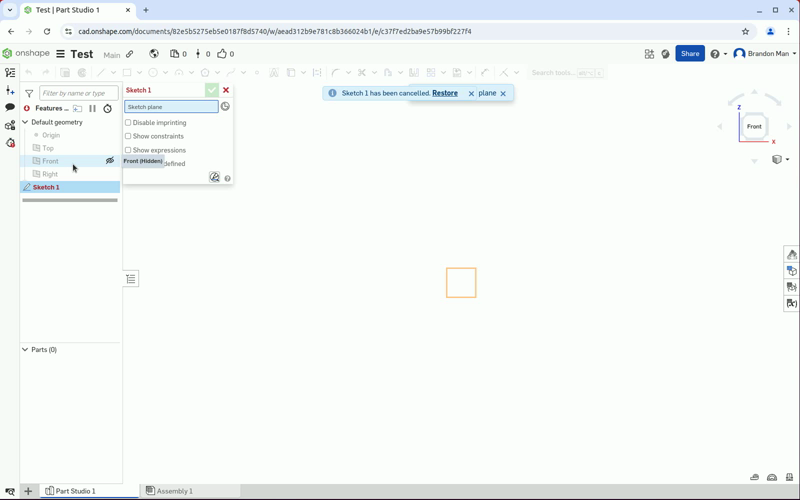
click(73, 163)
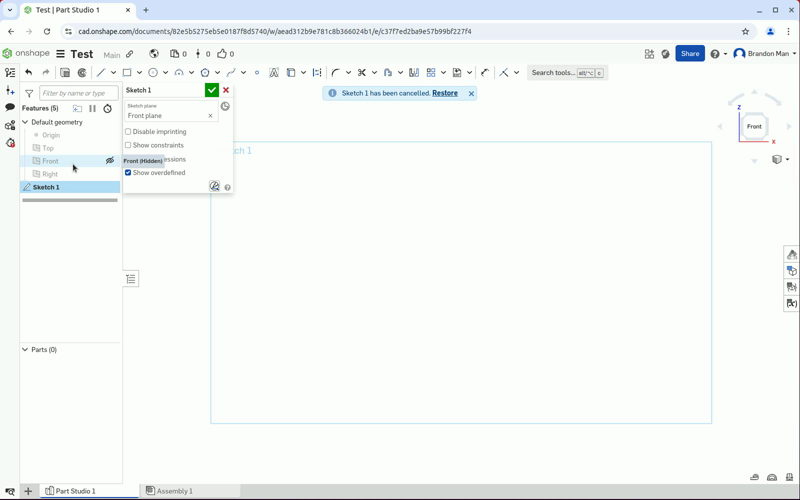
mouse_move(73, 352)
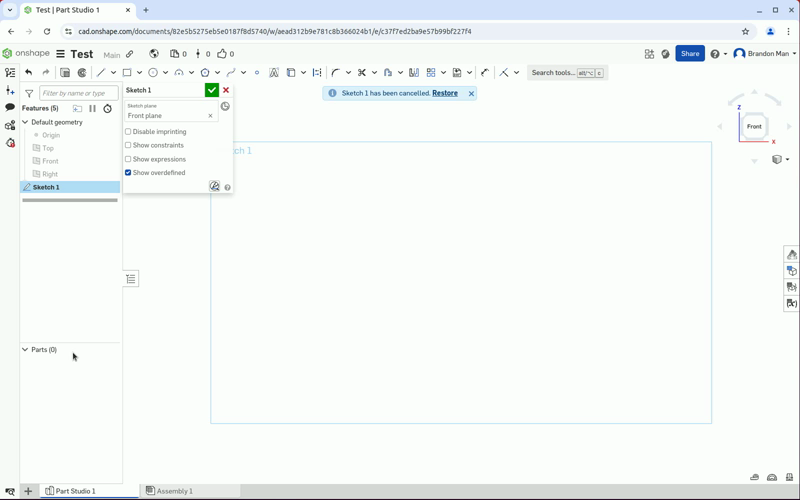
key(y)
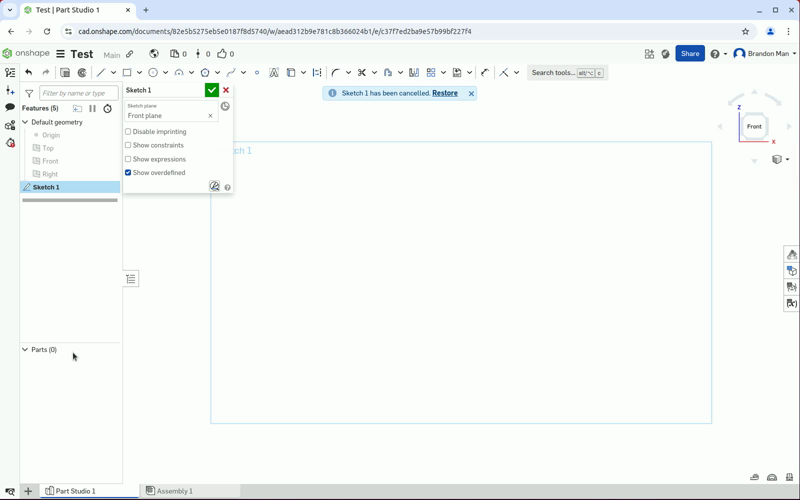
key(l)
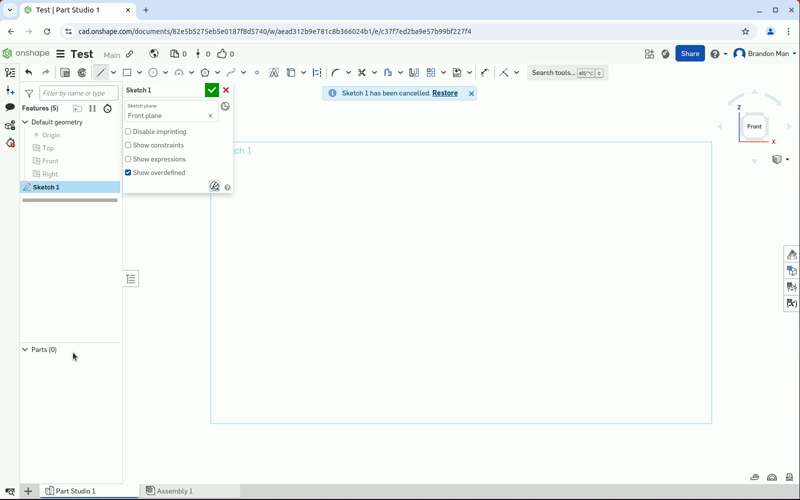
key_down(shift)
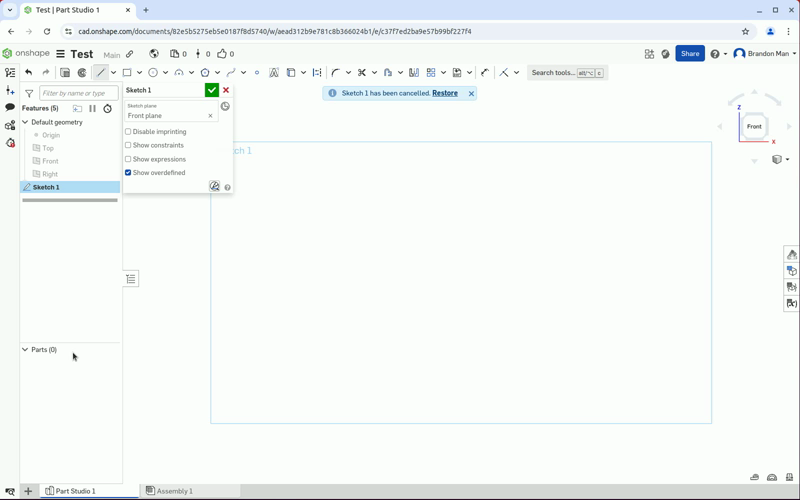
mouse_move(460, 293)
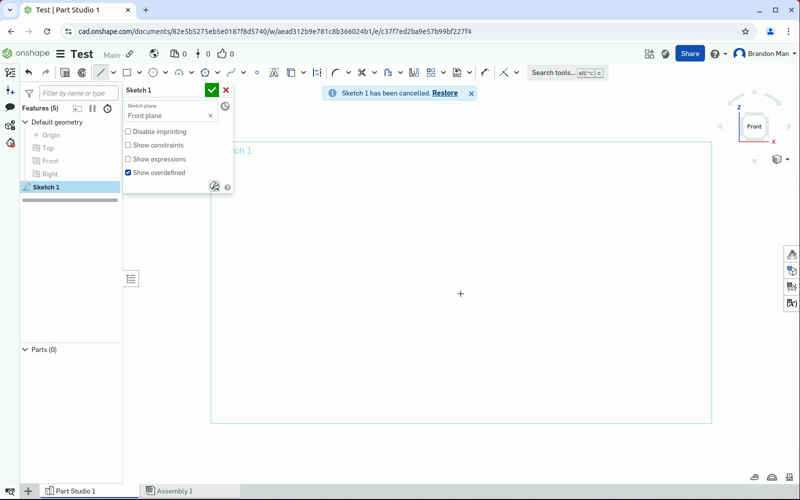
click(460, 293)
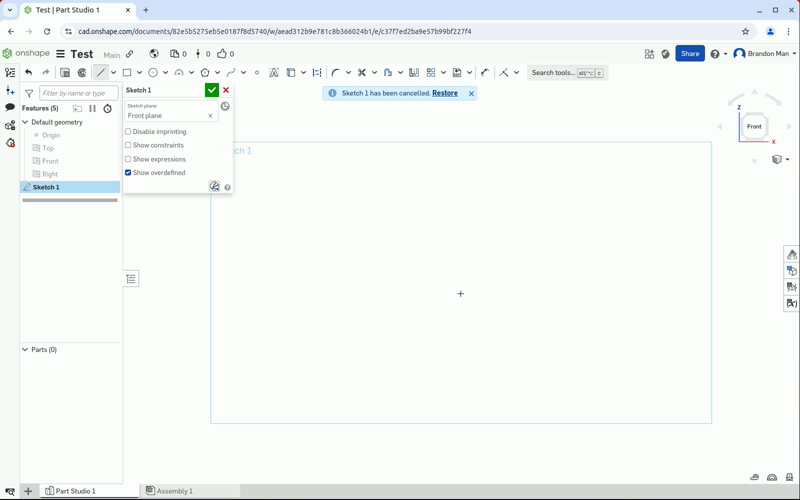
key_up(shift)
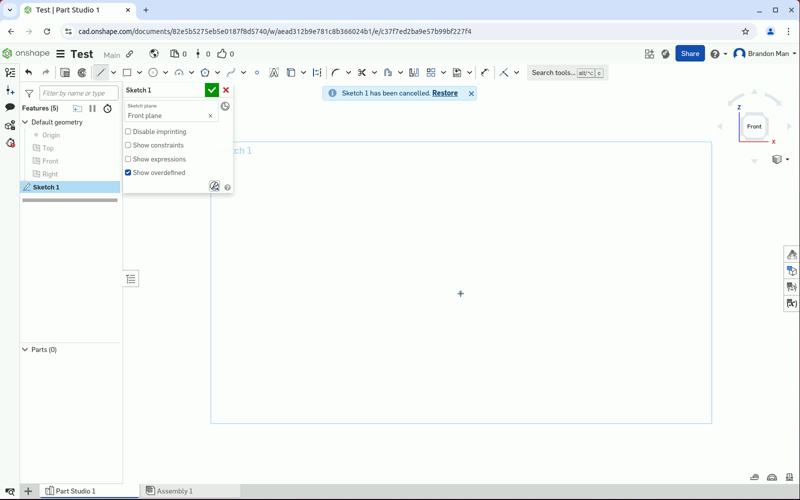
key_down(shift)
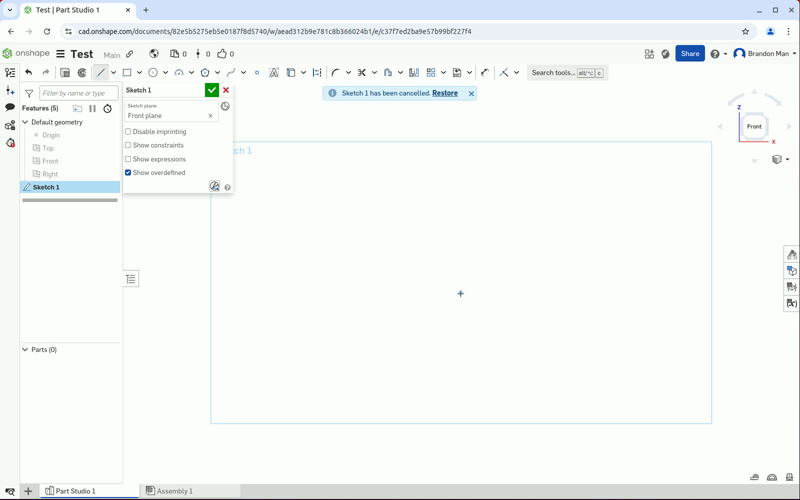
mouse_move(562, 293)
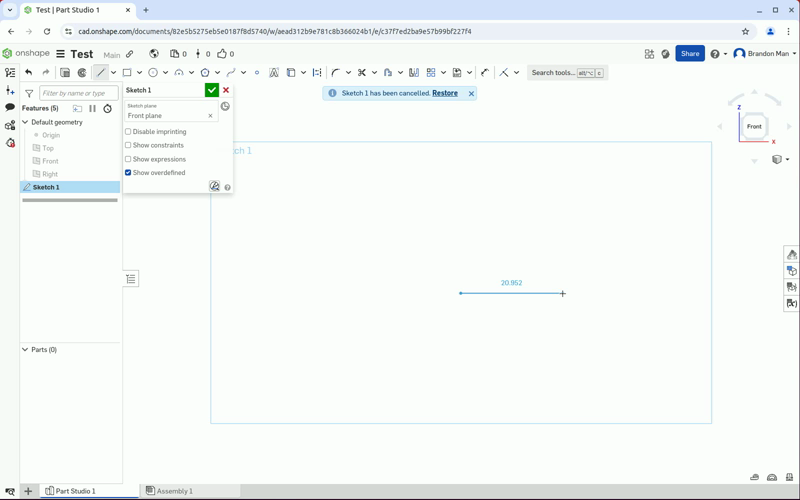
click(562, 293)
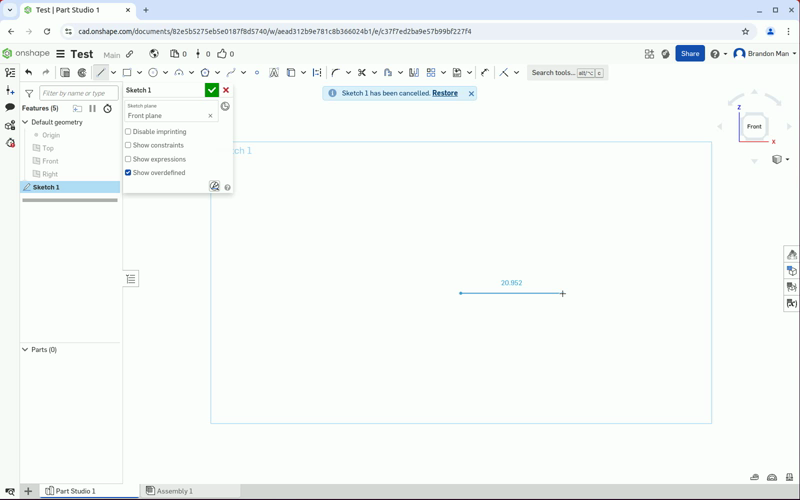
key_up(shift)
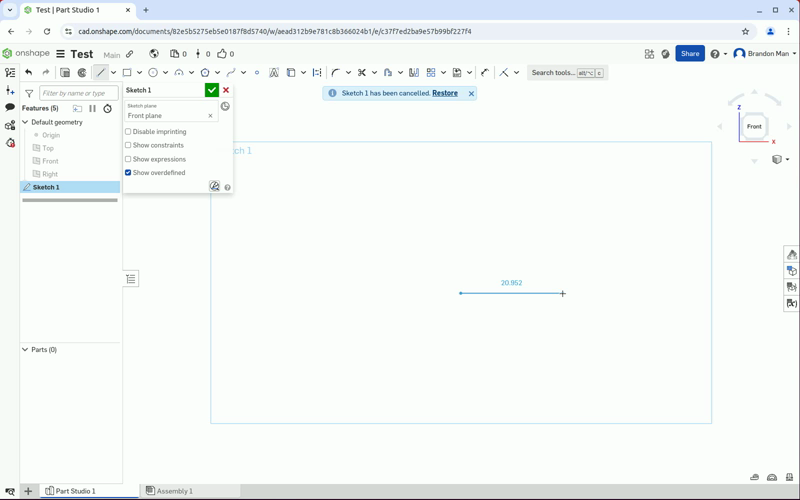
key(esc)
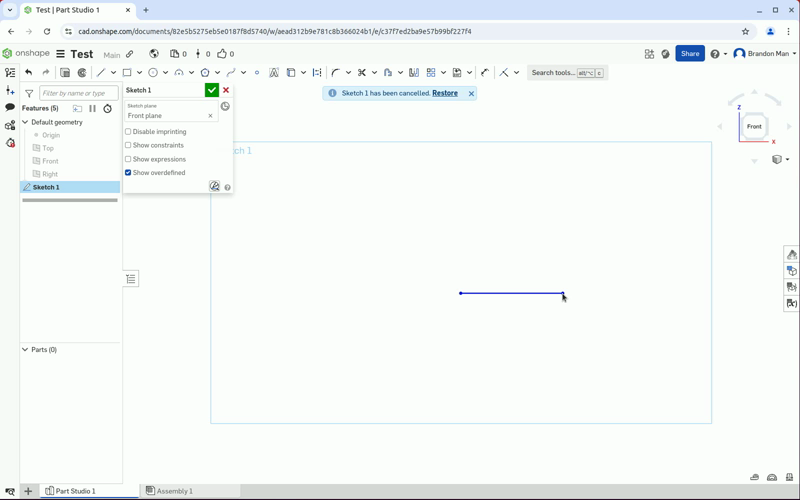
key(a)
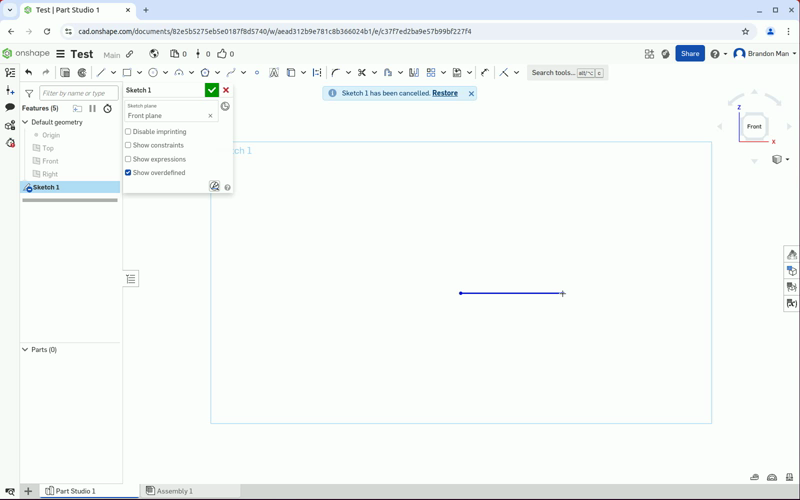
mouse_move(562, 293)
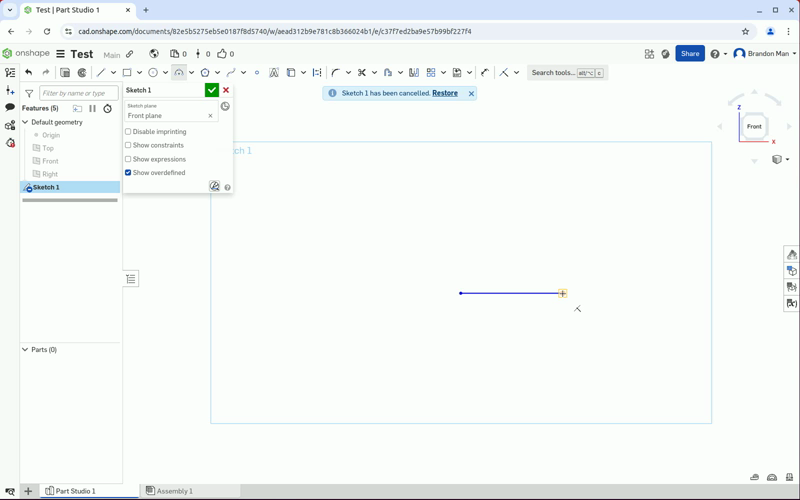
click(562, 293)
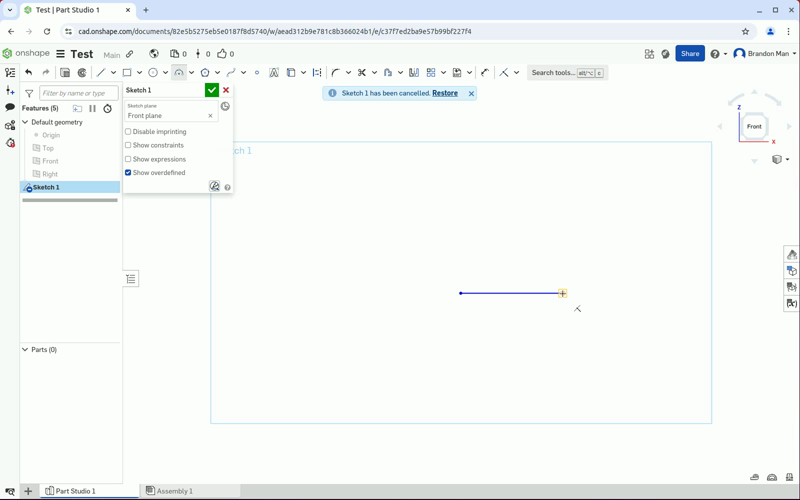
key_down(shift)
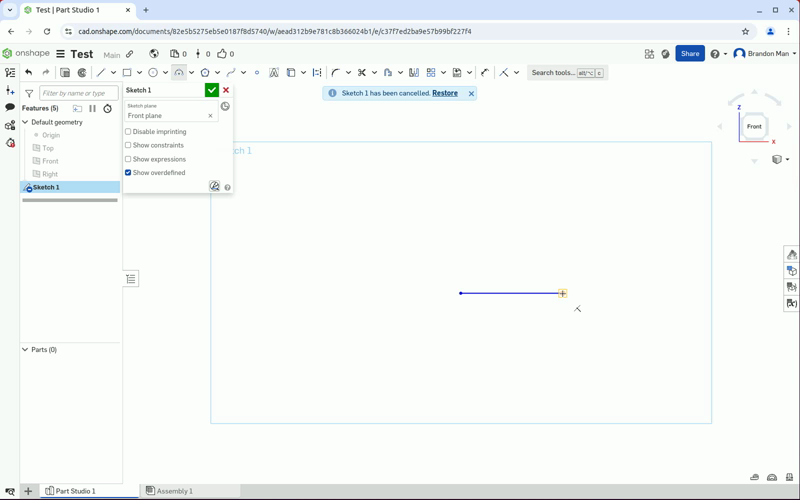
mouse_move(573, 282)
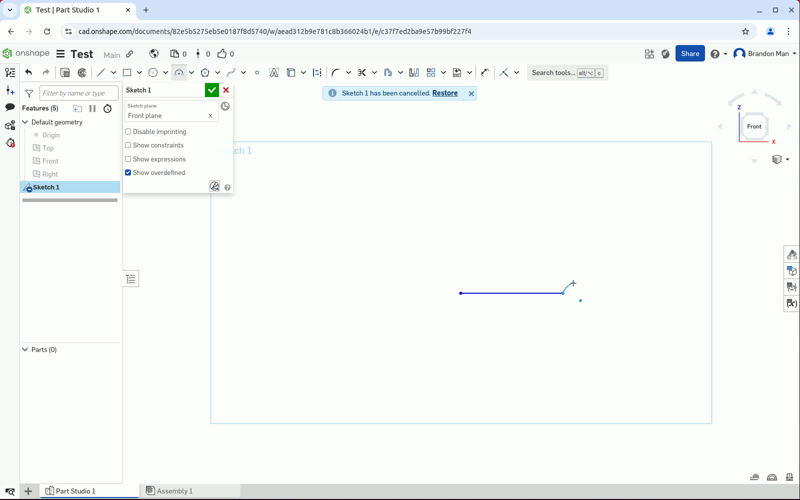
click(573, 282)
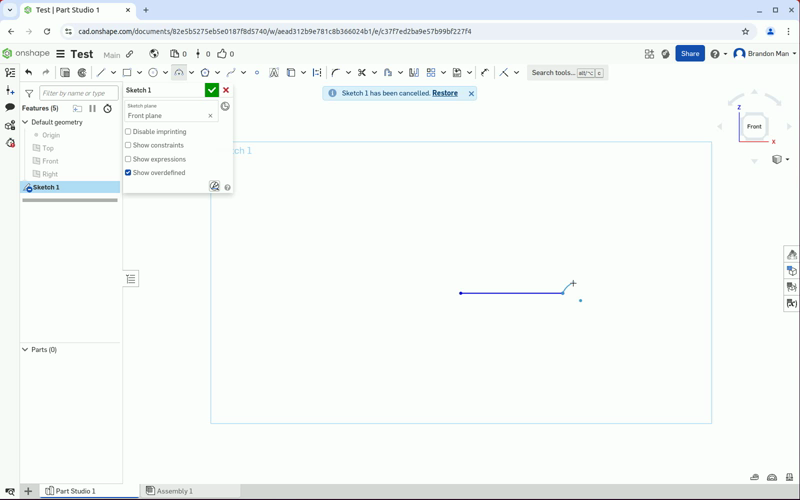
mouse_move(570, 290)
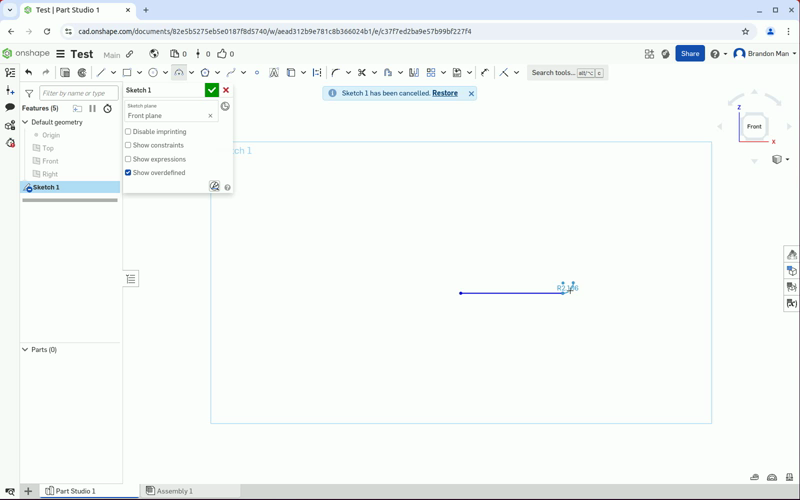
click(570, 290)
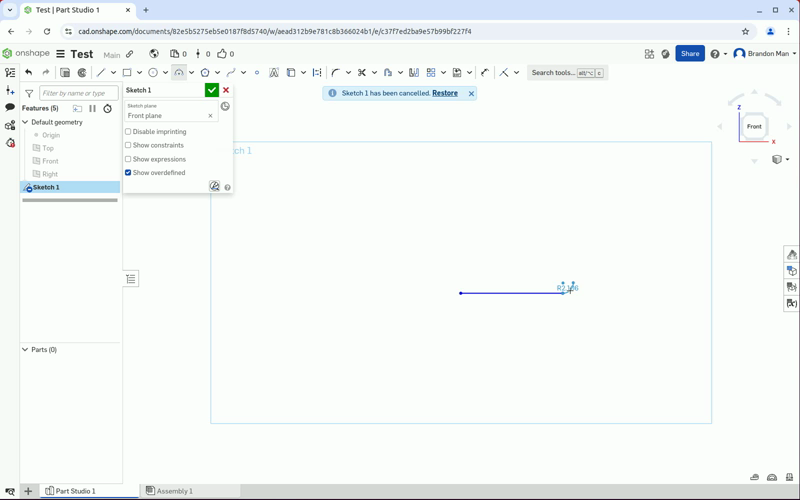
key_up(shift)
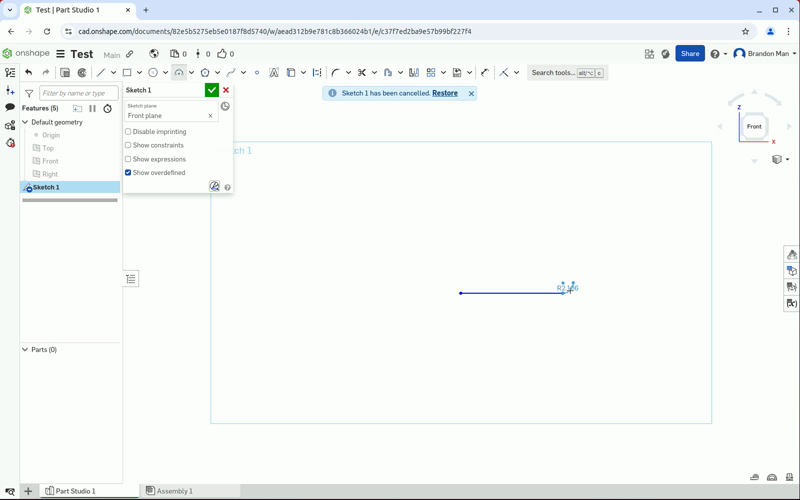
key(esc)
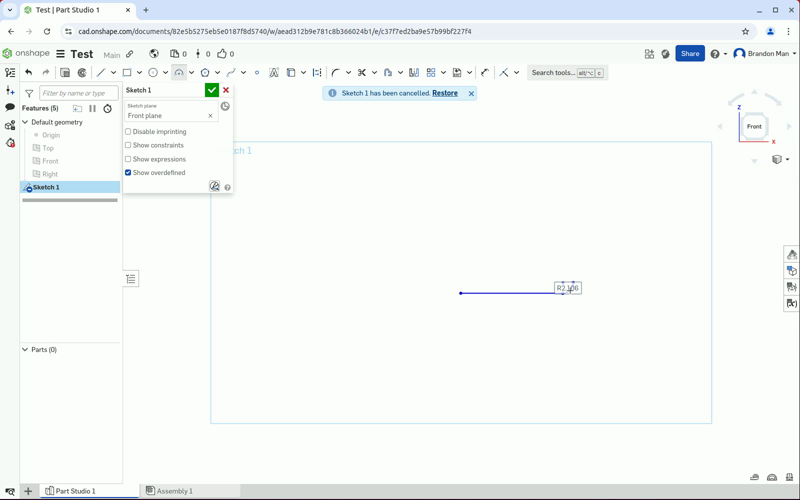
key(l)
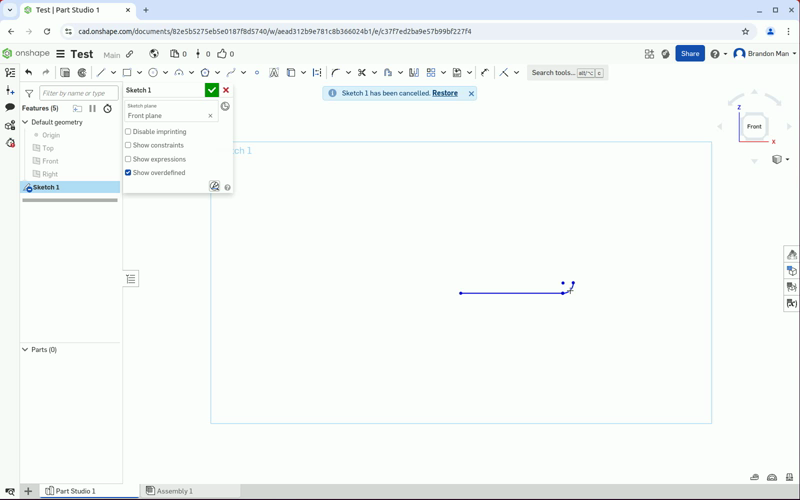
mouse_move(573, 282)
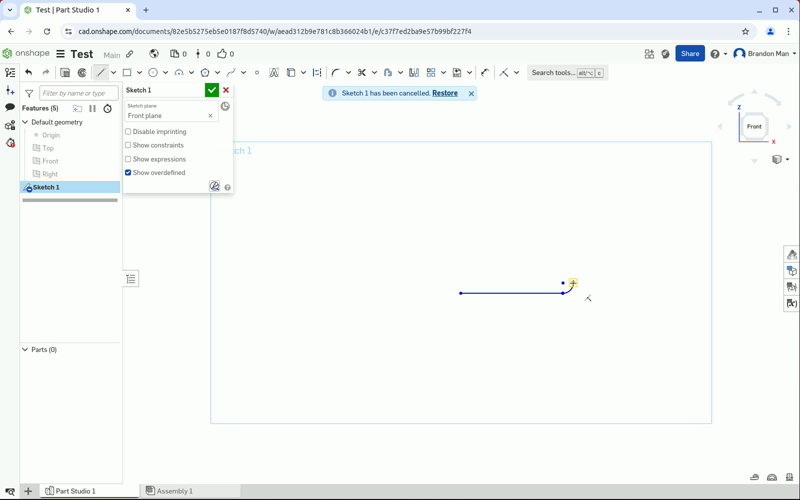
click(573, 282)
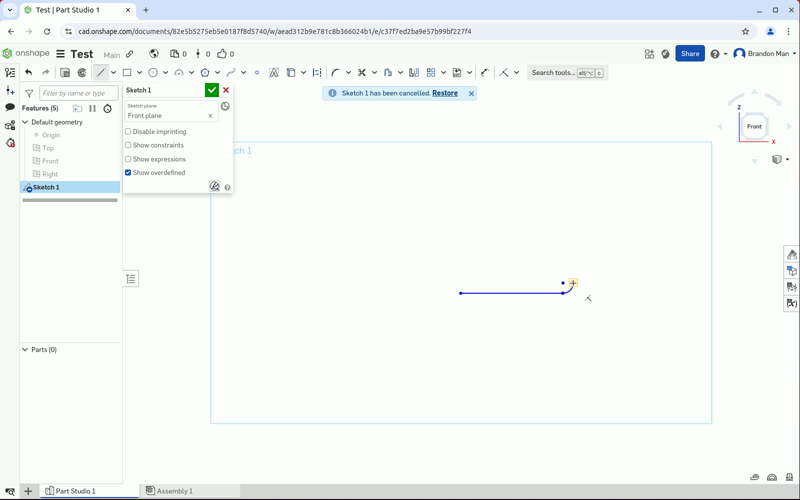
key_down(shift)
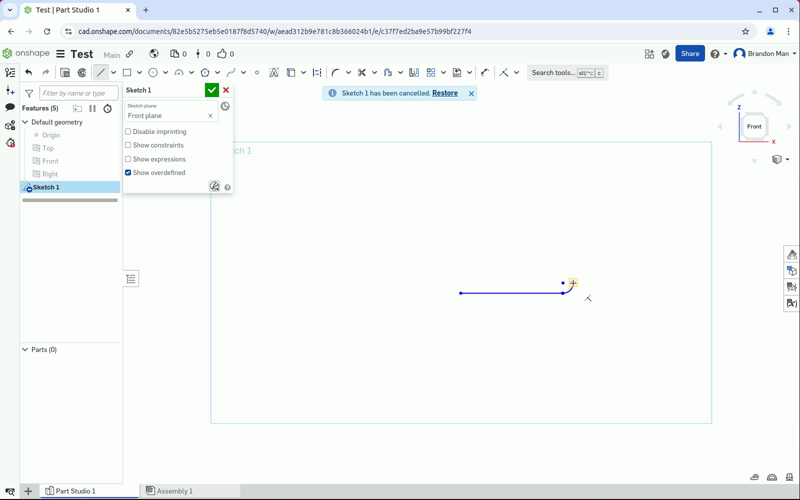
mouse_move(589, 282)
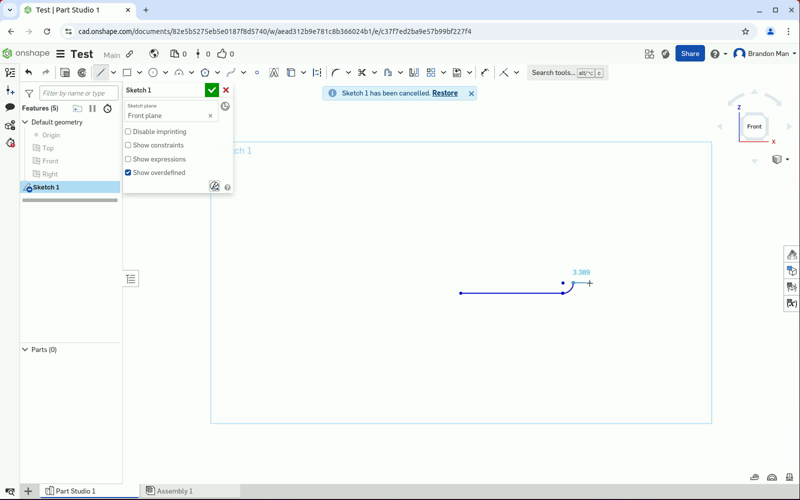
mouse_move(573, 261)
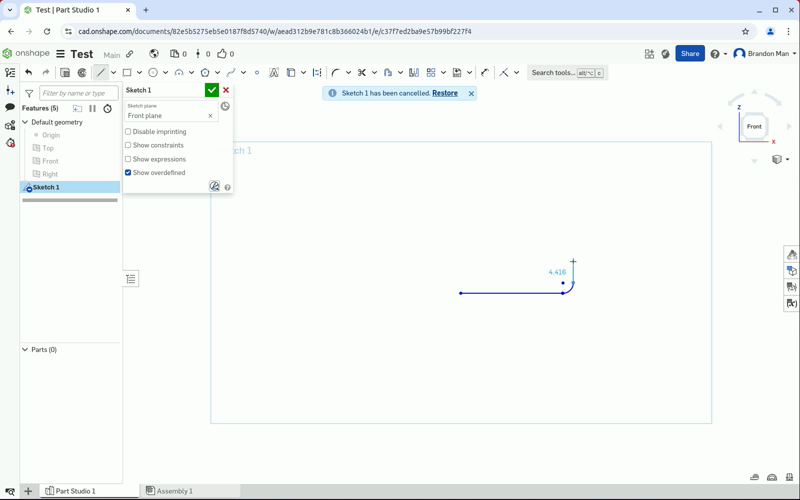
click(573, 261)
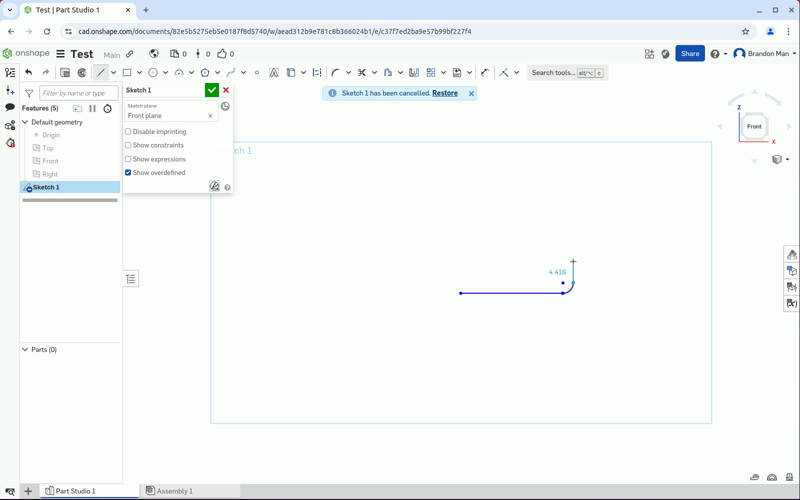
key_up(shift)
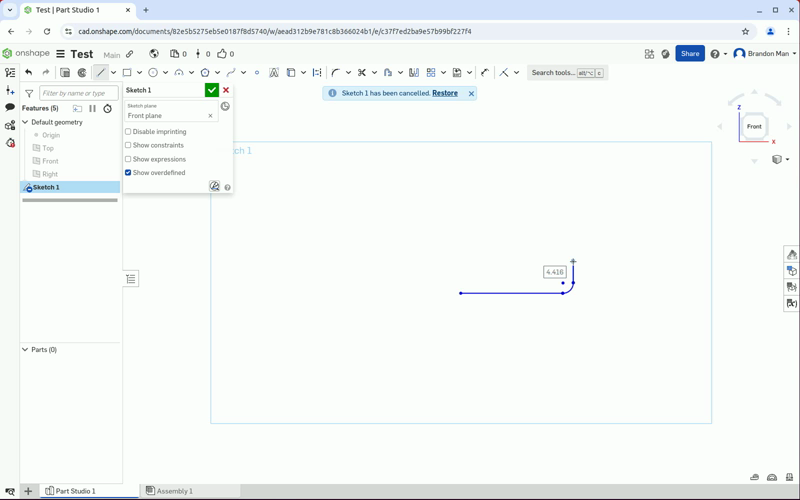
key(esc)
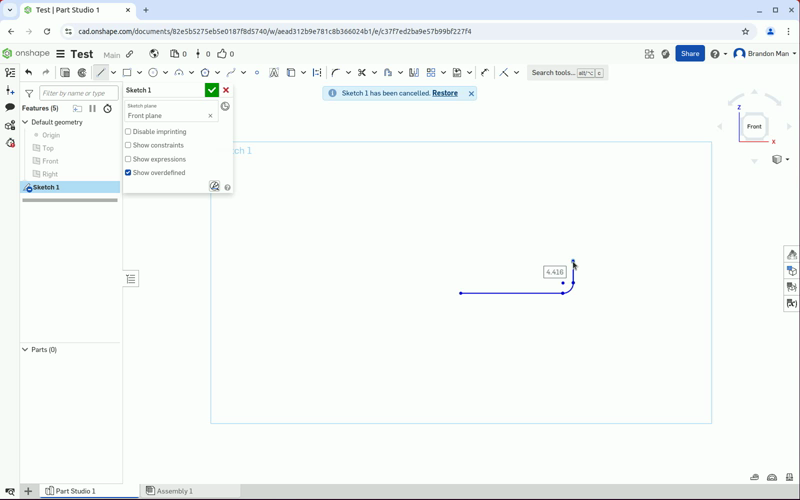
key(a)
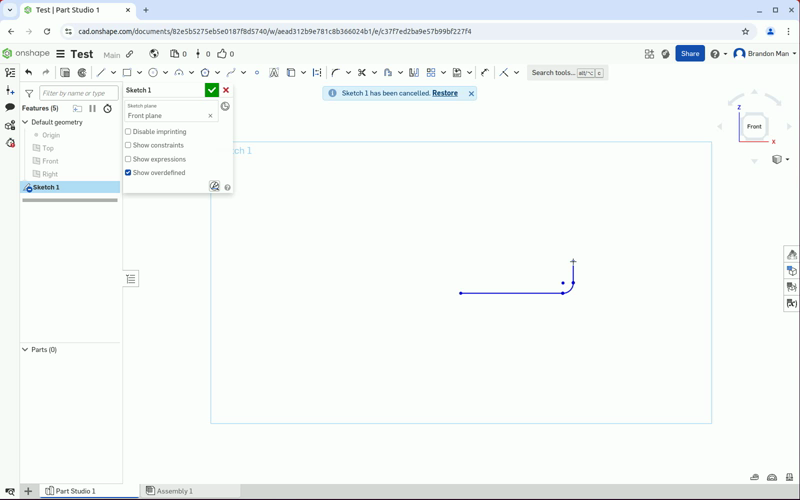
mouse_move(573, 261)
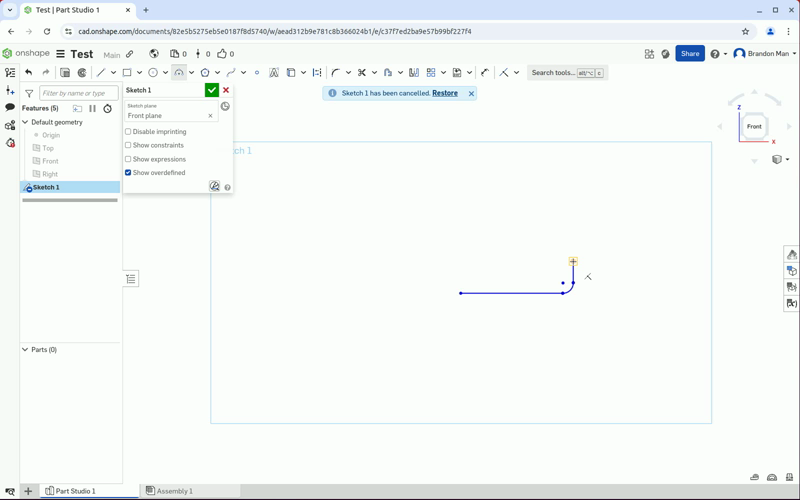
click(573, 261)
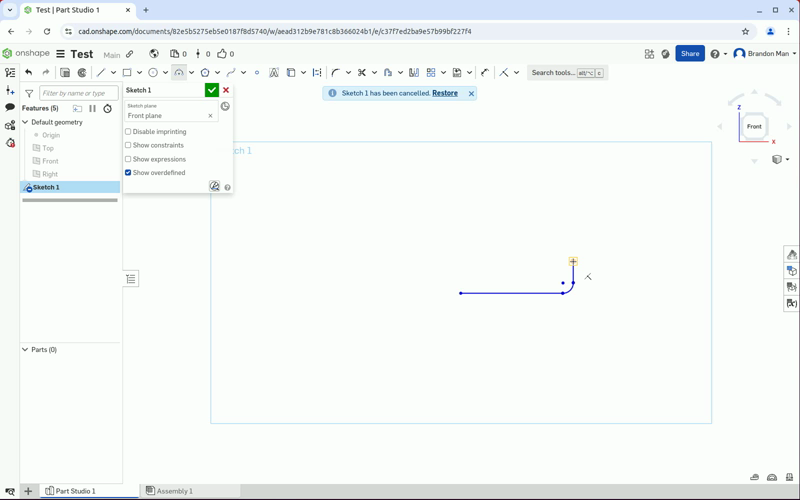
key_down(shift)
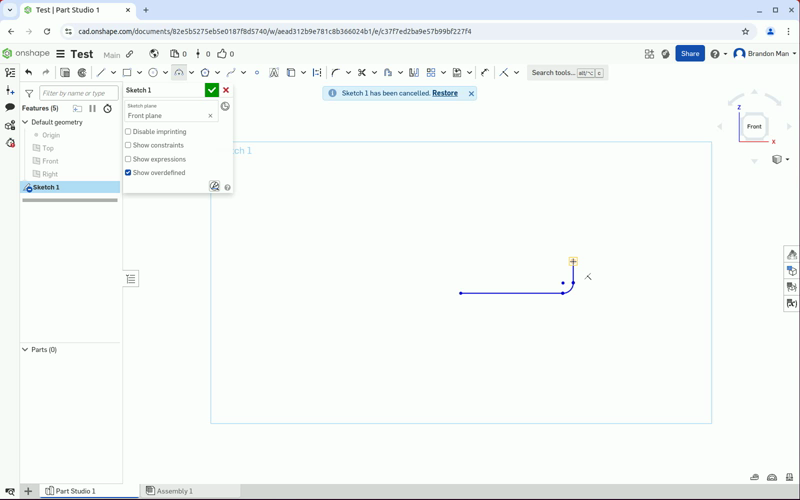
mouse_move(552, 261)
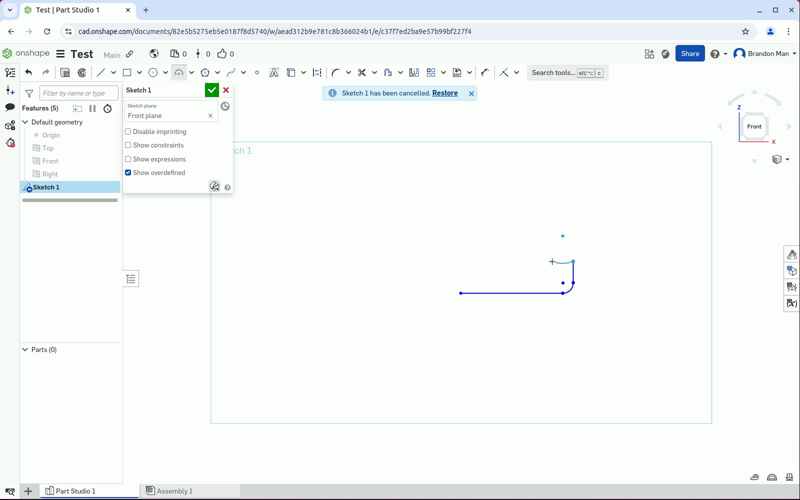
click(552, 261)
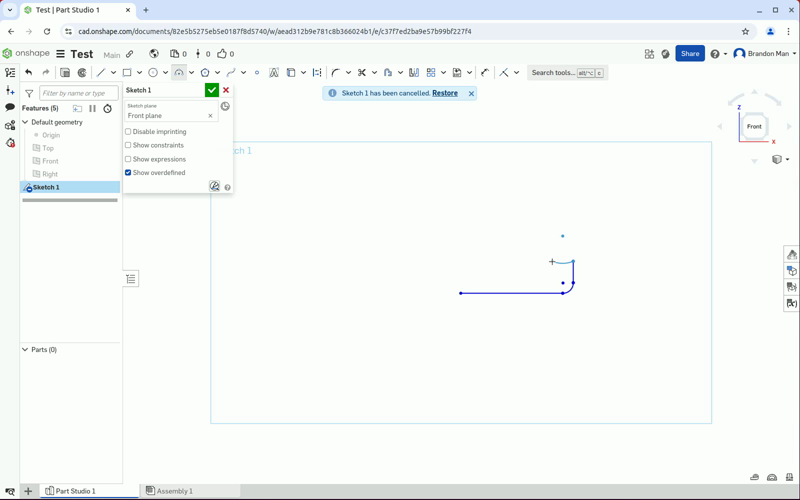
mouse_move(562, 250)
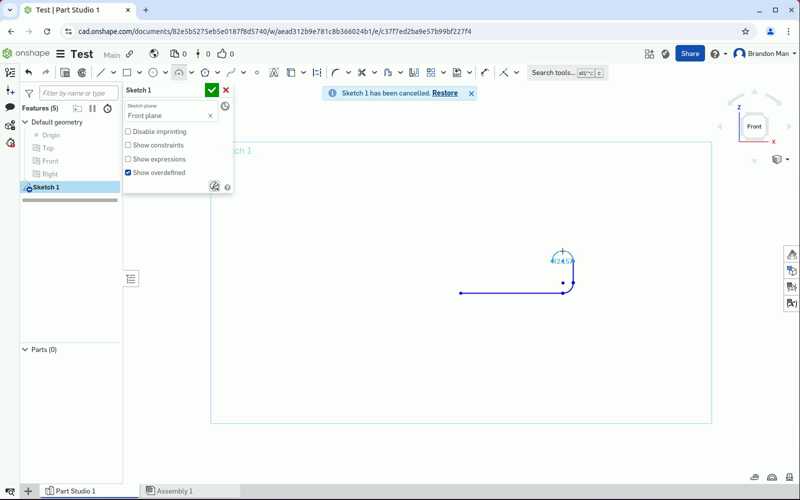
click(562, 250)
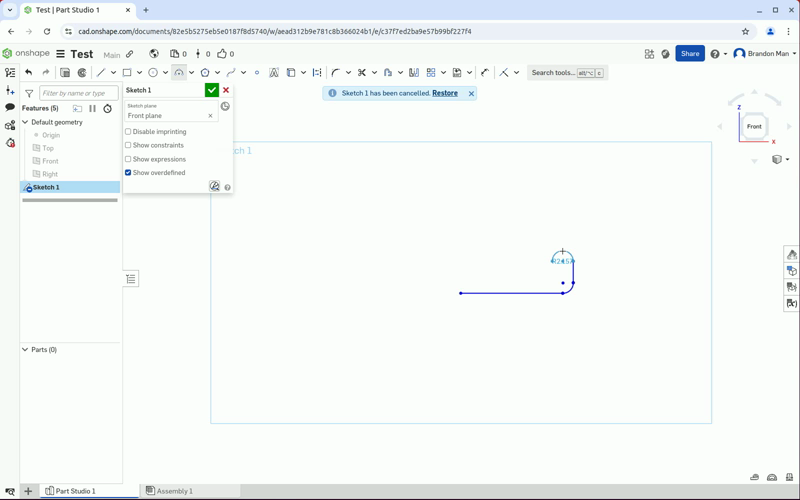
key_up(shift)
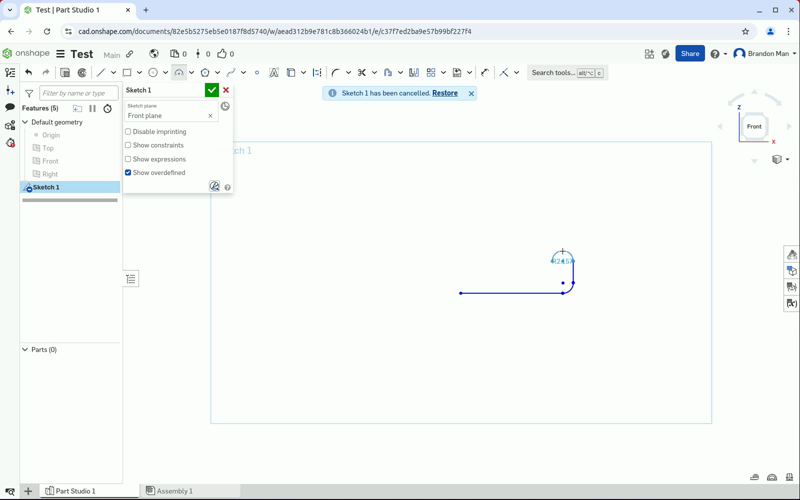
key(esc)
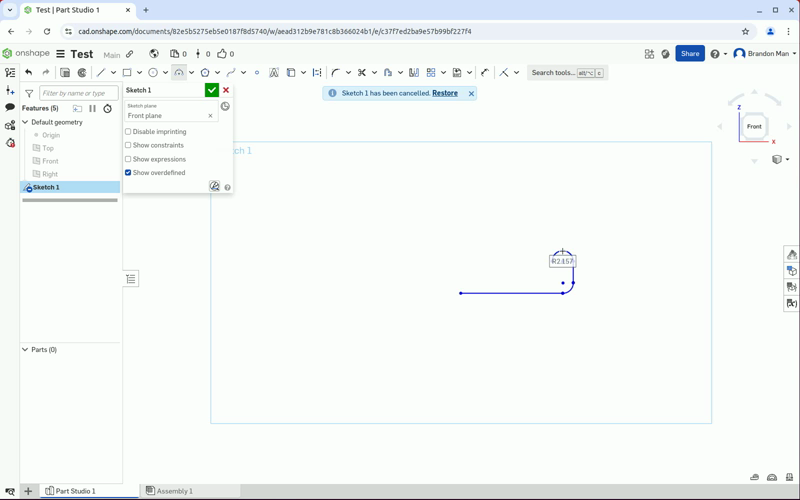
key(l)
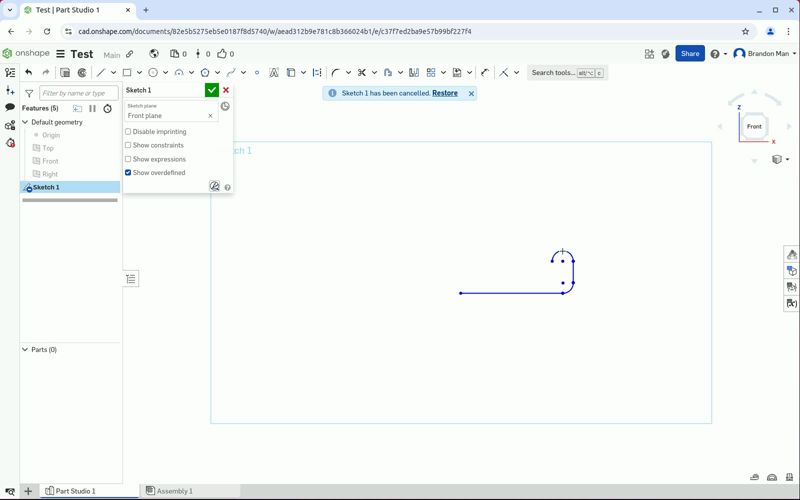
mouse_move(552, 261)
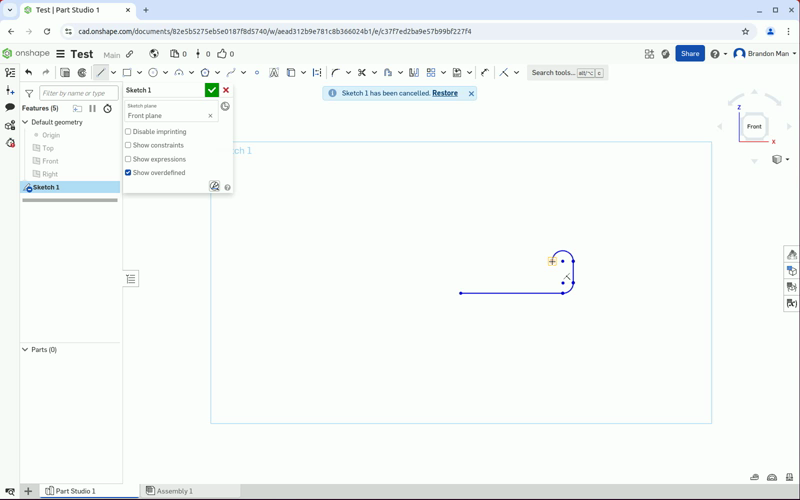
click(552, 261)
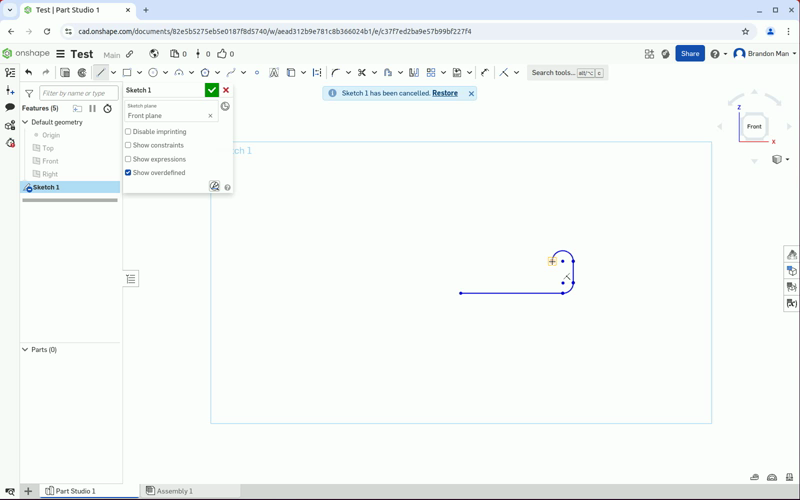
key_down(shift)
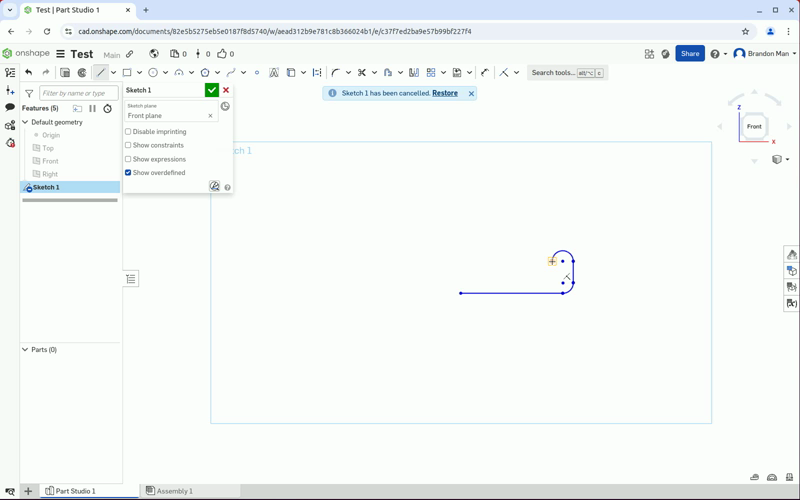
mouse_move(582, 261)
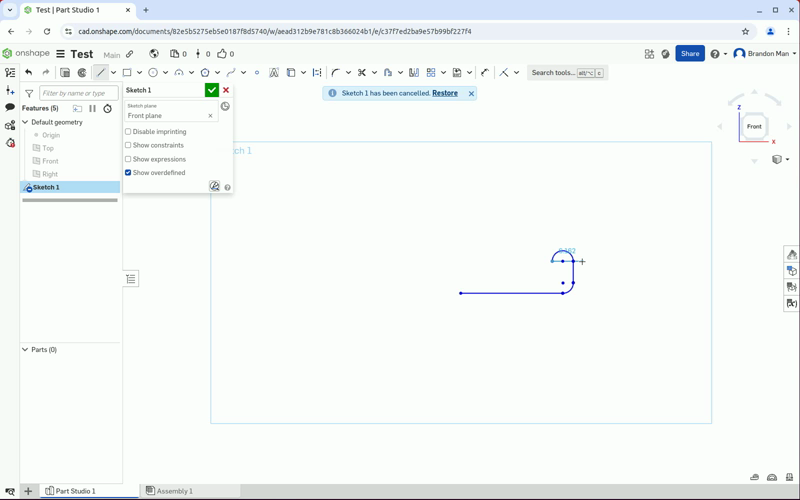
mouse_move(552, 266)
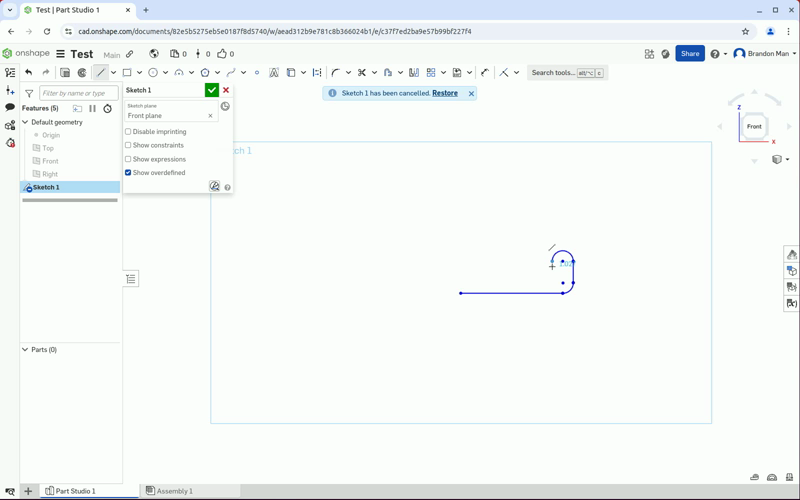
scroll(6)
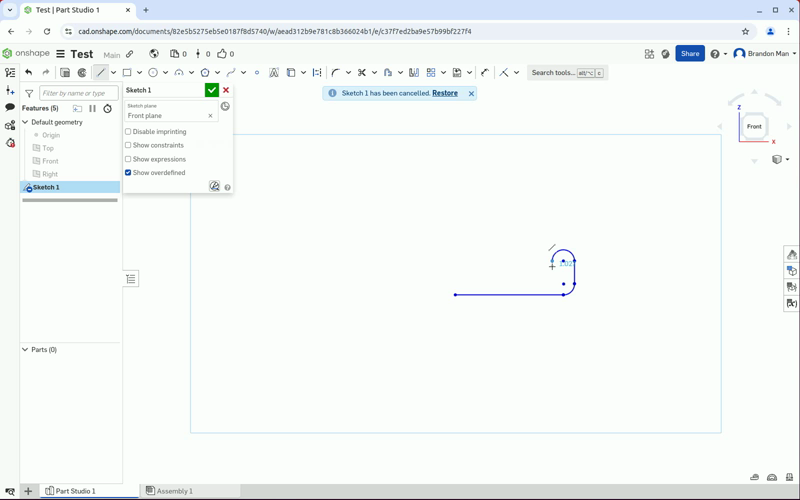
scroll(6)
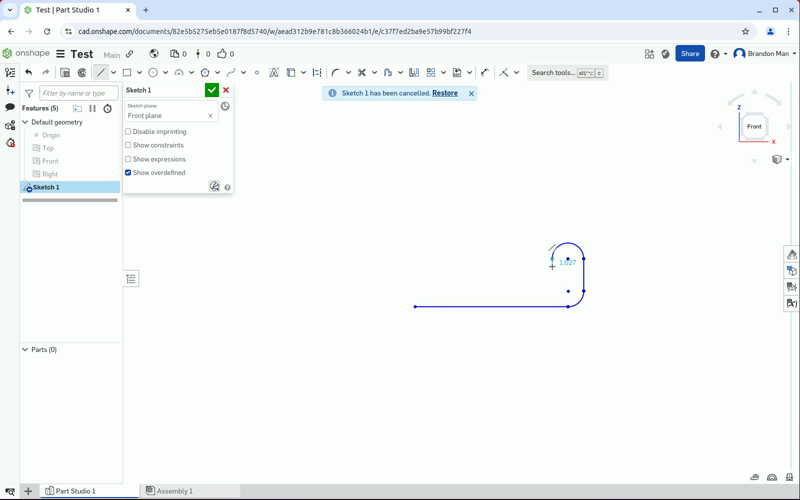
scroll(6)
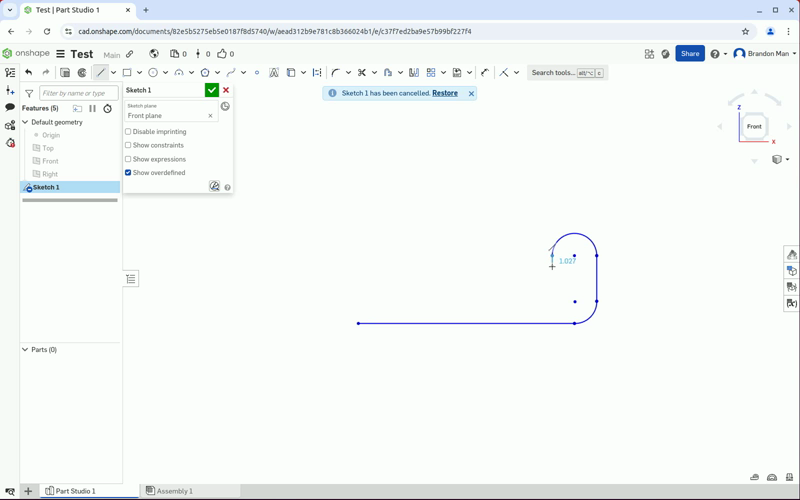
scroll(6)
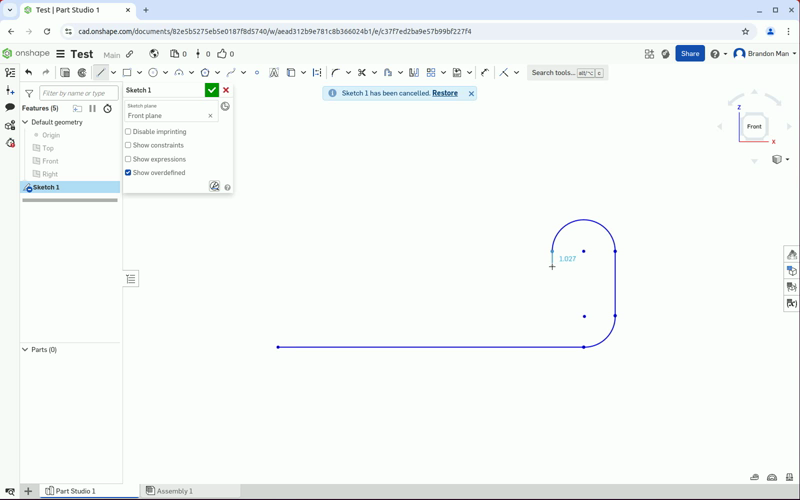
scroll(6)
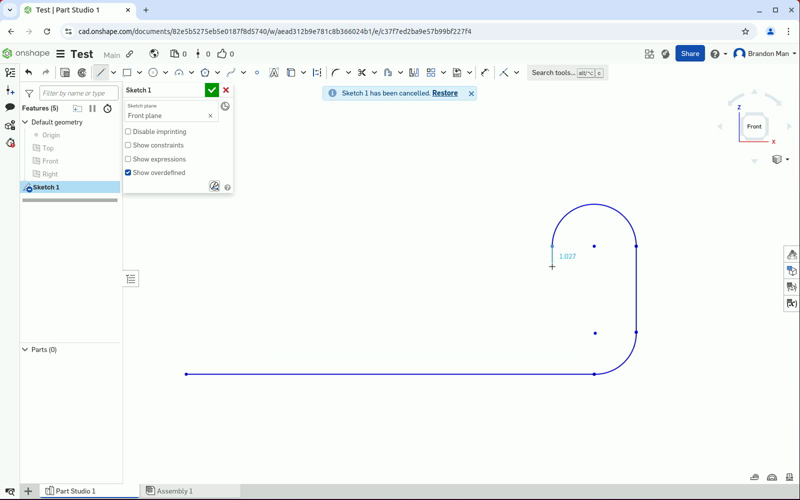
scroll(6)
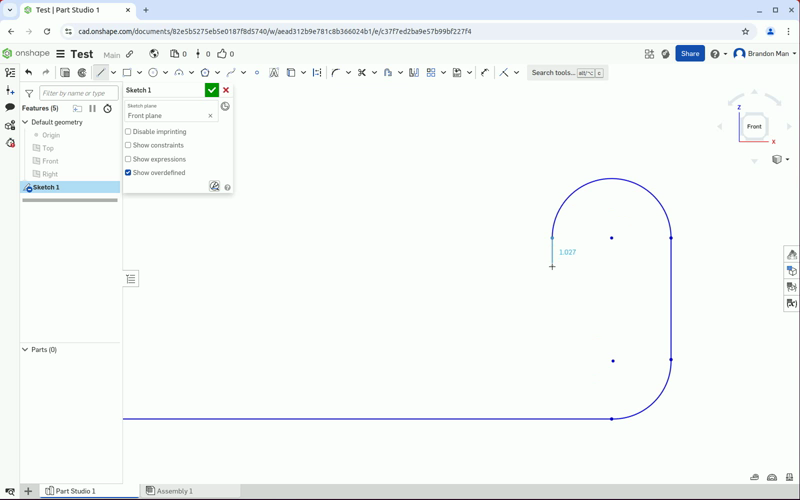
scroll(6)
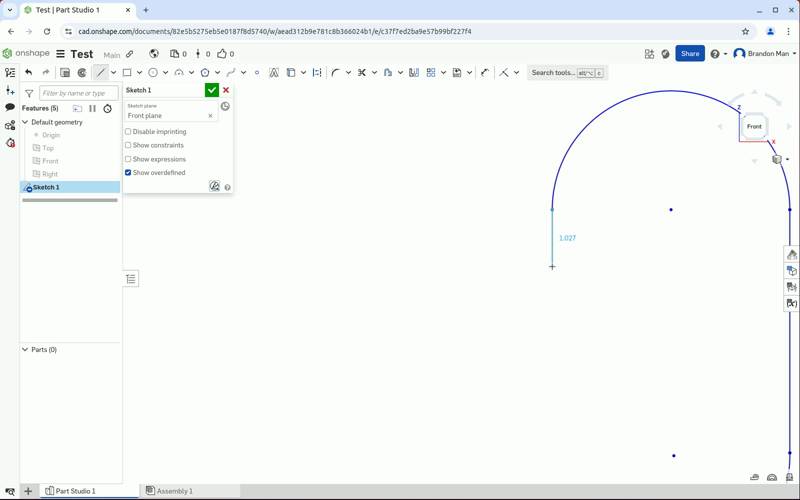
click(552, 266)
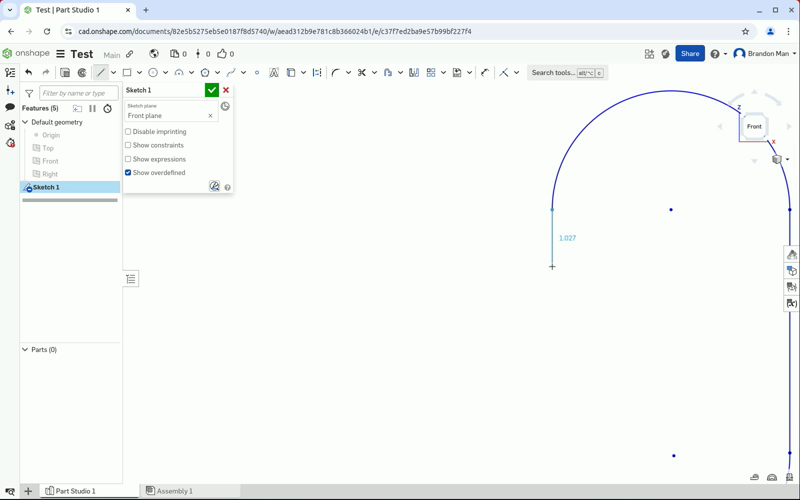
scroll(-6)
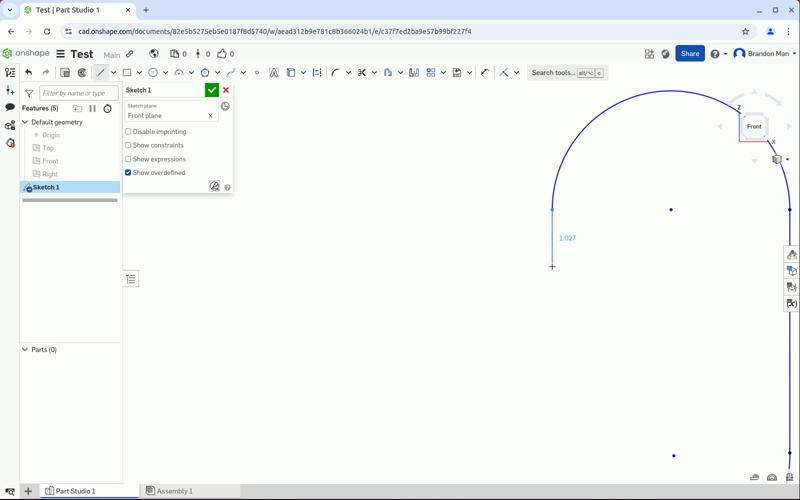
scroll(-6)
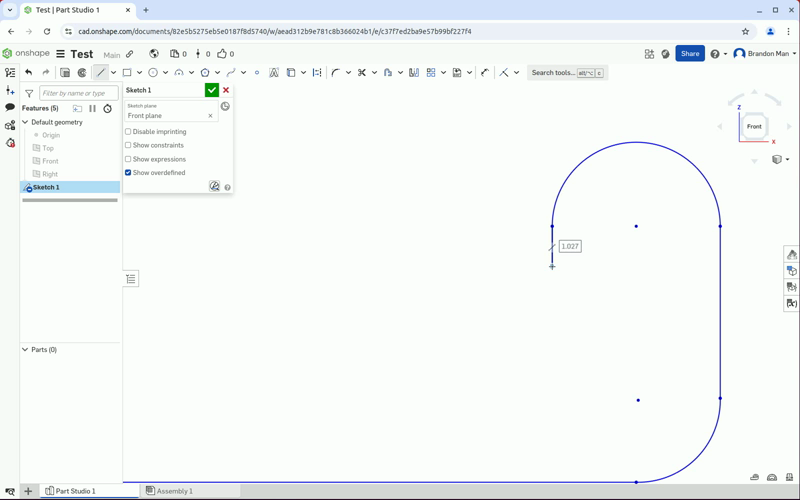
scroll(-6)
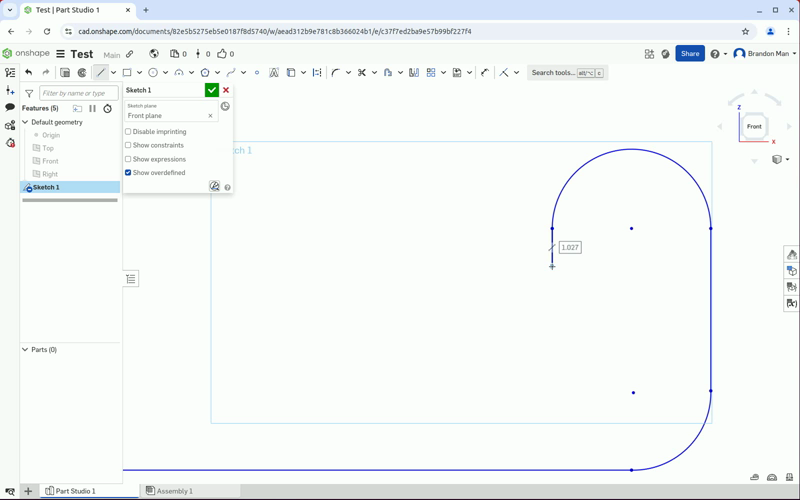
scroll(-6)
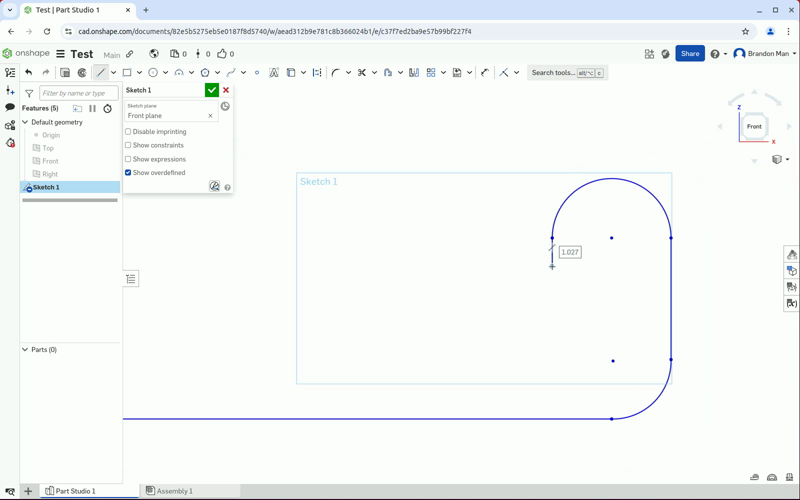
scroll(-6)
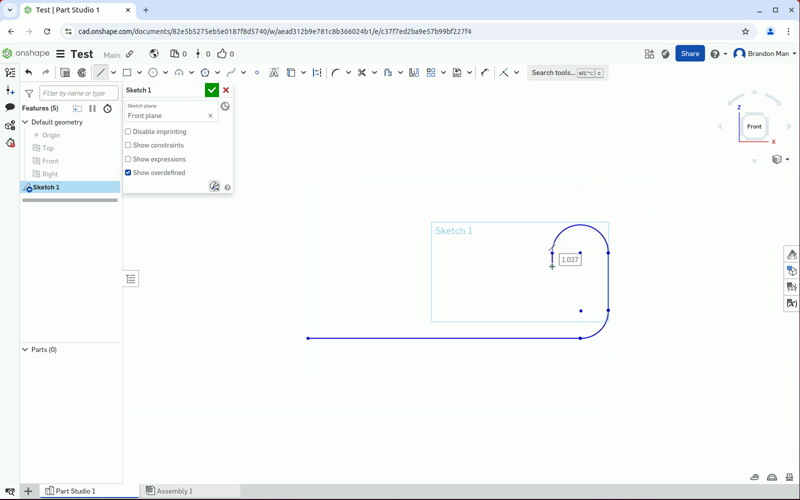
scroll(-6)
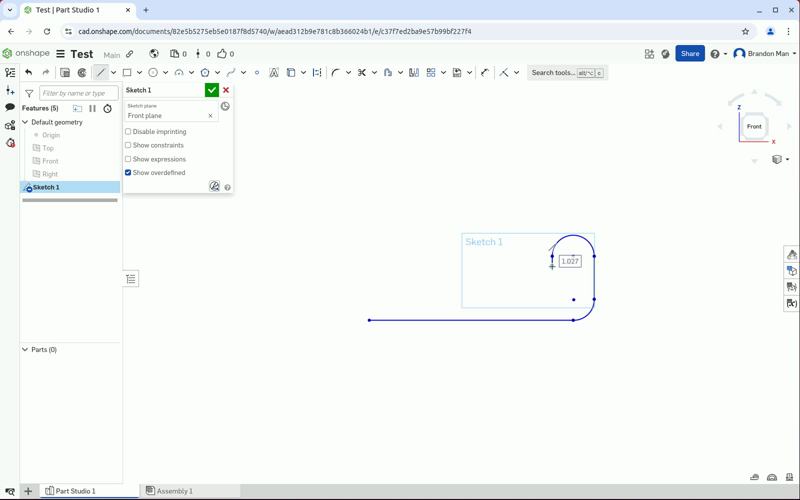
scroll(-6)
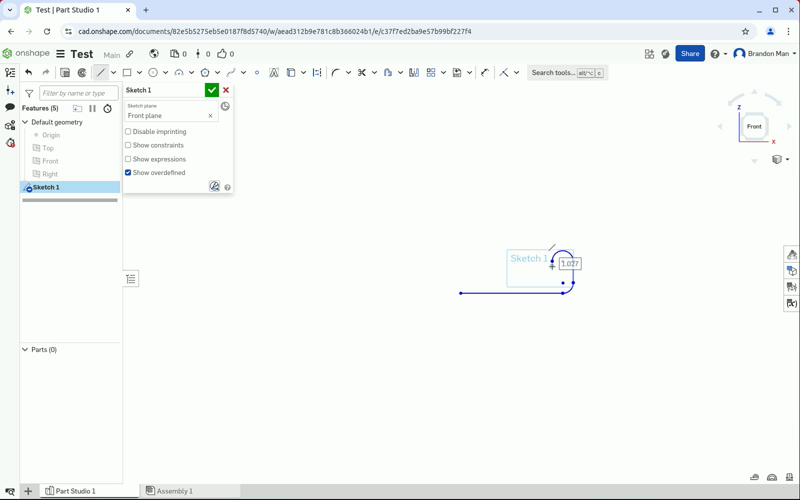
key_up(shift)
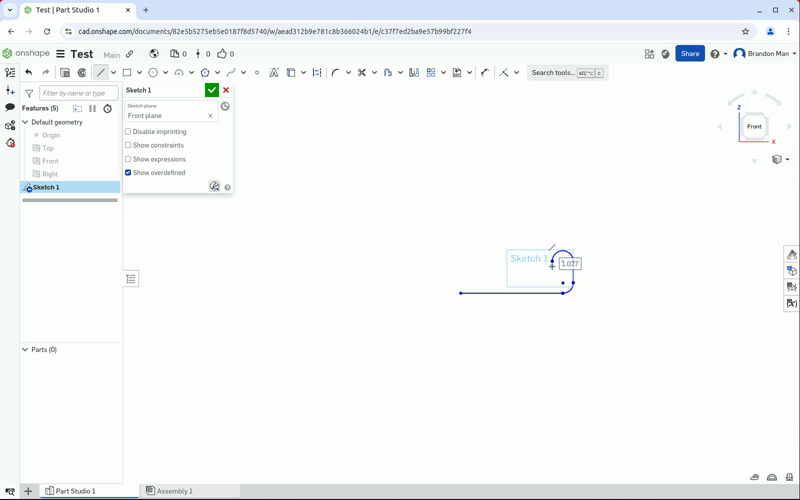
key(esc)
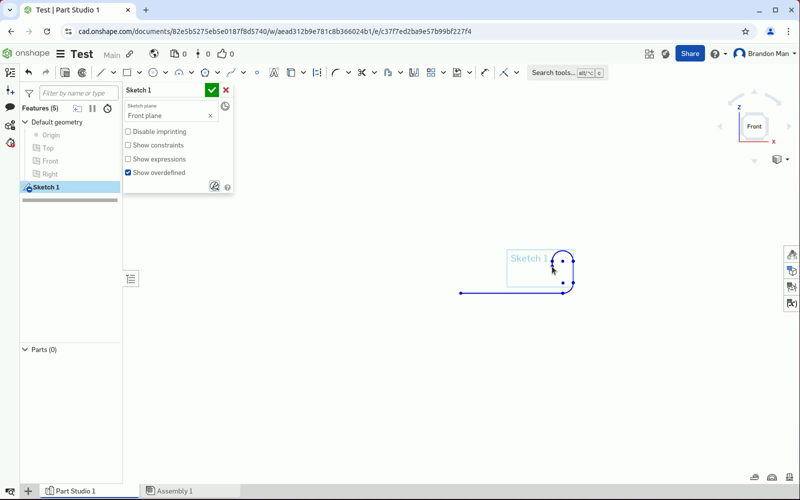
key(a)
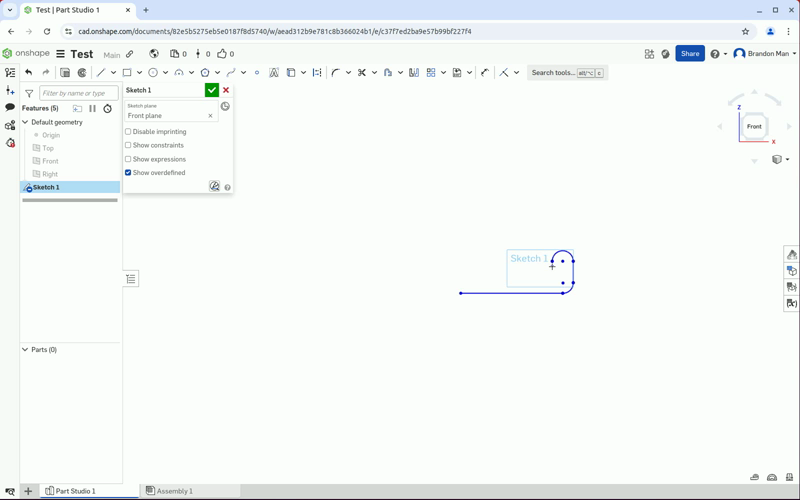
mouse_move(552, 266)
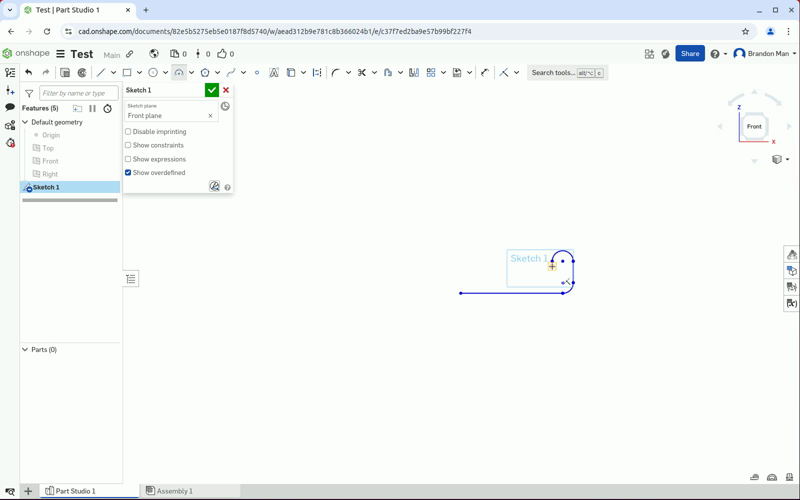
click(552, 266)
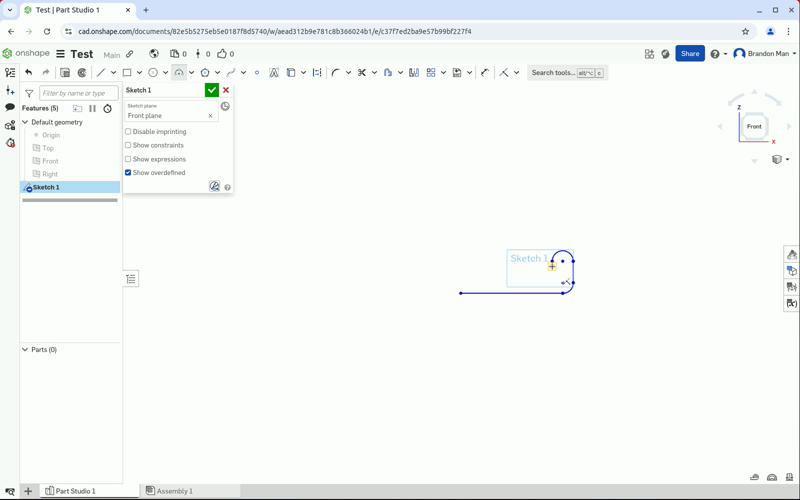
key_down(shift)
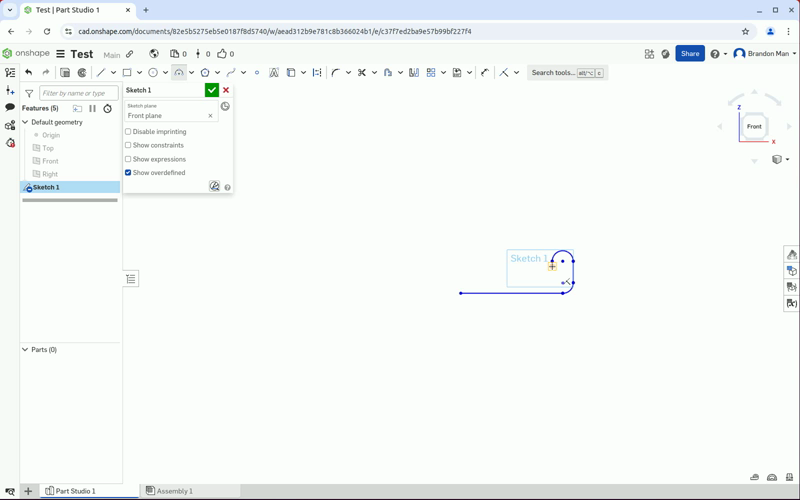
mouse_move(546, 272)
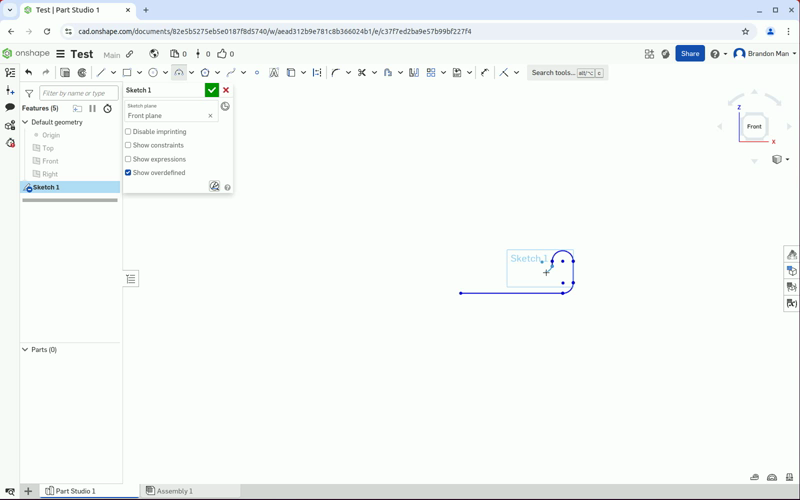
click(546, 272)
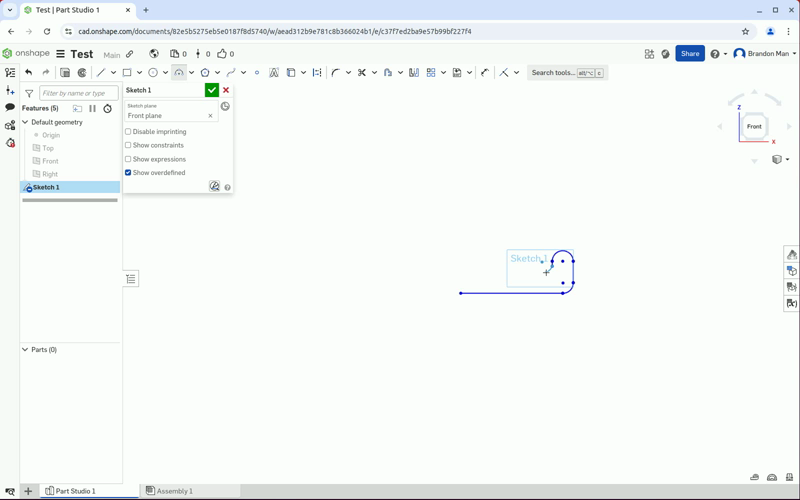
mouse_move(550, 270)
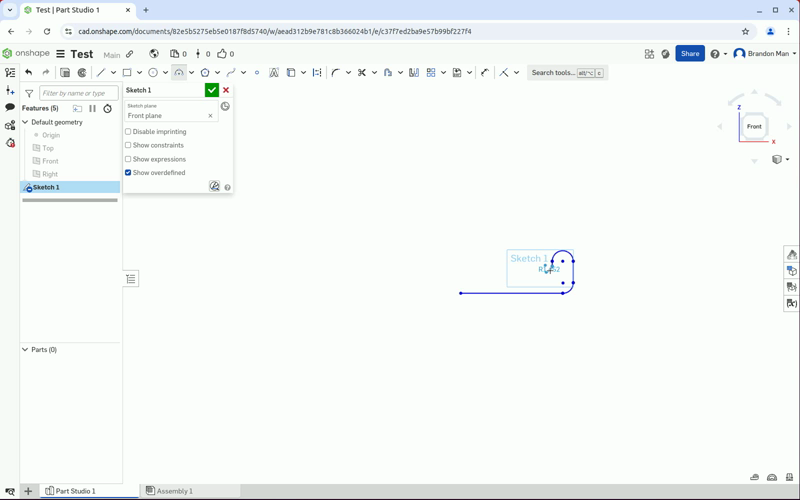
click(550, 270)
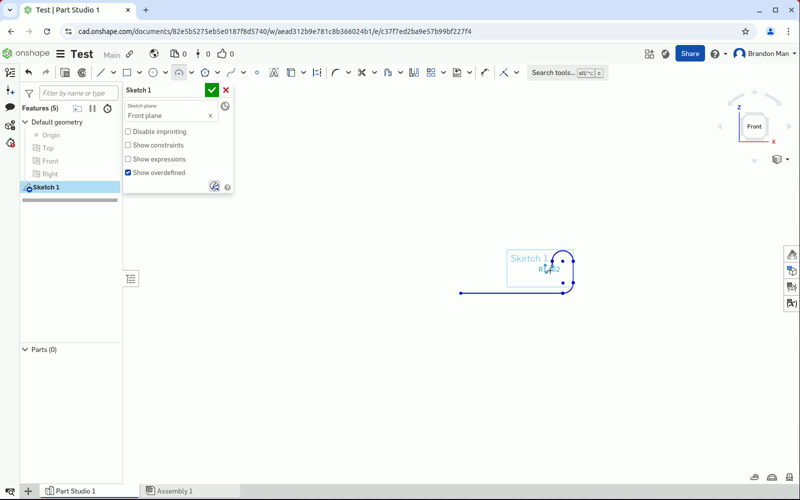
key_up(shift)
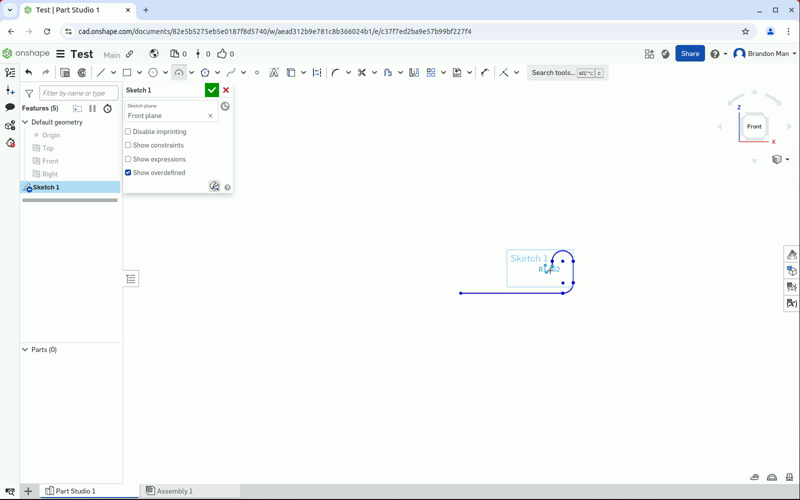
key(esc)
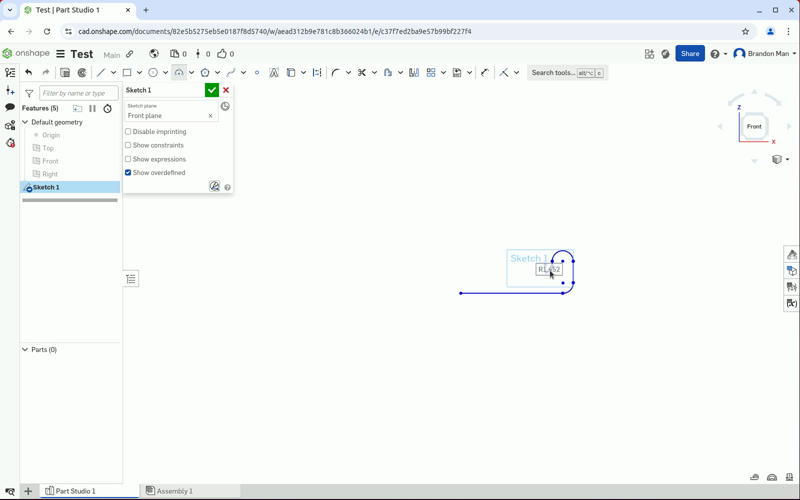
key(l)
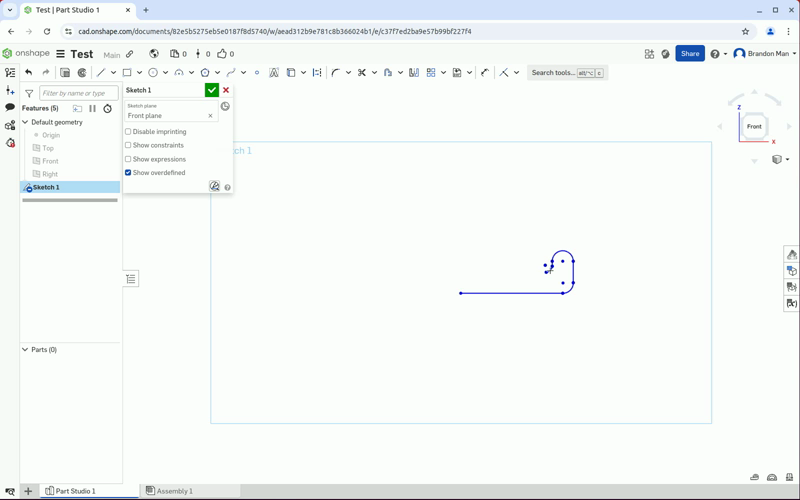
mouse_move(546, 272)
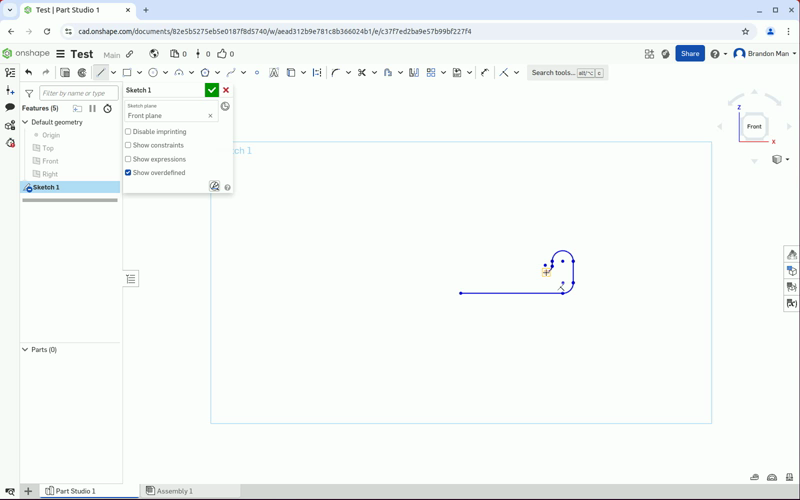
click(546, 272)
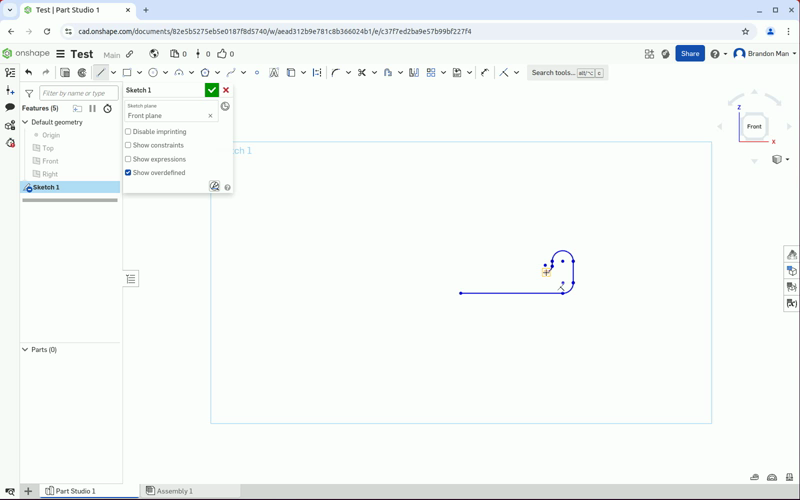
key_down(shift)
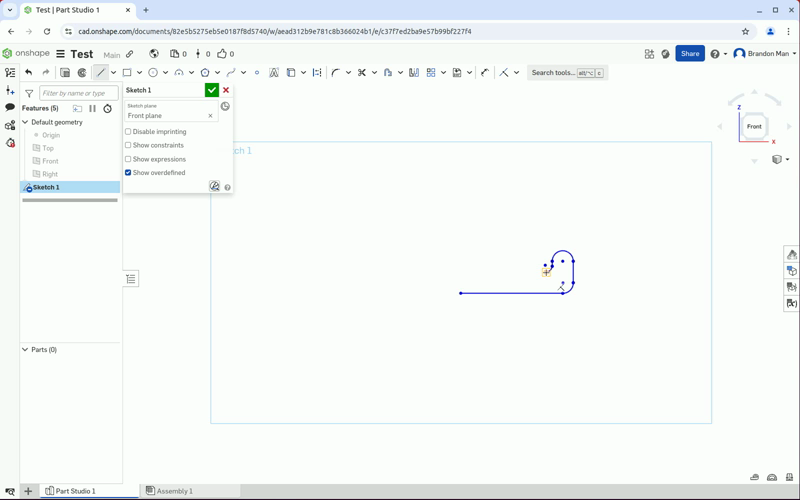
mouse_move(460, 272)
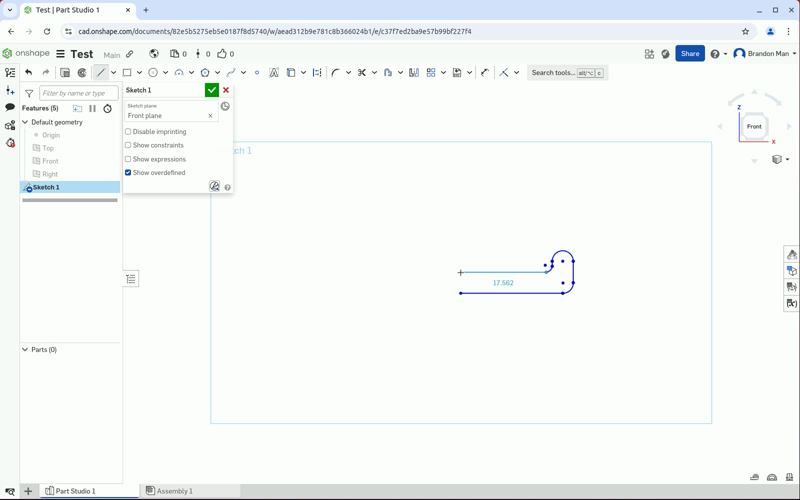
click(460, 272)
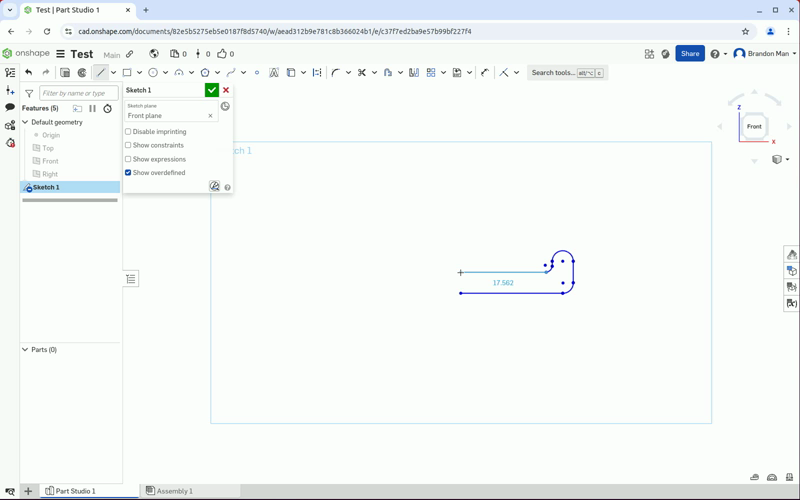
key_up(shift)
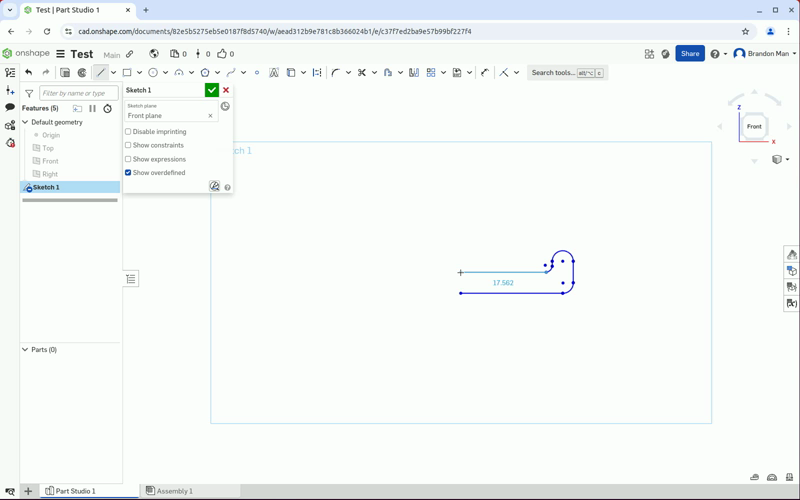
key(esc)
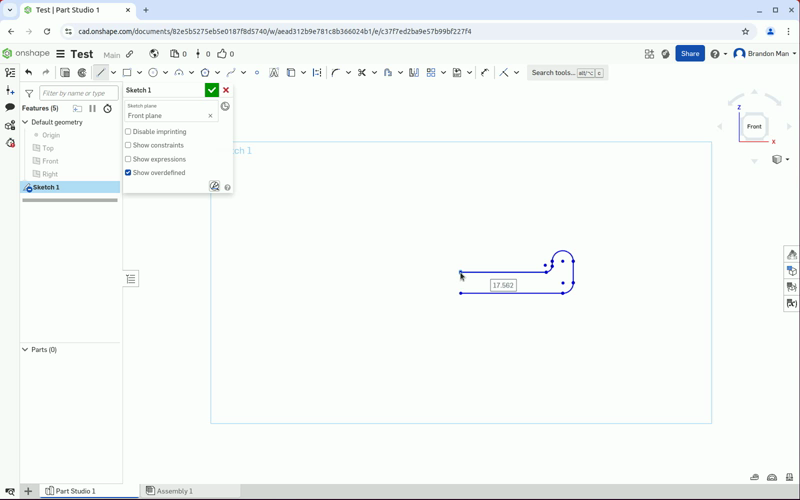
key(a)
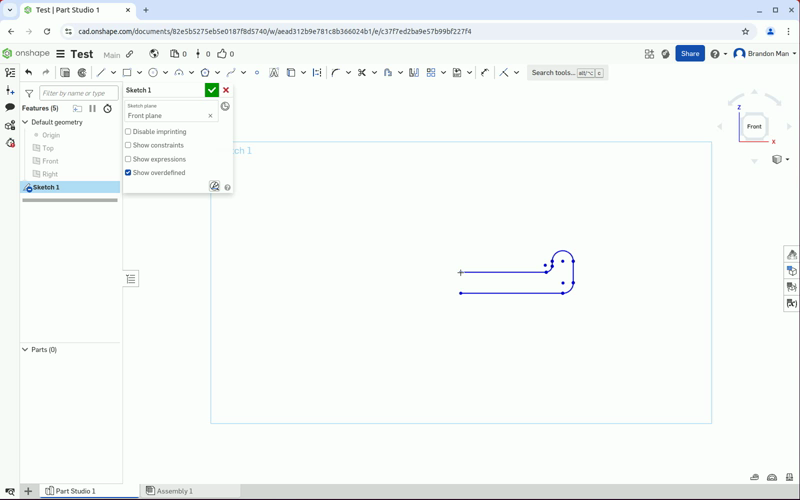
mouse_move(460, 272)
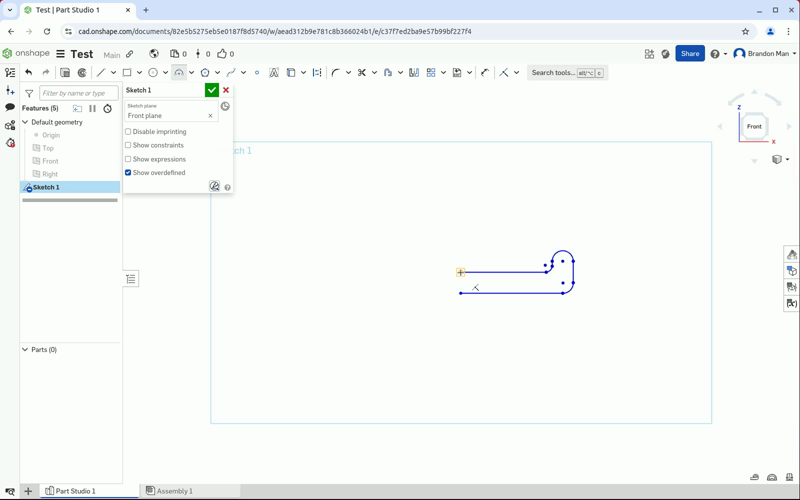
click(460, 272)
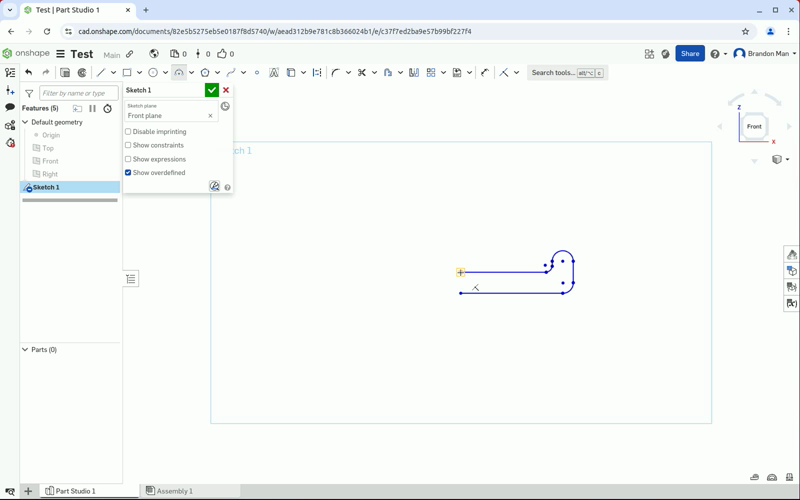
mouse_move(460, 293)
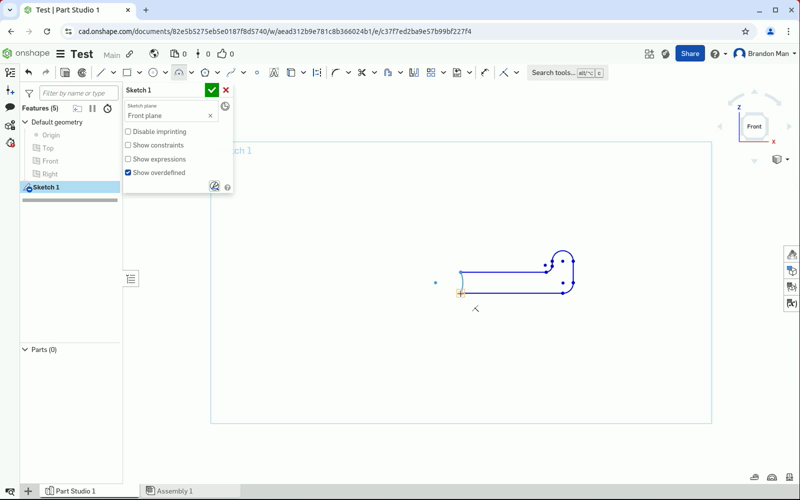
click(460, 293)
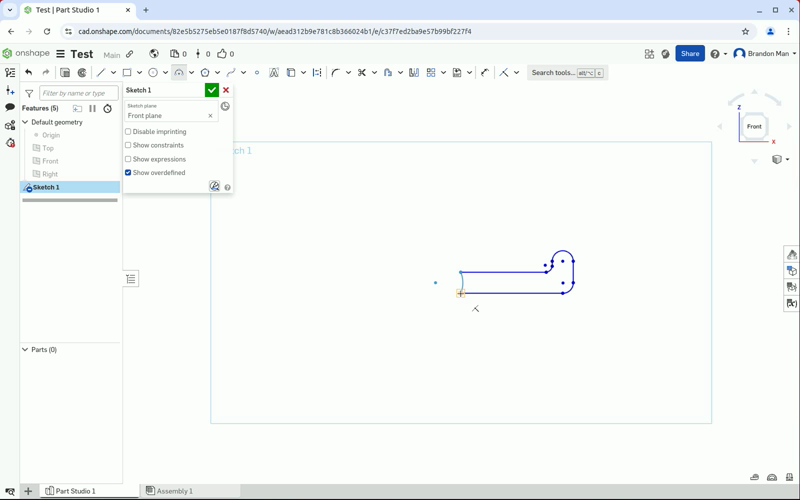
key_down(shift)
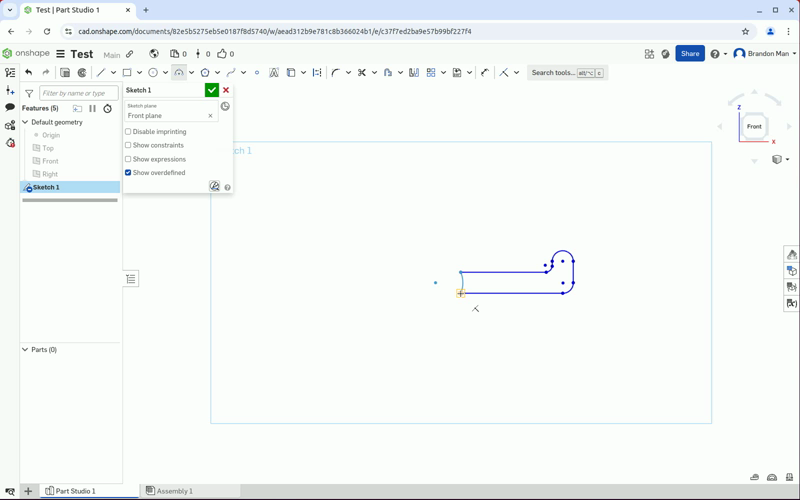
mouse_move(450, 282)
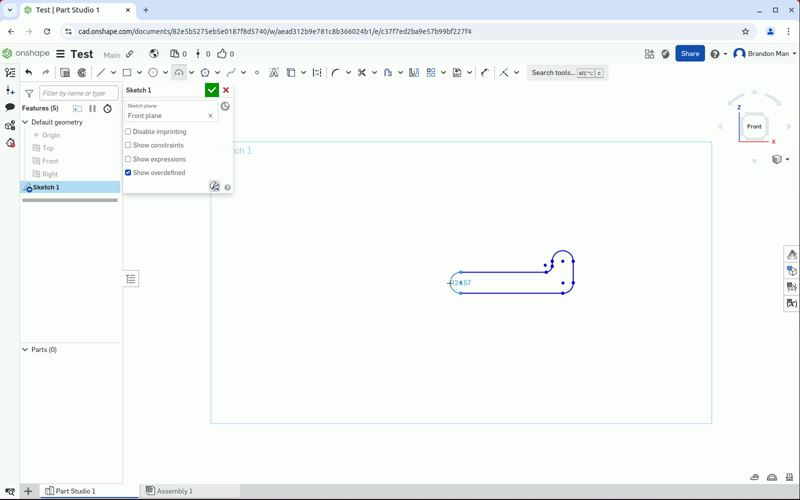
click(450, 282)
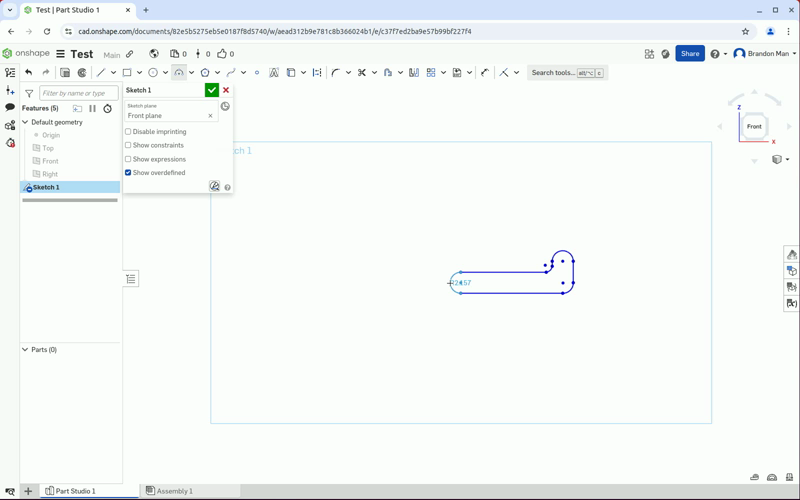
key_up(shift)
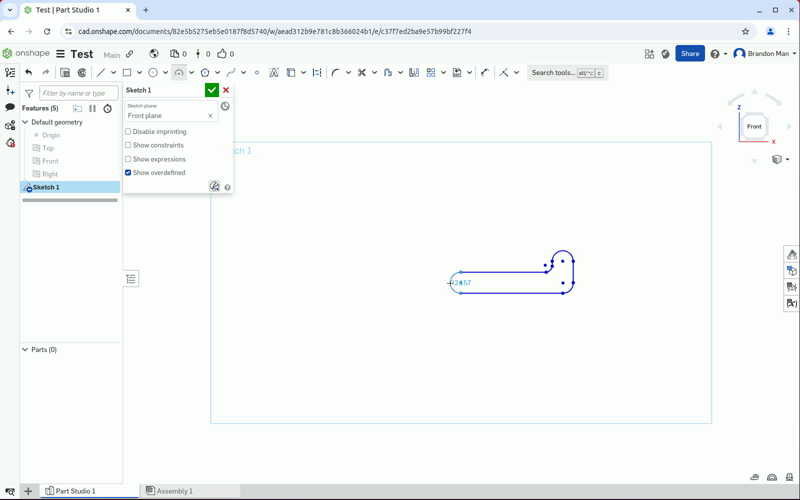
key(esc)
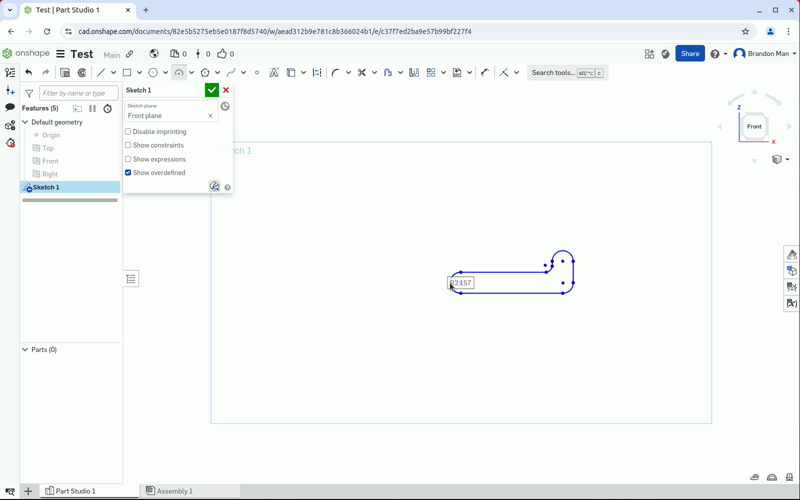
key(c)
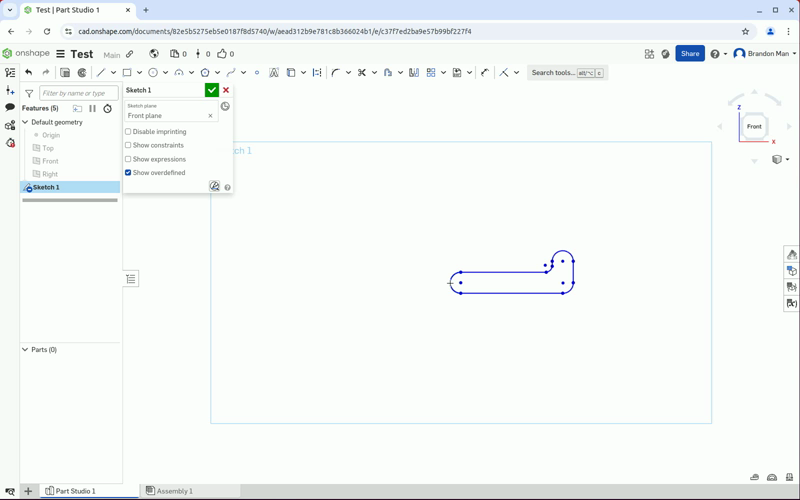
key_down(shift)
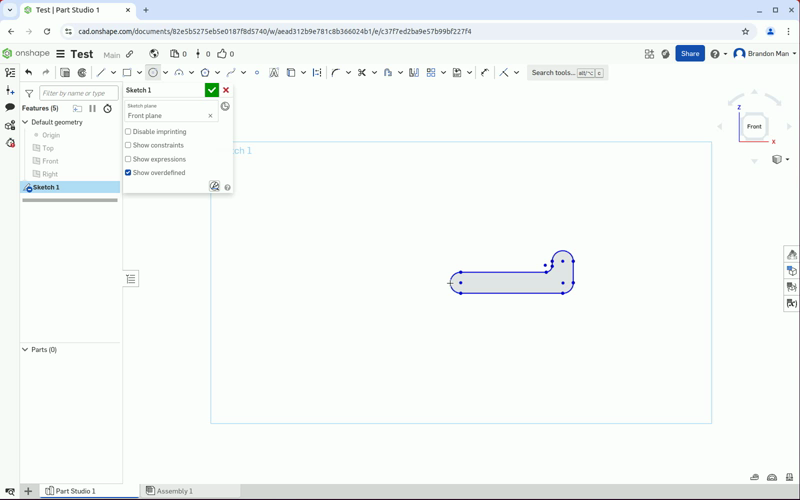
mouse_move(460, 282)
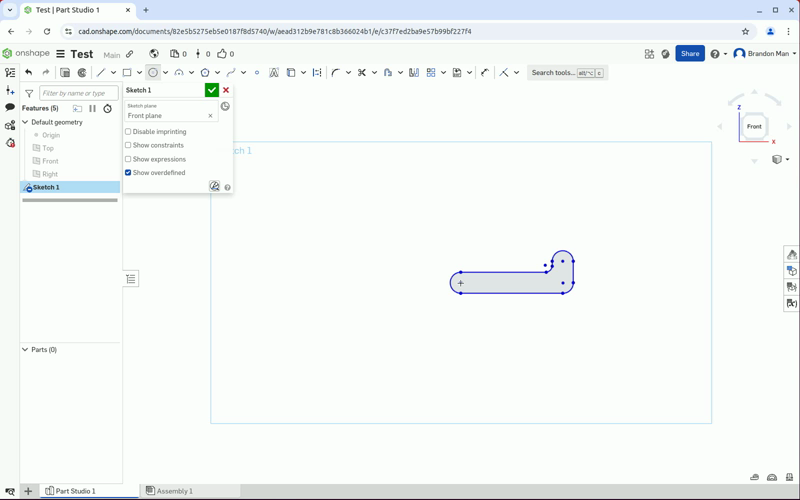
click(460, 282)
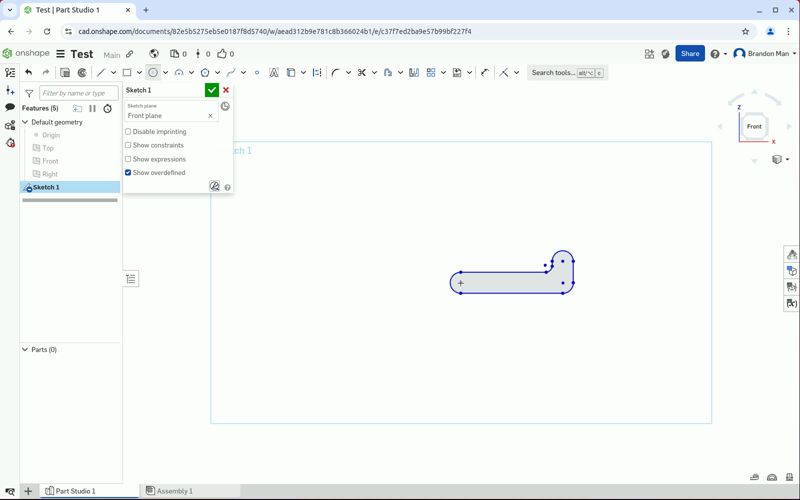
key_up(shift)
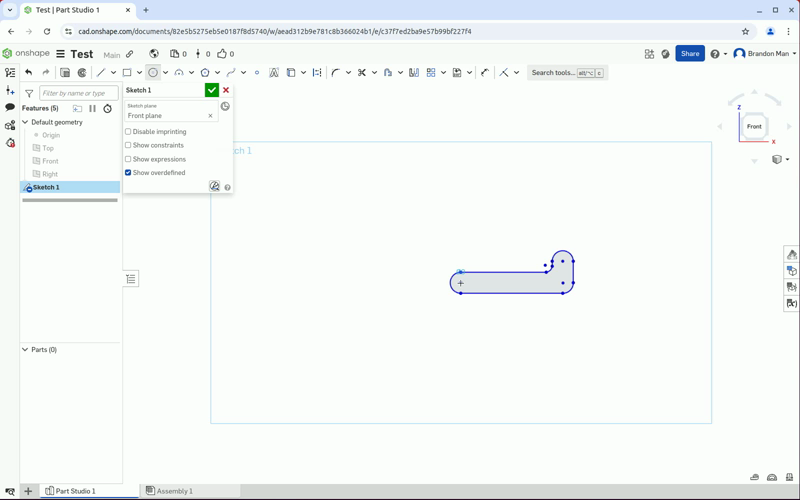
mouse_move(467, 282)
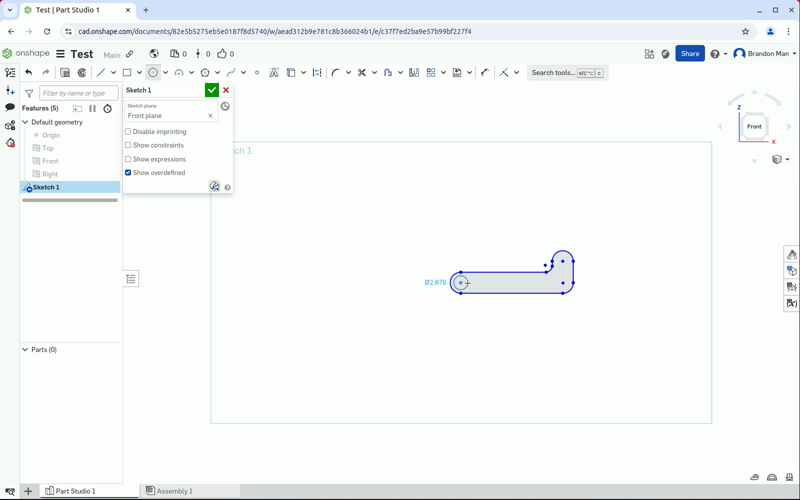
click(467, 282)
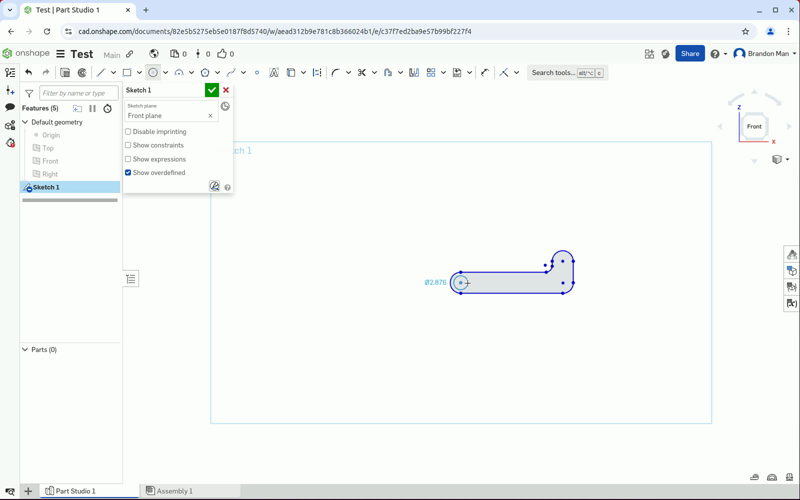
key(esc)
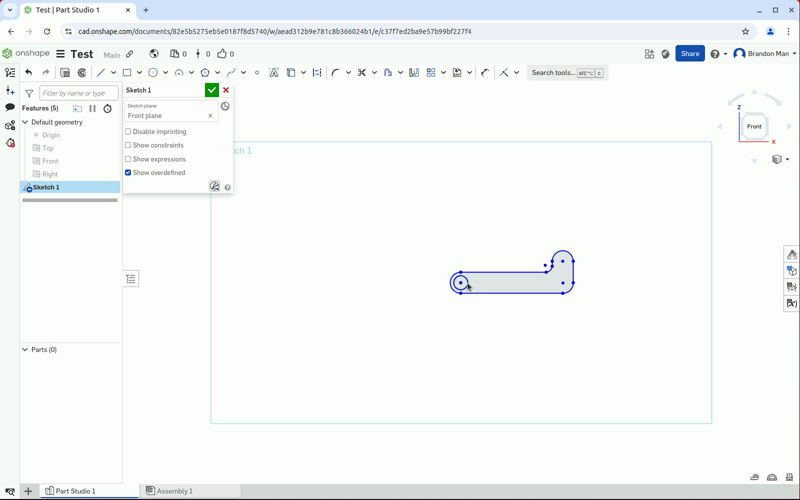
key(c)
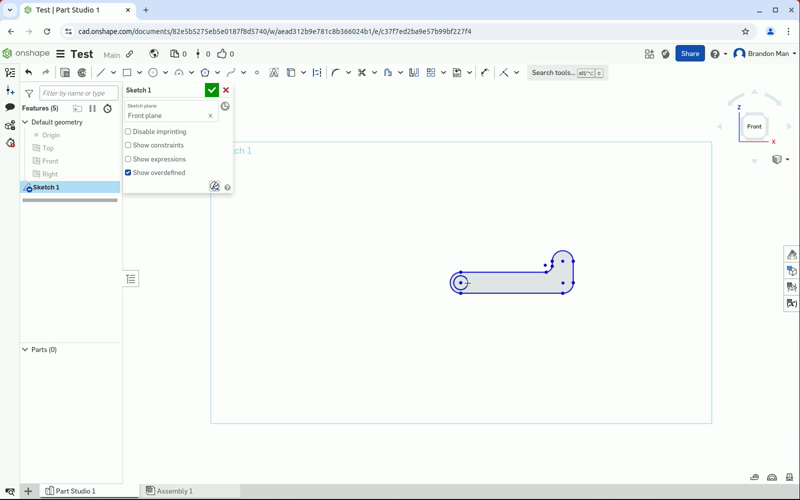
key_down(shift)
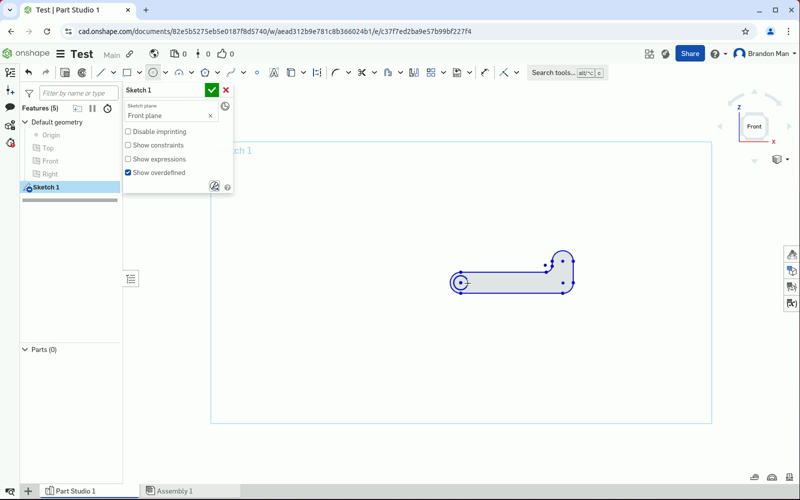
mouse_move(562, 261)
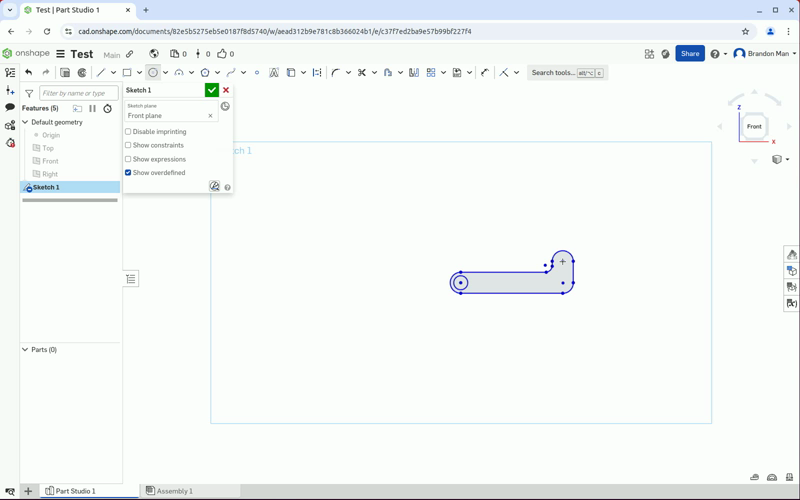
click(562, 261)
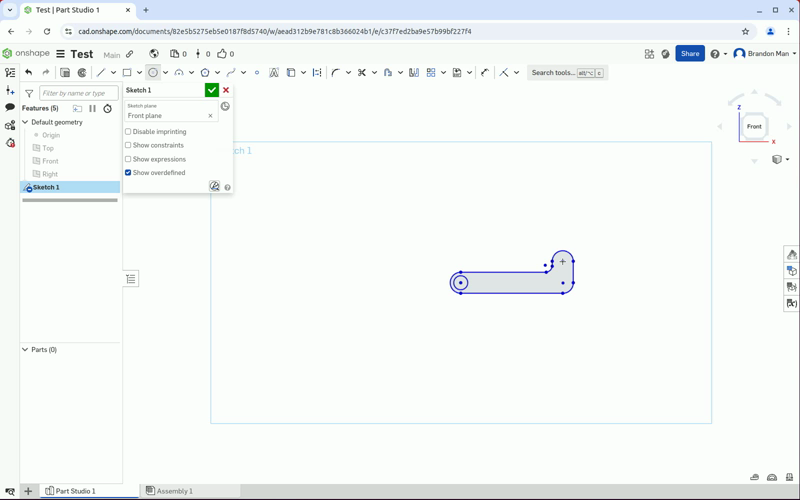
key_up(shift)
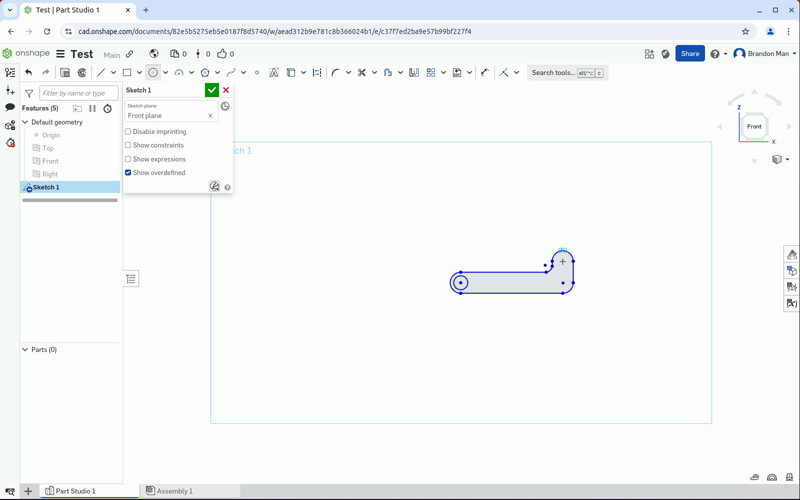
mouse_move(569, 261)
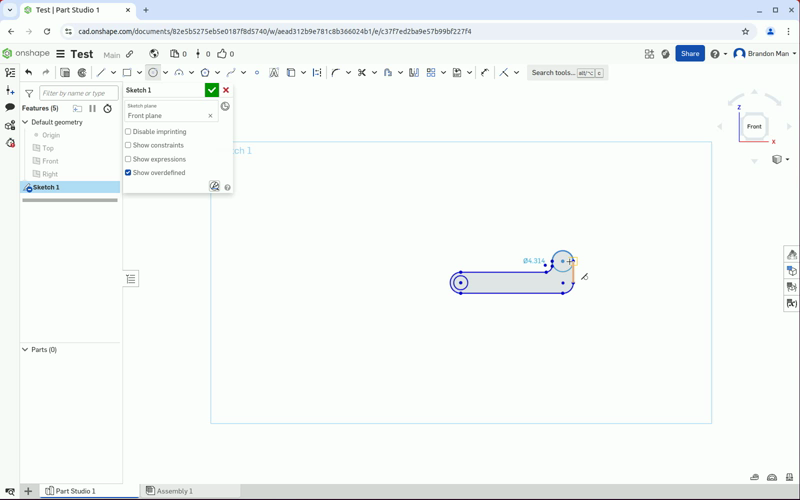
scroll(6)
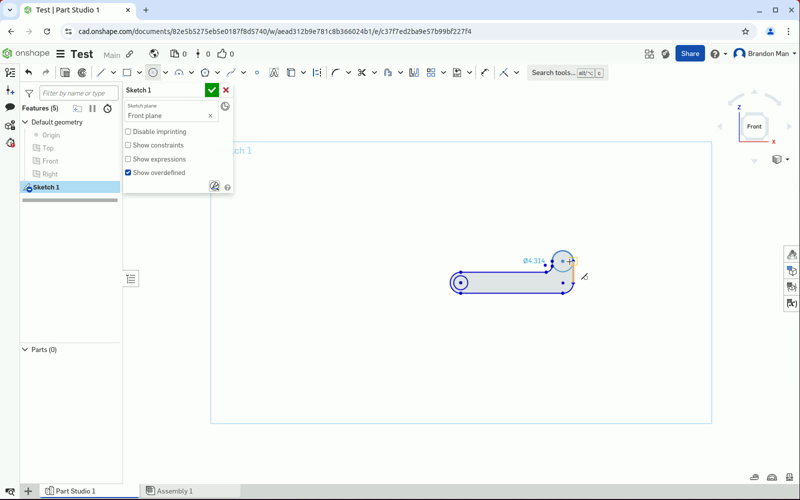
scroll(6)
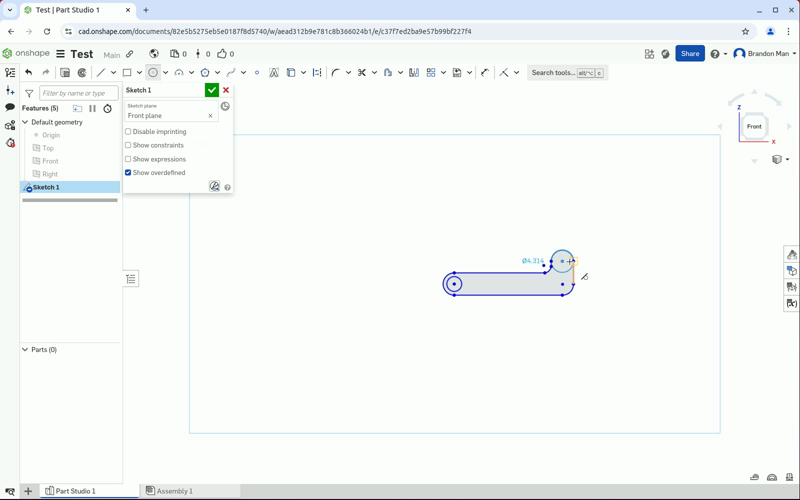
scroll(6)
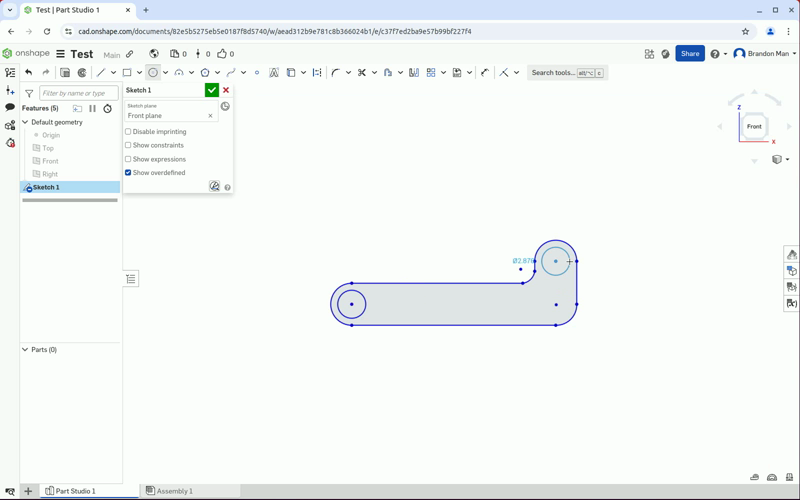
scroll(6)
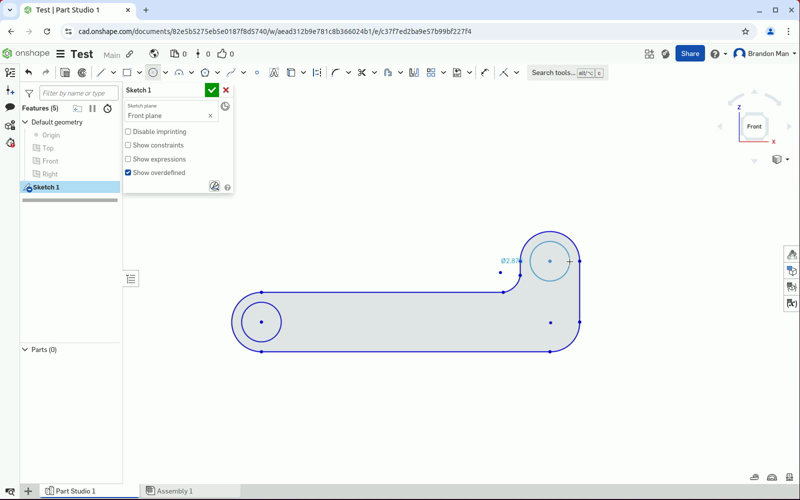
scroll(6)
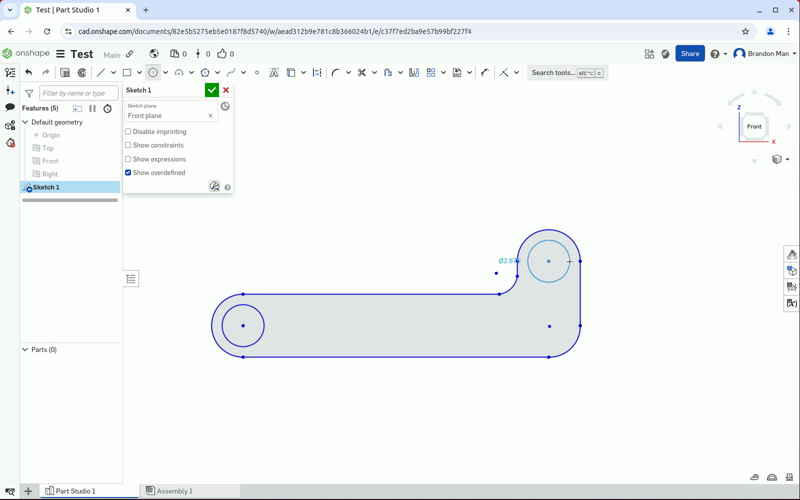
scroll(6)
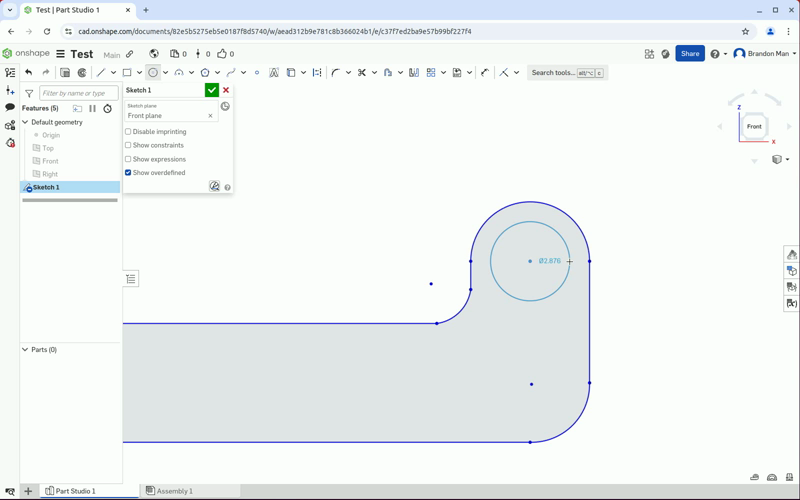
scroll(6)
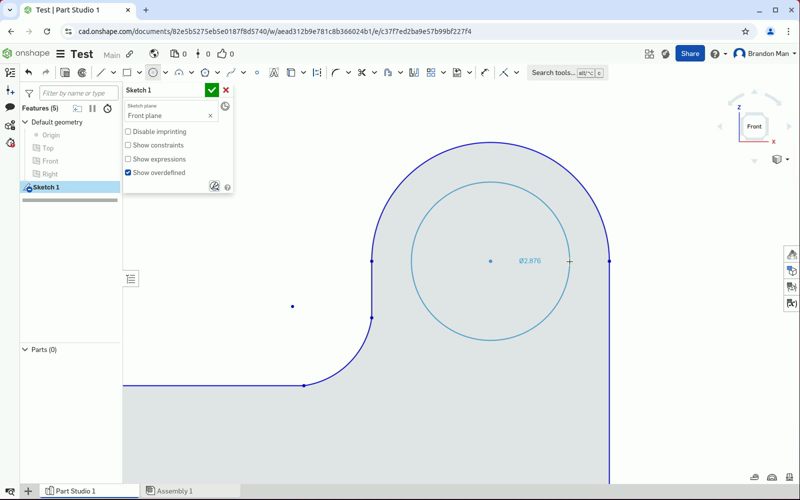
click(569, 261)
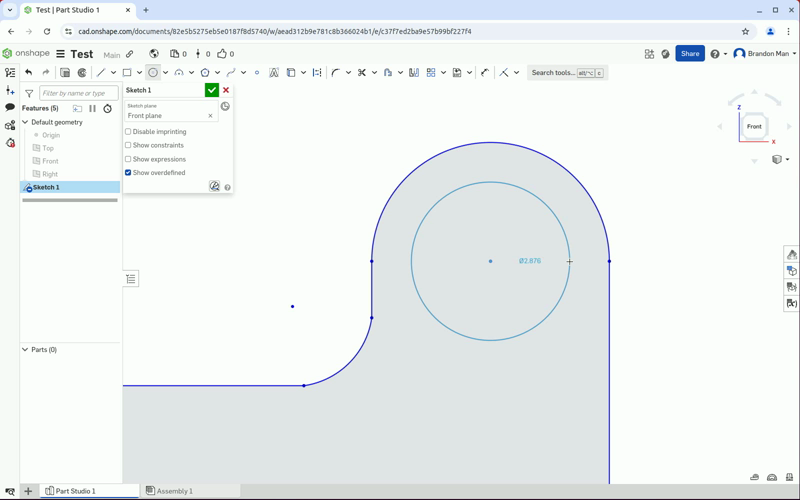
scroll(-6)
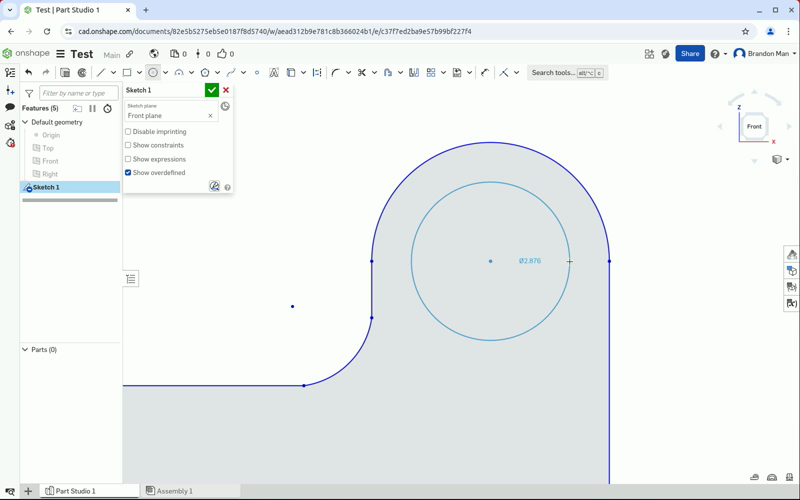
scroll(-6)
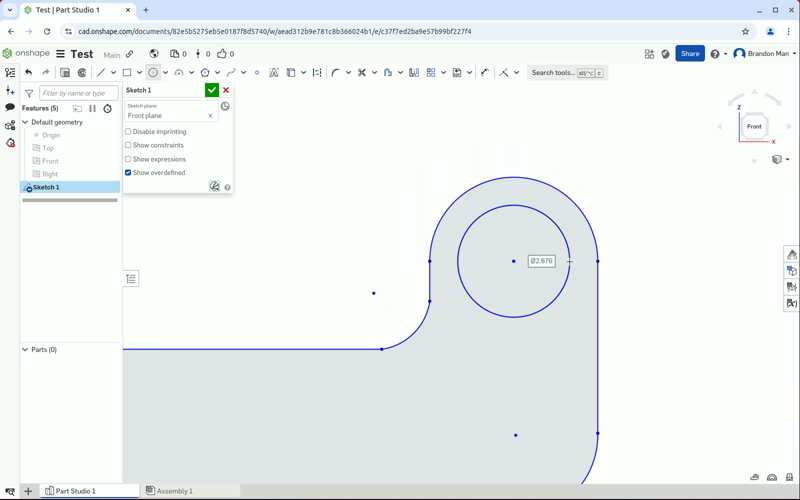
scroll(-6)
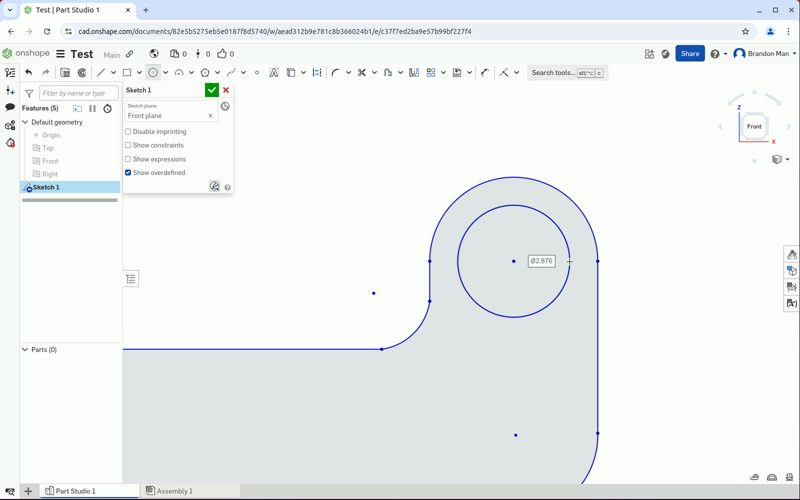
scroll(-6)
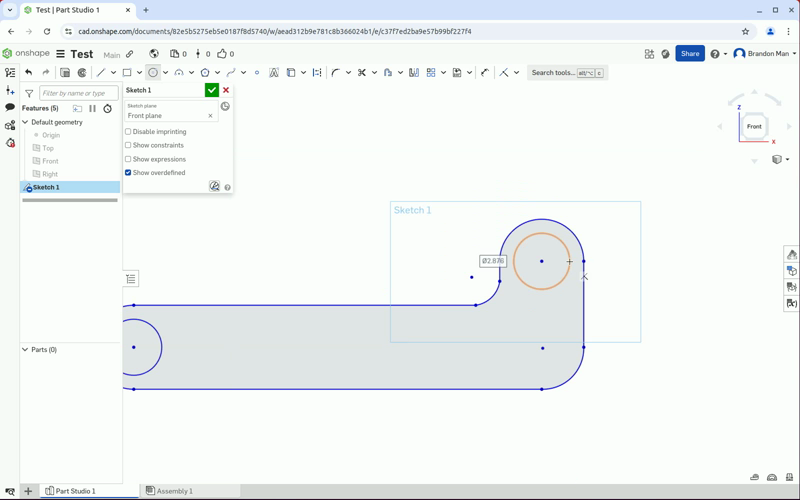
scroll(-6)
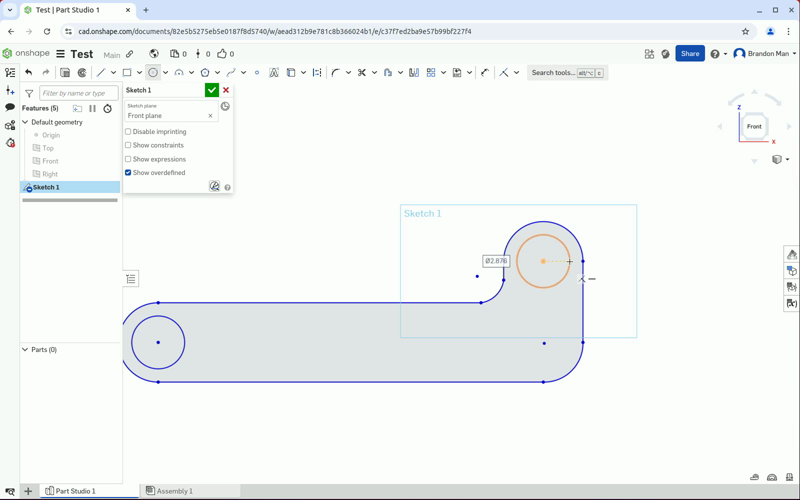
scroll(-6)
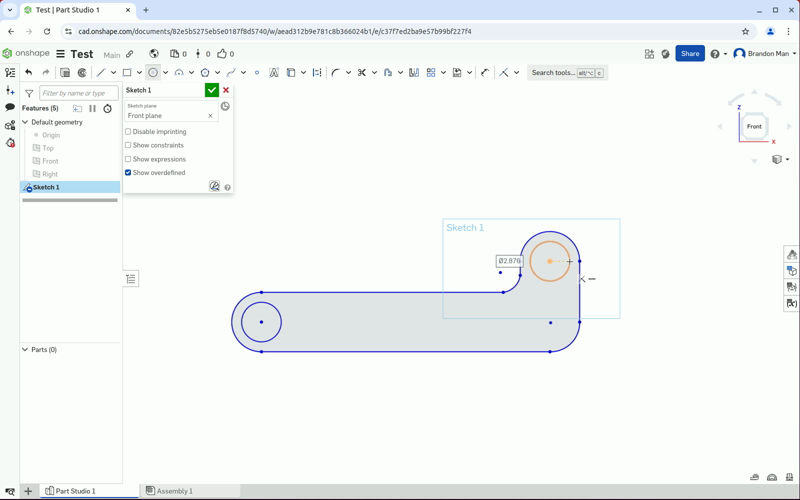
scroll(-6)
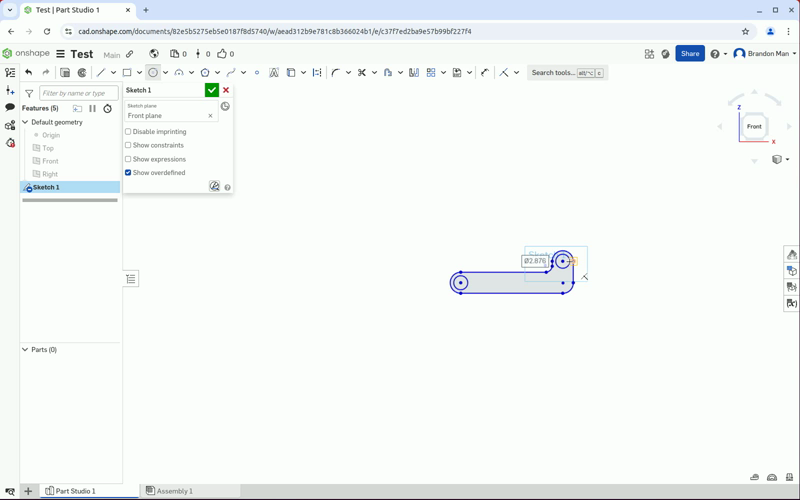
key(esc)
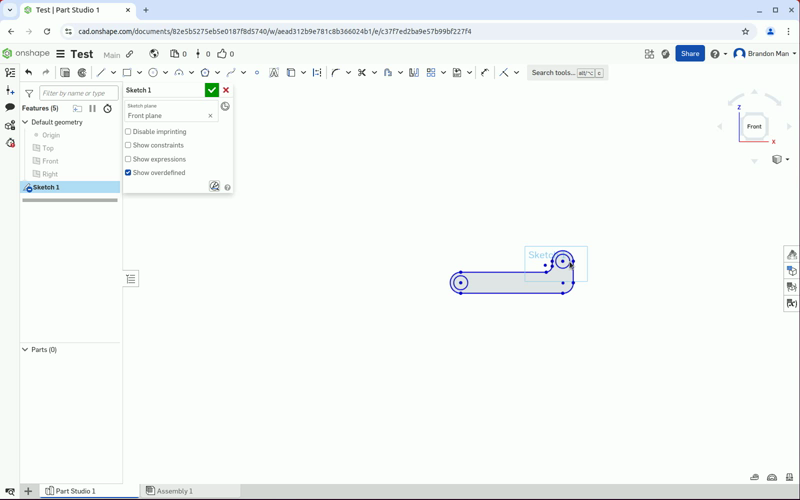
mouse_move(511, 291)
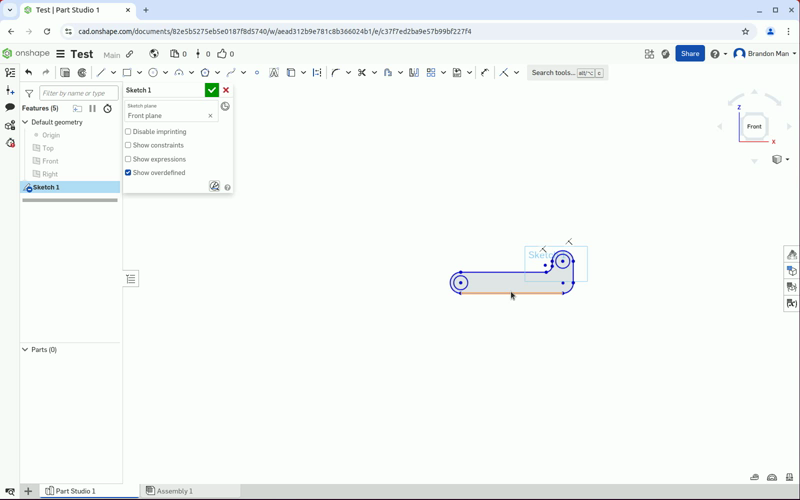
click(511, 291)
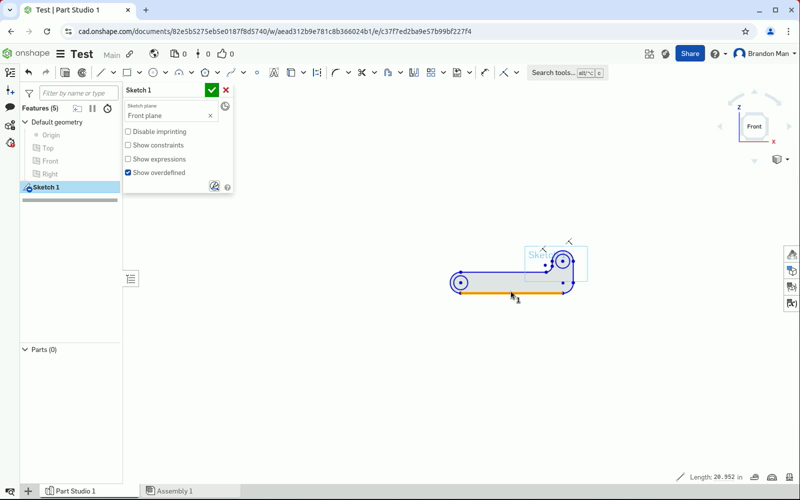
mouse_move(73, 352)
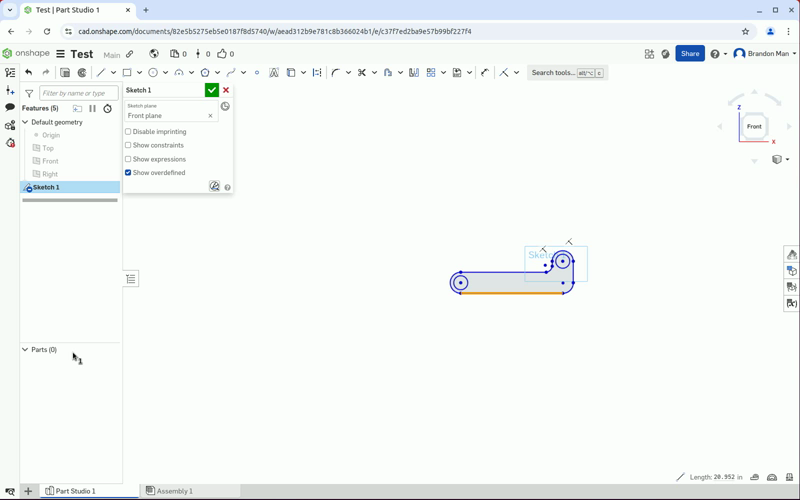
key(shift+y)
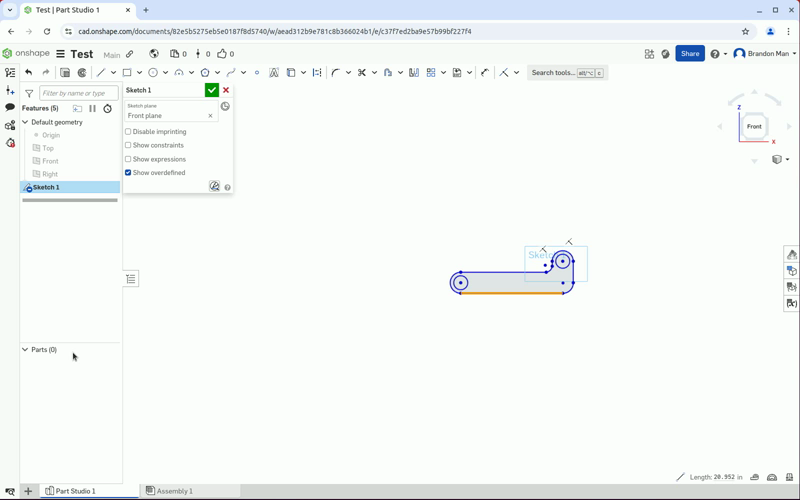
key(shift+e)
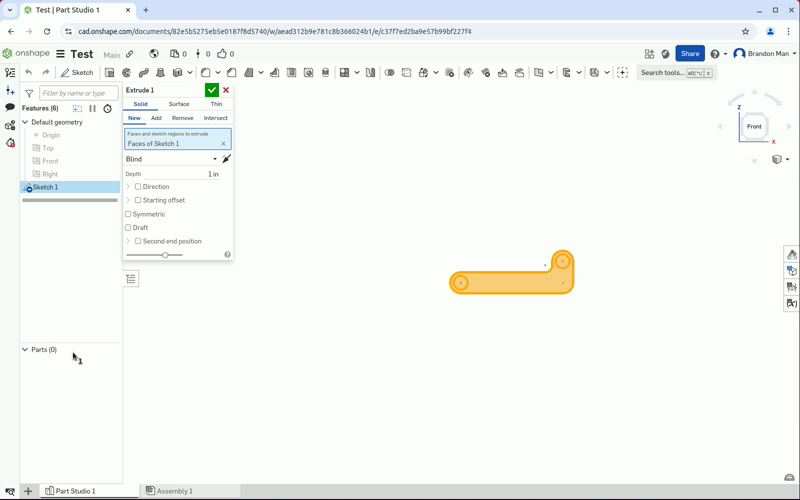
mouse_move(143, 106)
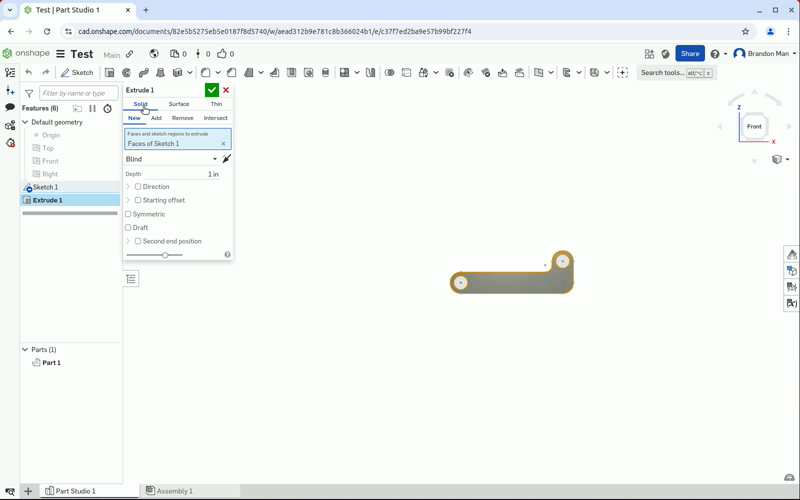
click(143, 106)
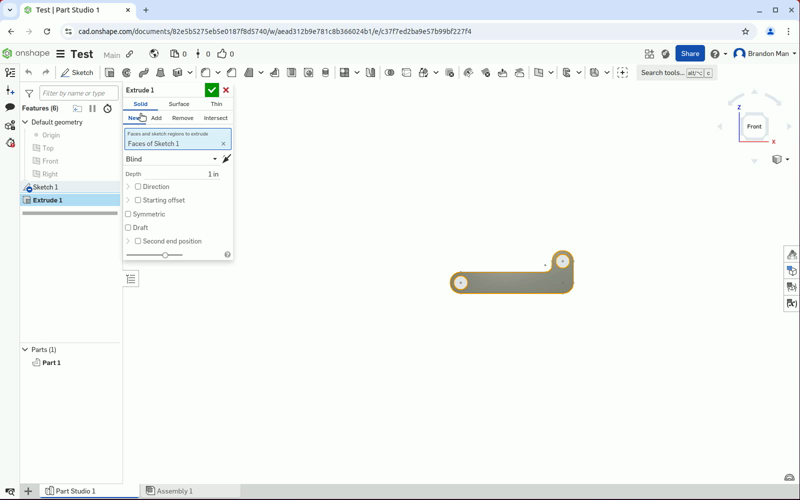
mouse_move(137, 120)
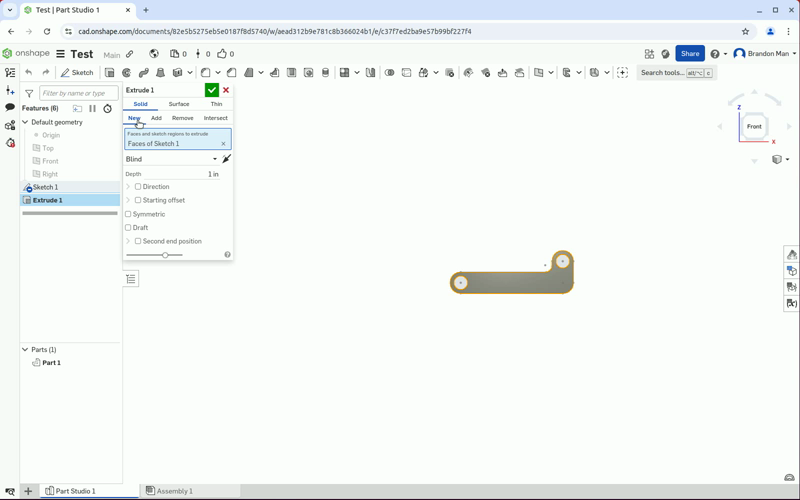
click(137, 120)
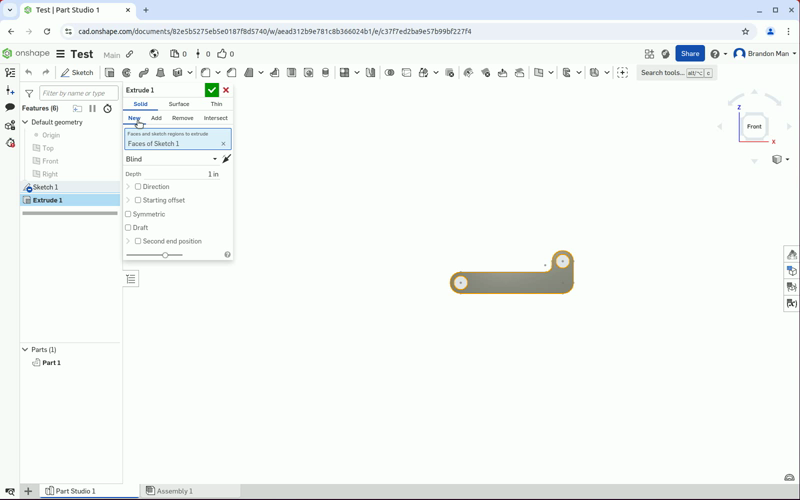
key(tab, 4)
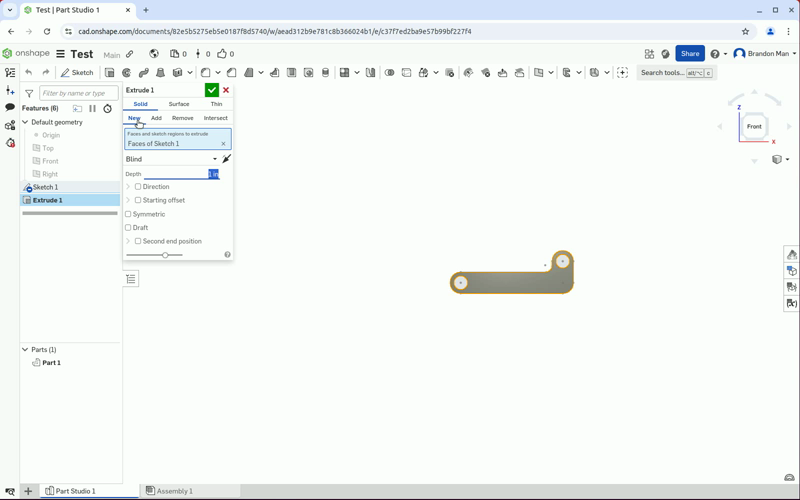
text(2.648)
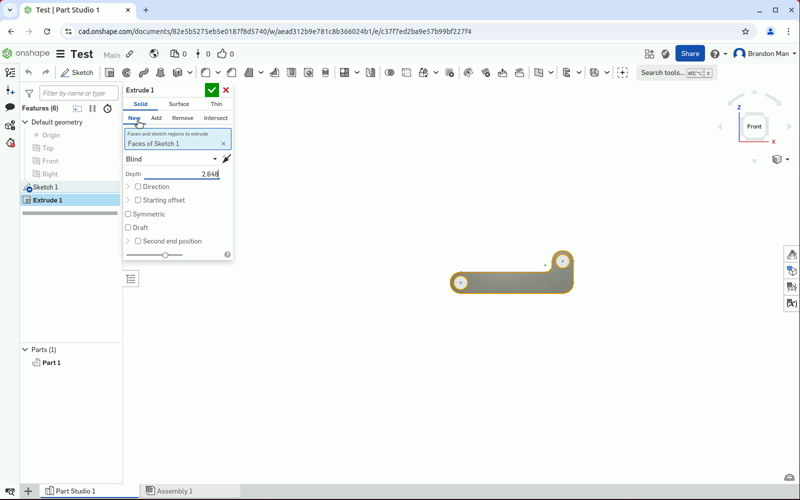
key(enter)
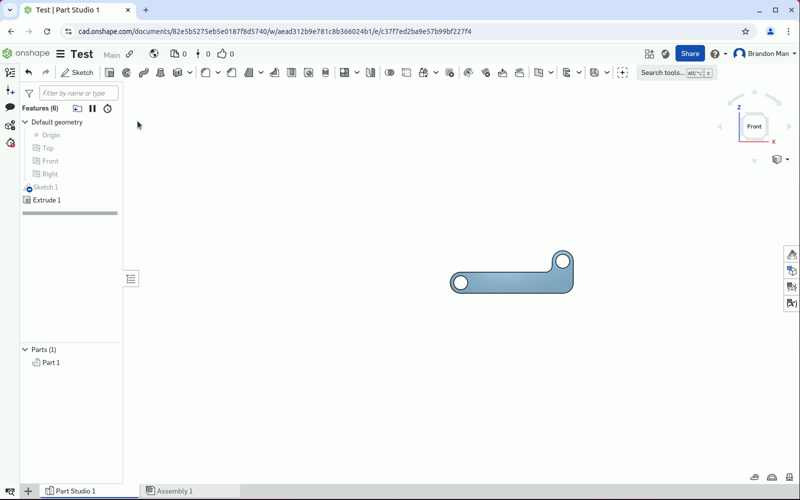
key(shift+h)
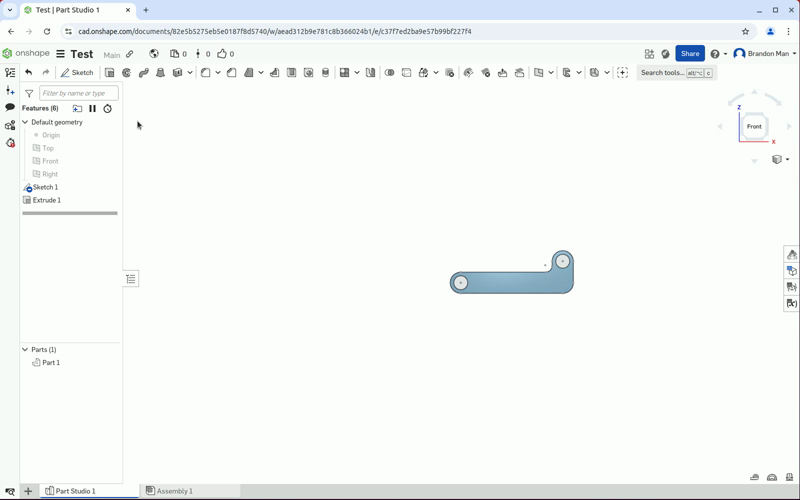
key(shift+h)
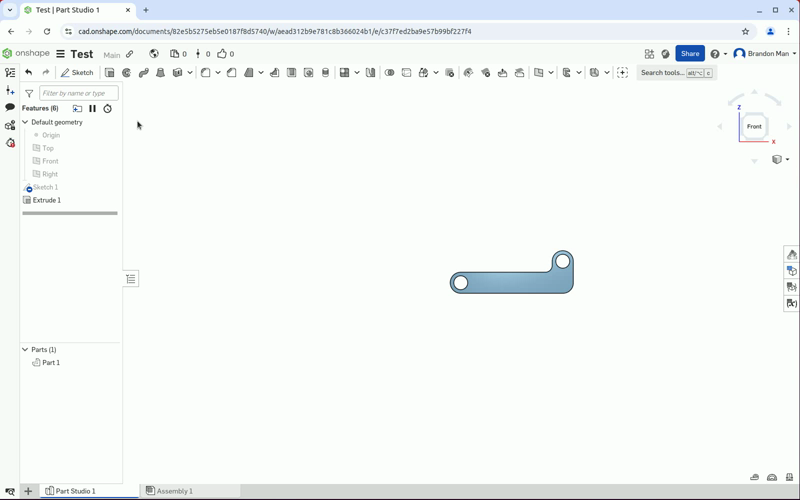
mouse_move(73, 189)
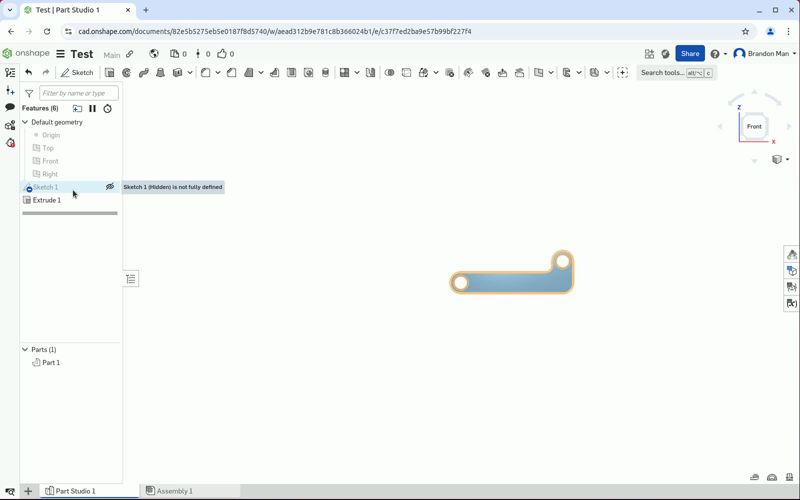
click(73, 189)
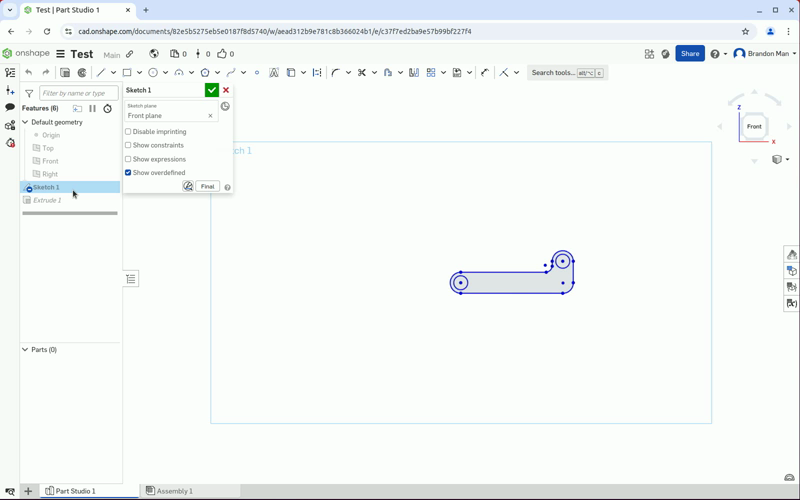
mouse_move(229, 92)
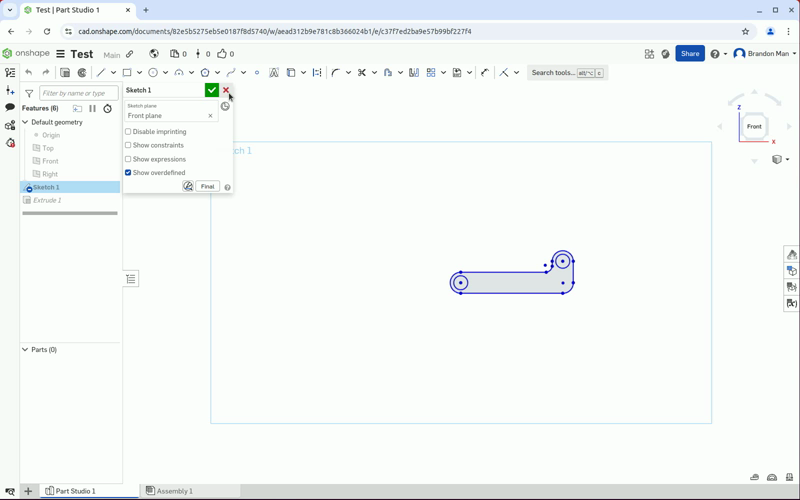
click(229, 92)
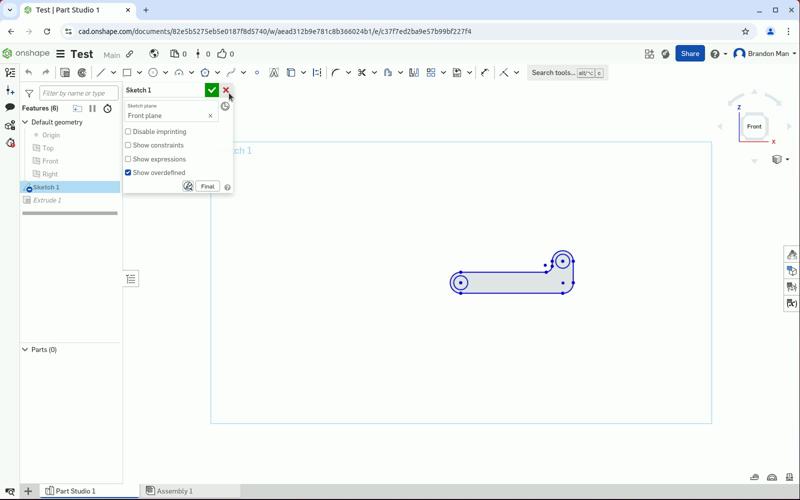
key(shift+s)
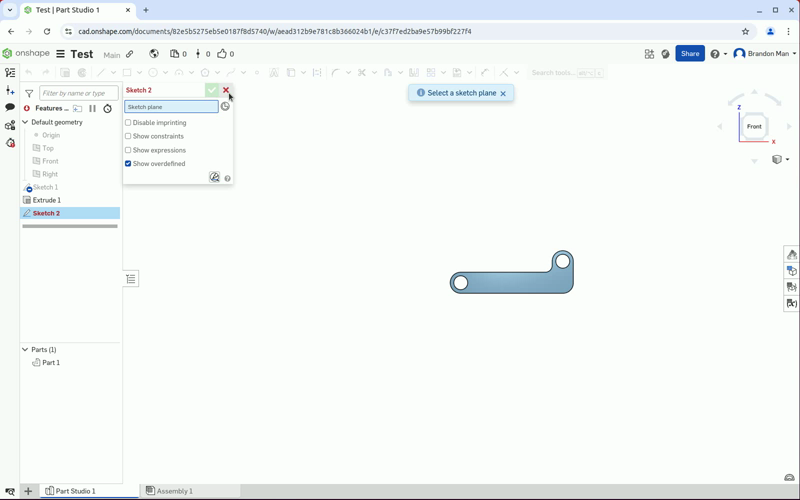
mouse_move(73, 163)
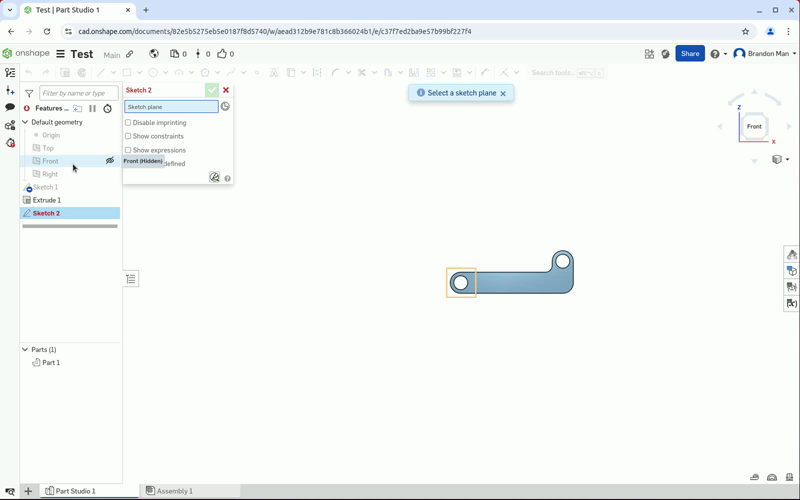
click(73, 163)
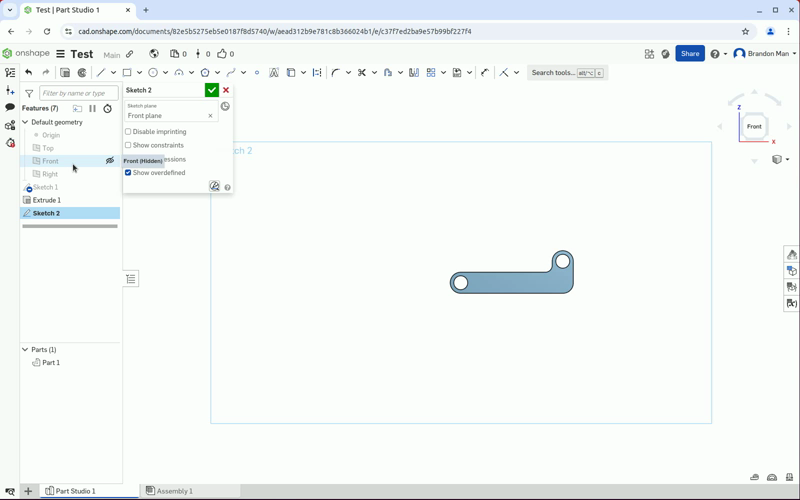
mouse_move(73, 352)
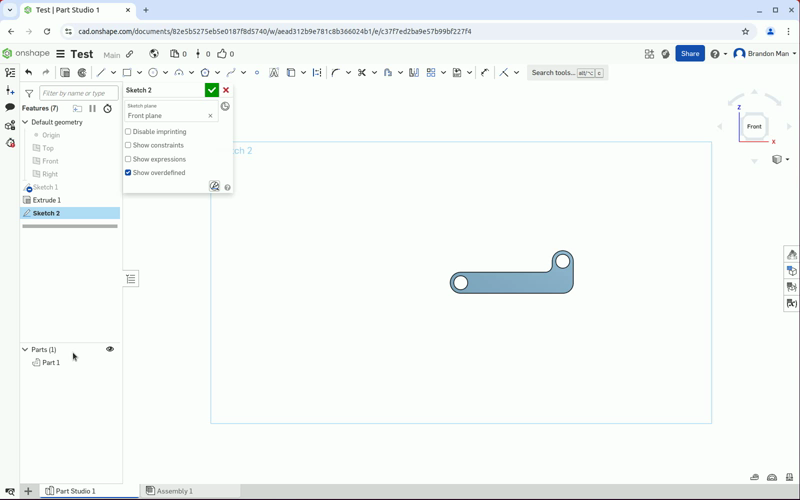
key(y)
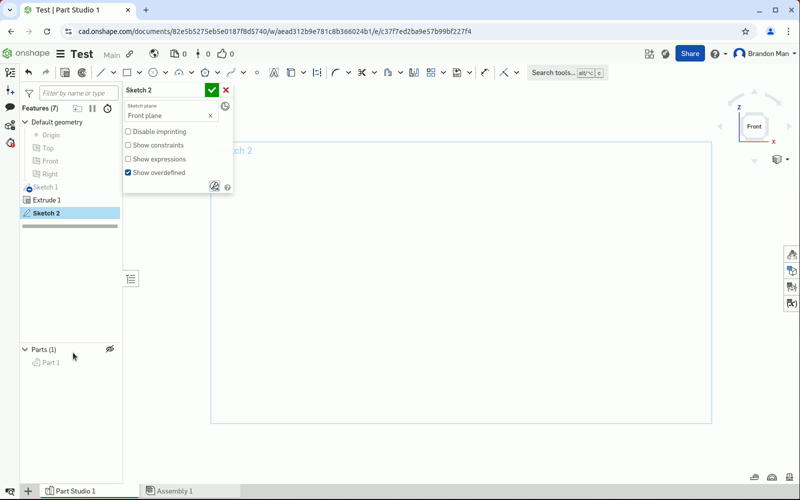
key(c)
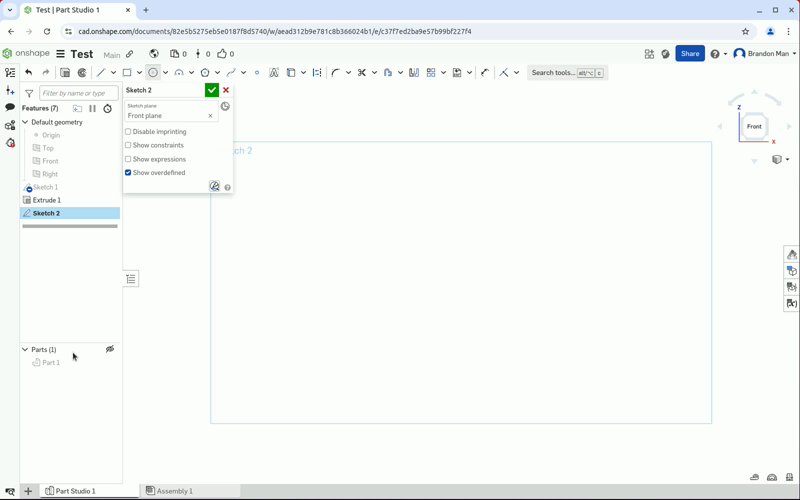
key_down(shift)
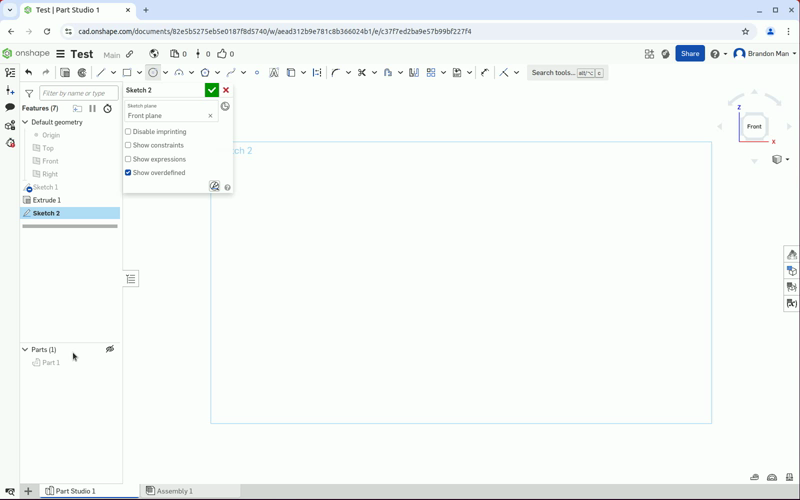
mouse_move(461, 282)
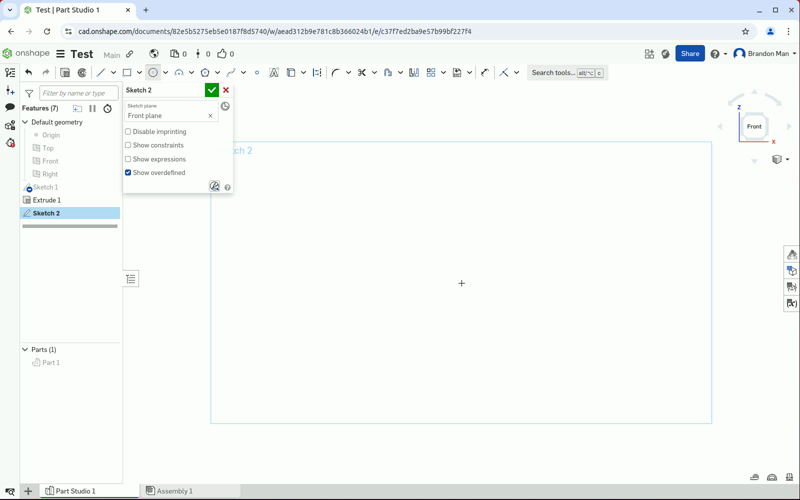
click(461, 282)
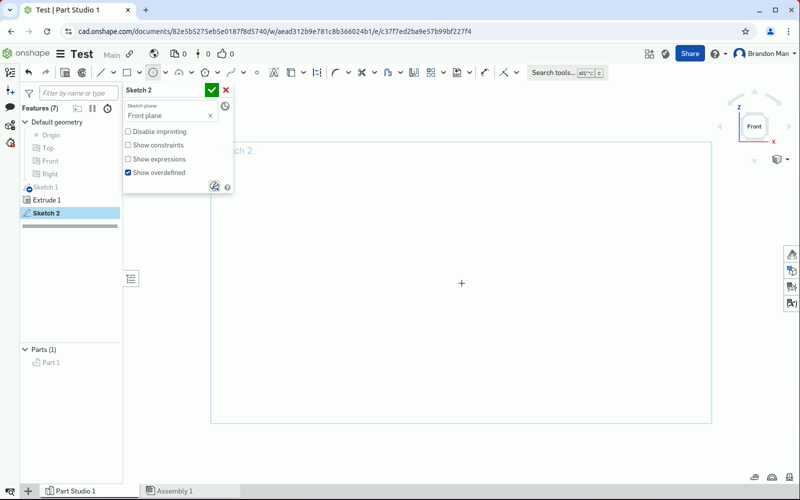
key_up(shift)
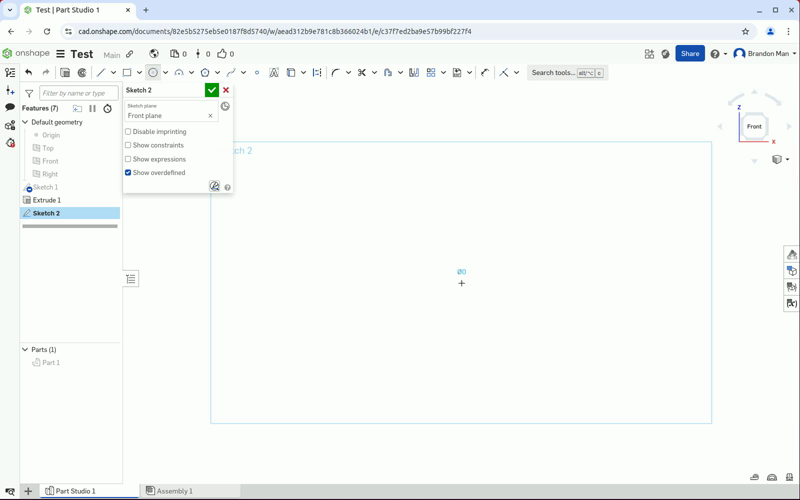
mouse_move(465, 282)
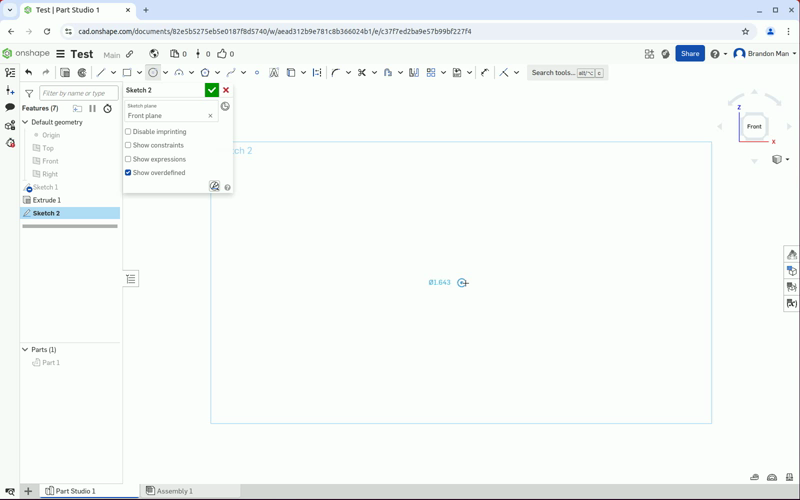
click(465, 282)
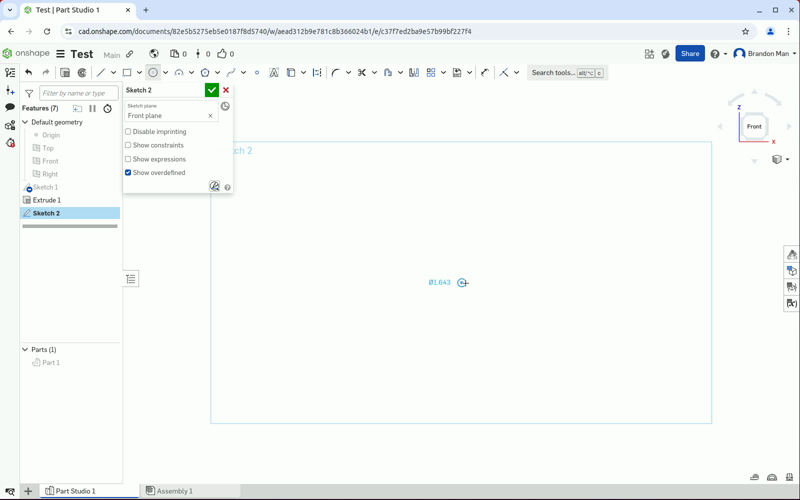
key(esc)
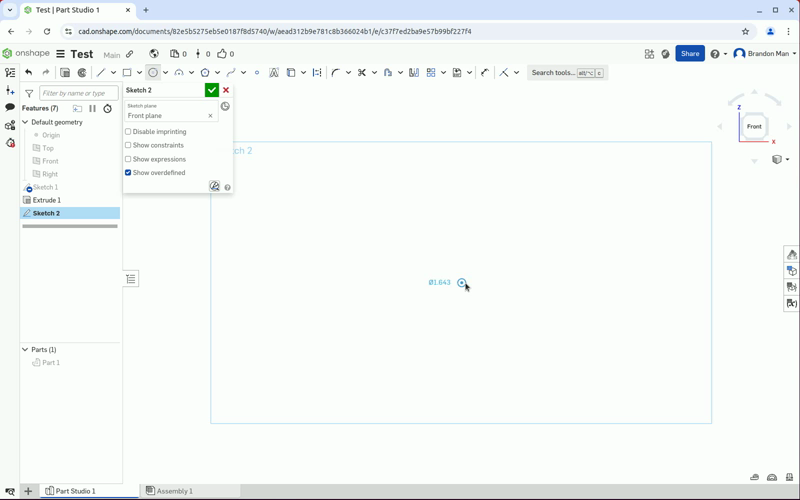
mouse_move(463, 280)
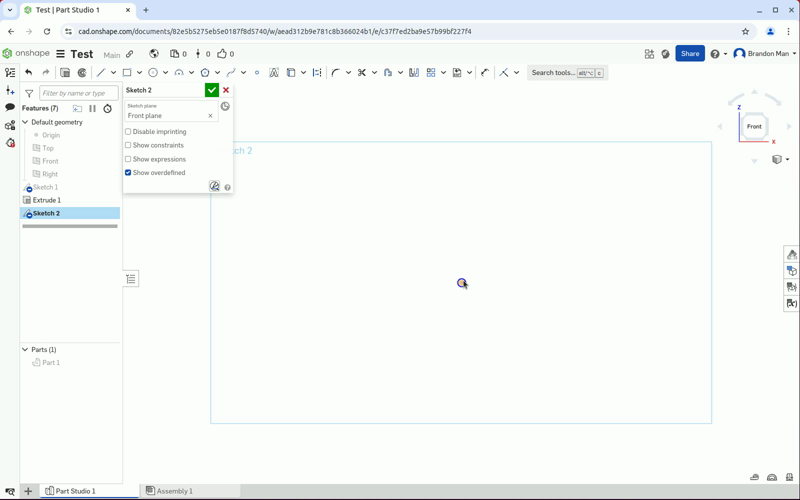
scroll(6)
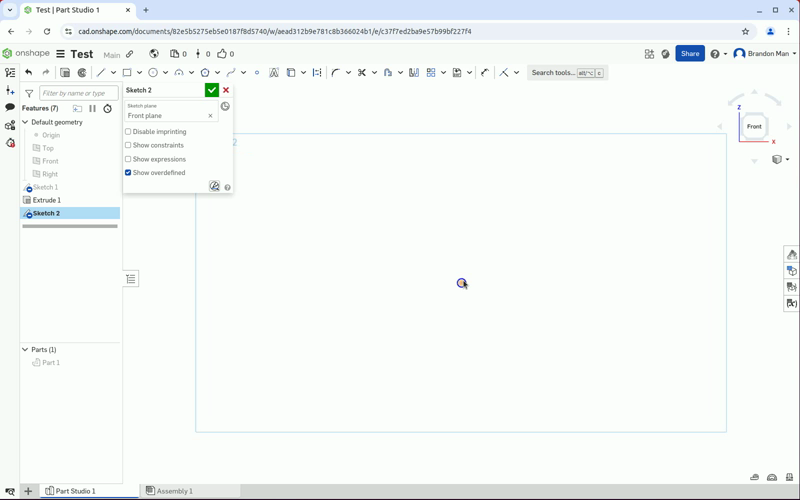
scroll(6)
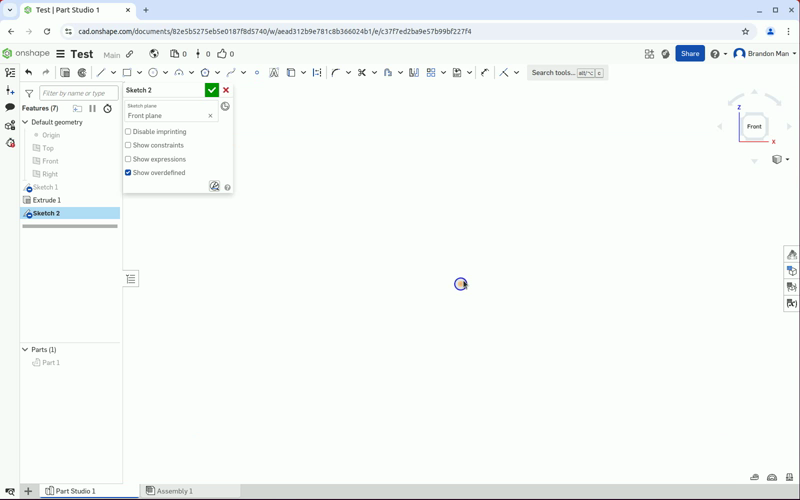
scroll(6)
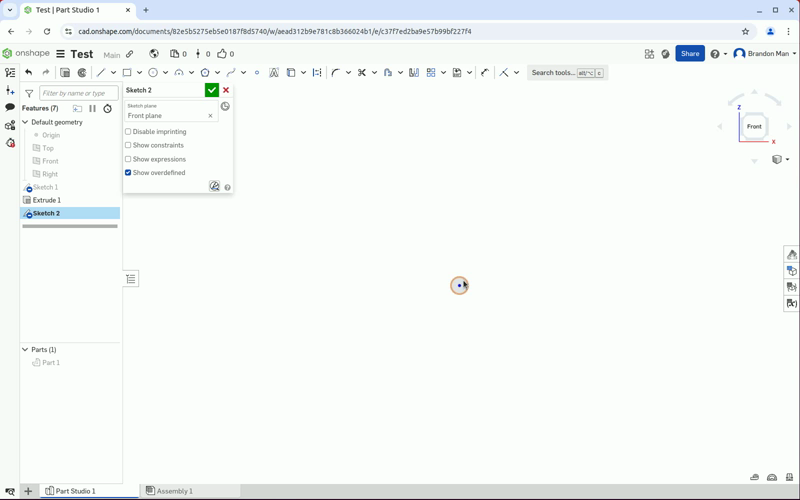
scroll(6)
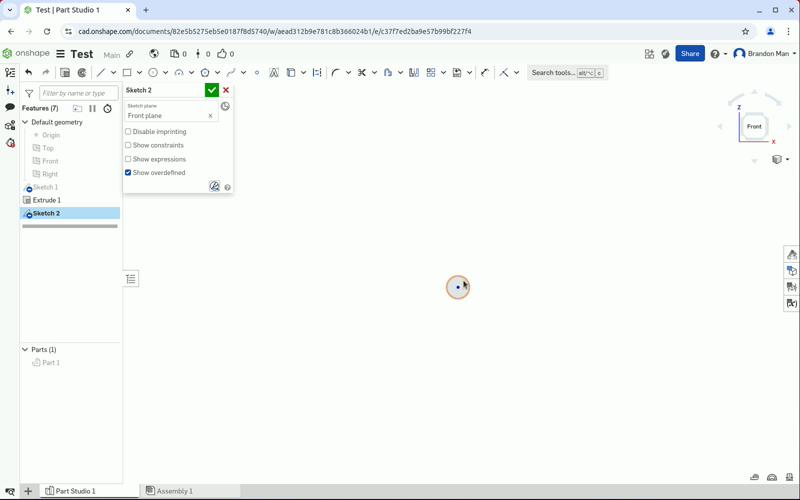
scroll(6)
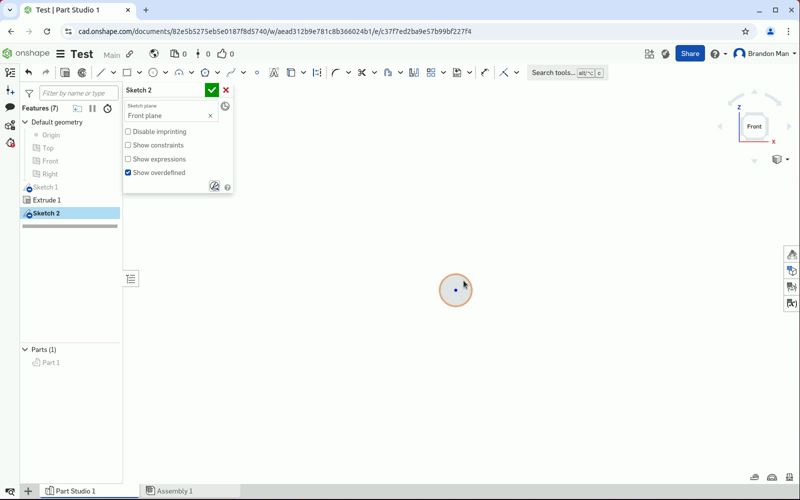
scroll(6)
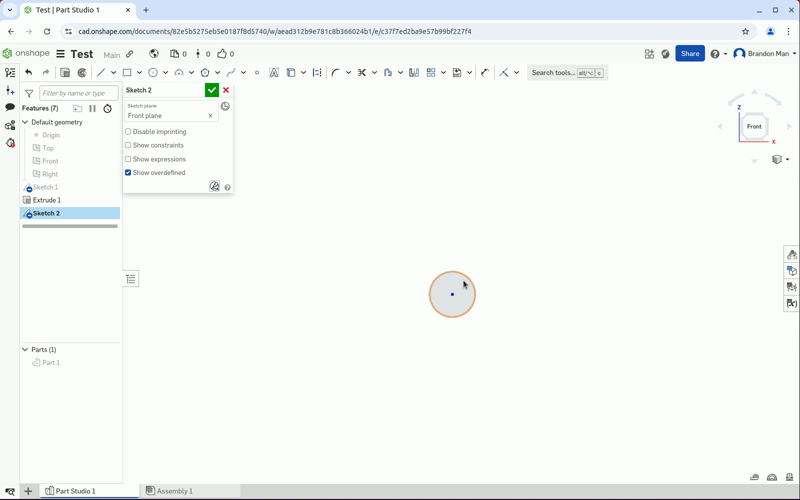
scroll(6)
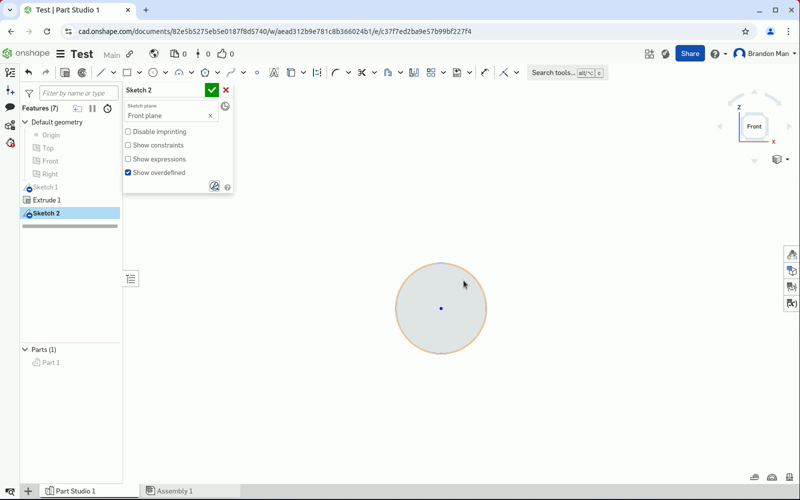
click(463, 280)
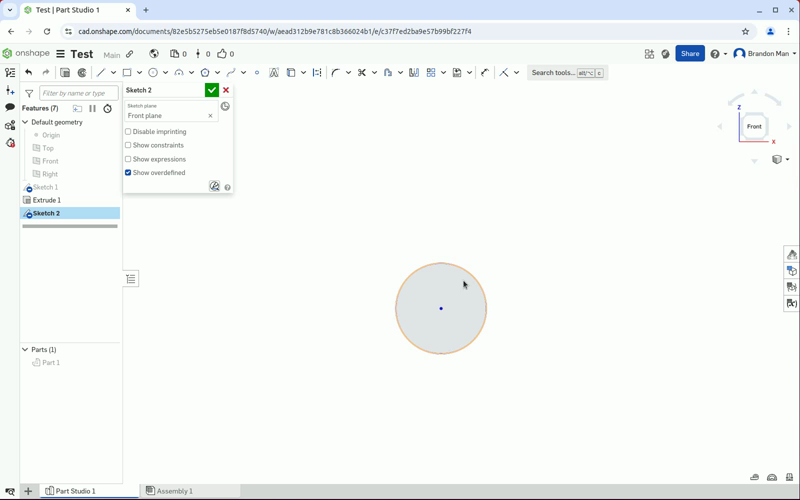
scroll(-6)
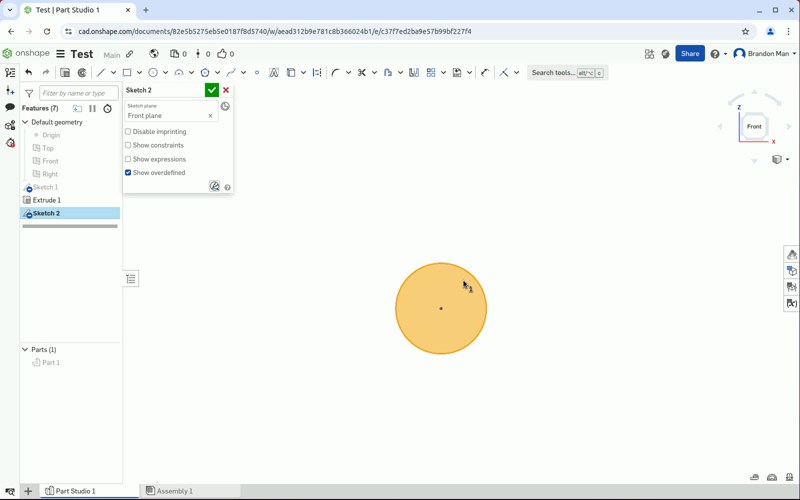
scroll(-6)
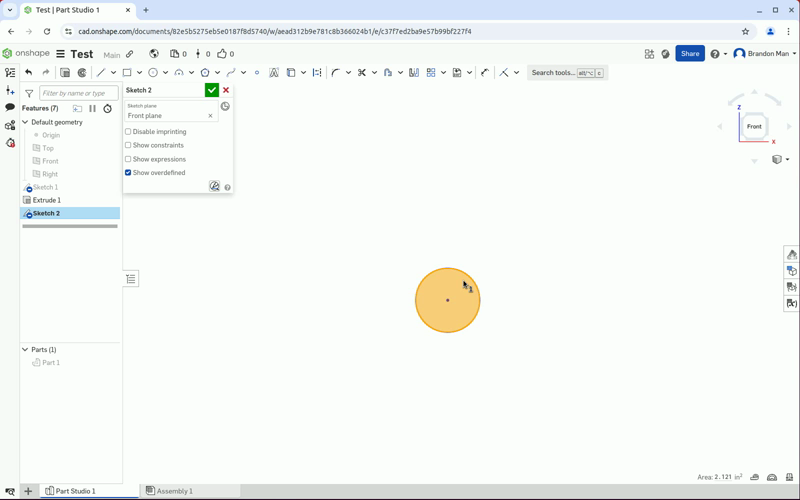
scroll(-6)
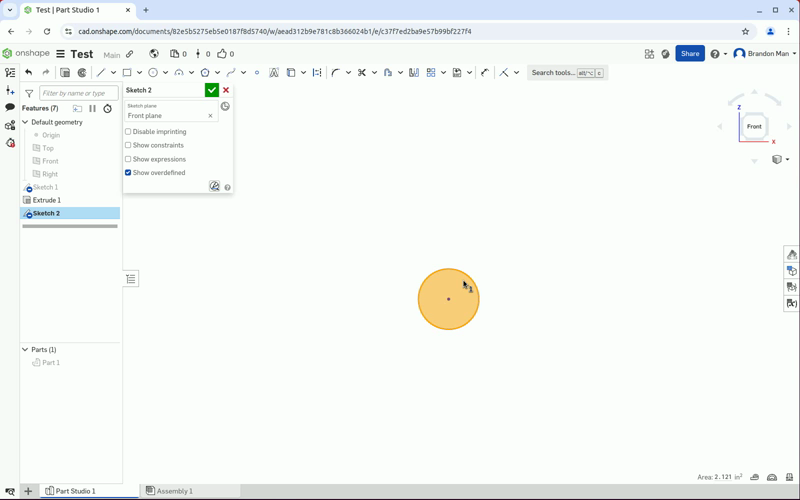
scroll(-6)
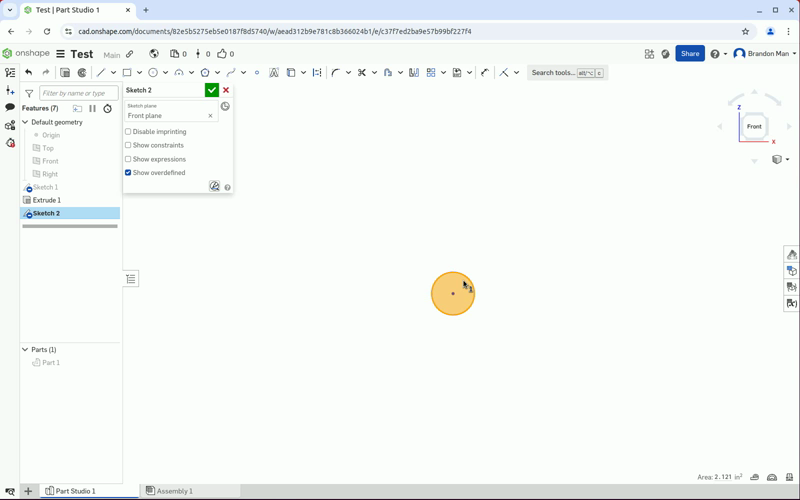
scroll(-6)
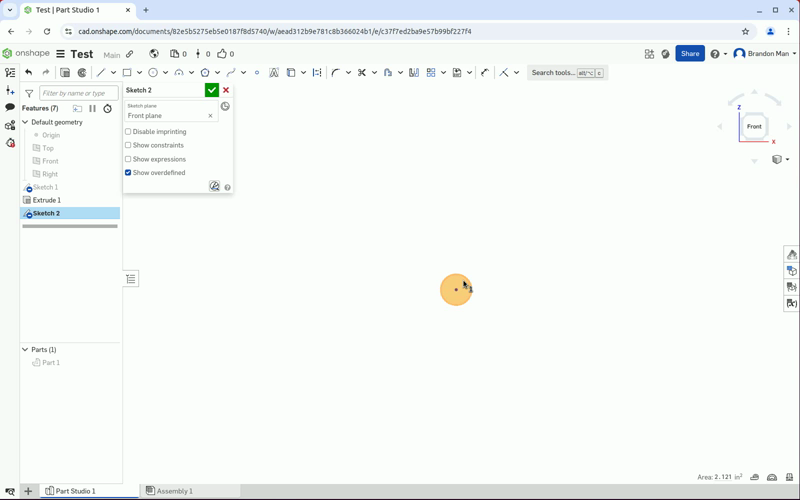
scroll(-6)
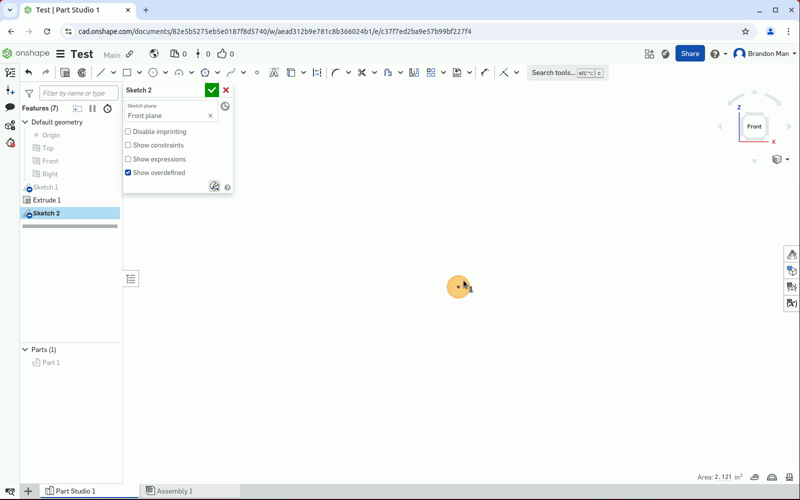
scroll(-6)
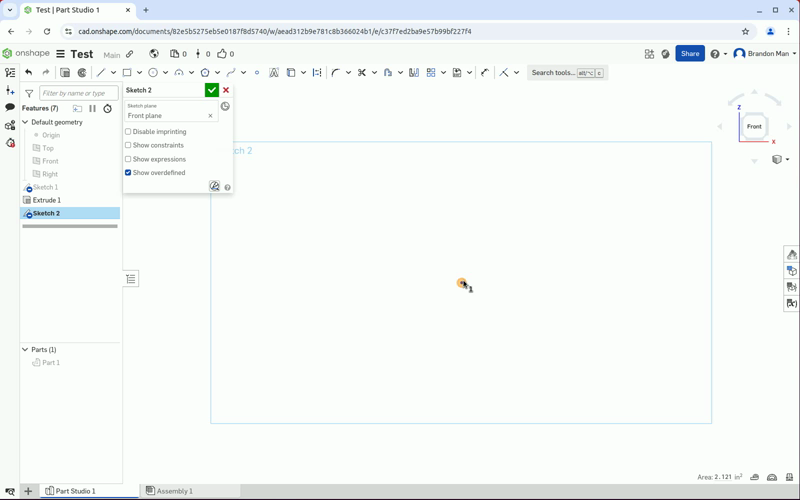
mouse_move(73, 352)
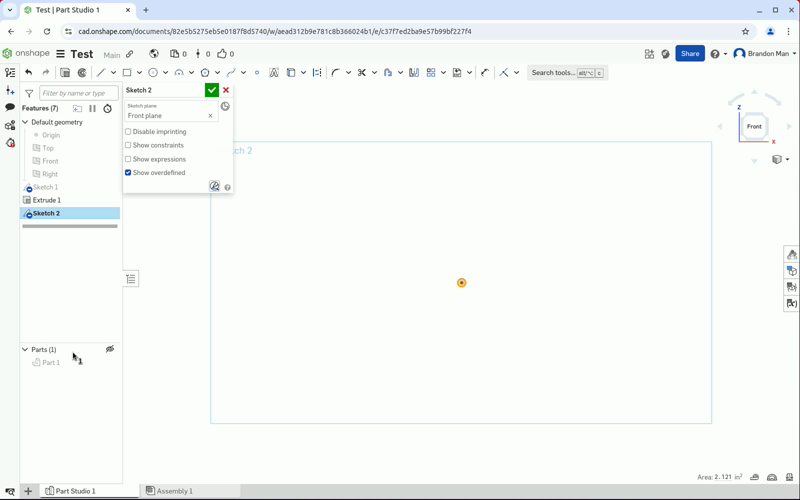
key(shift+y)
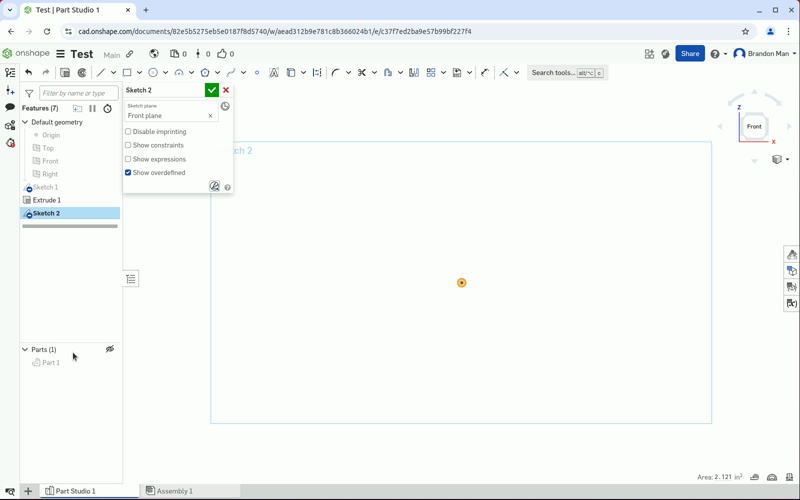
key(shift+e)
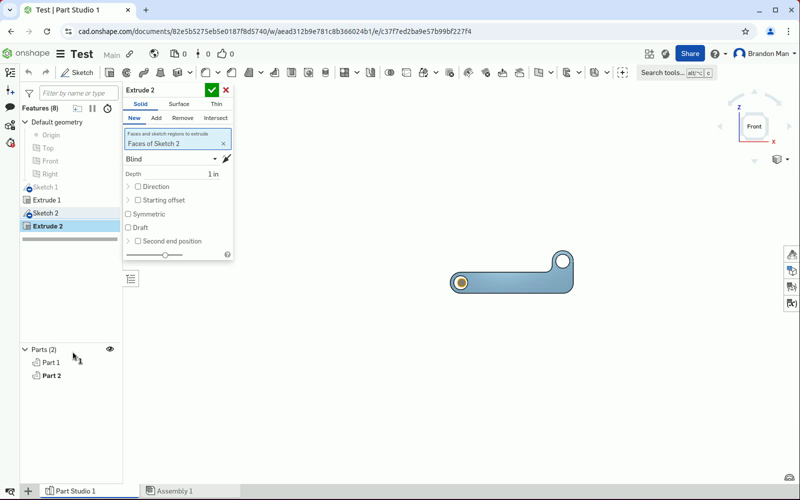
mouse_move(143, 106)
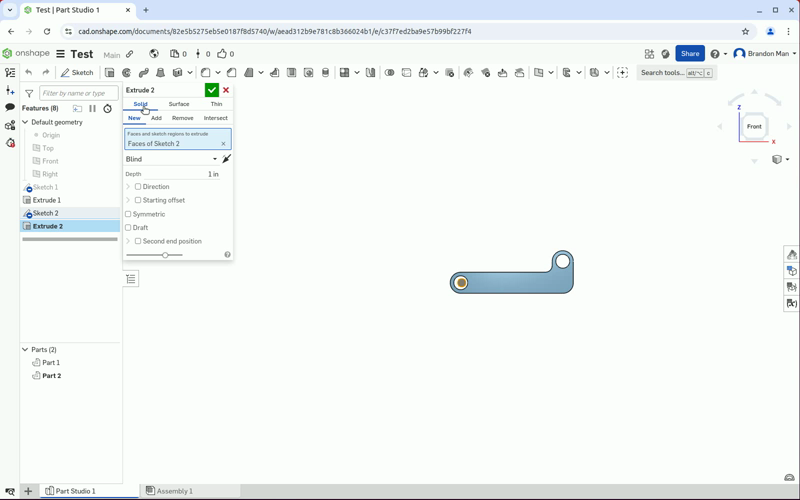
click(143, 106)
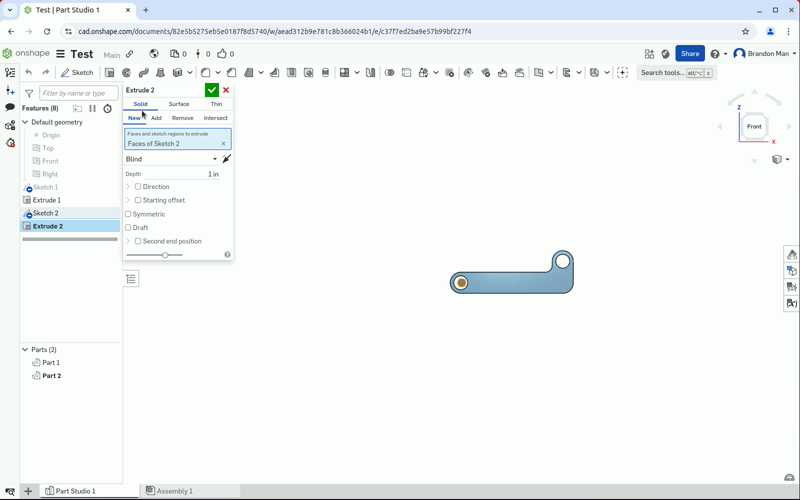
mouse_move(137, 120)
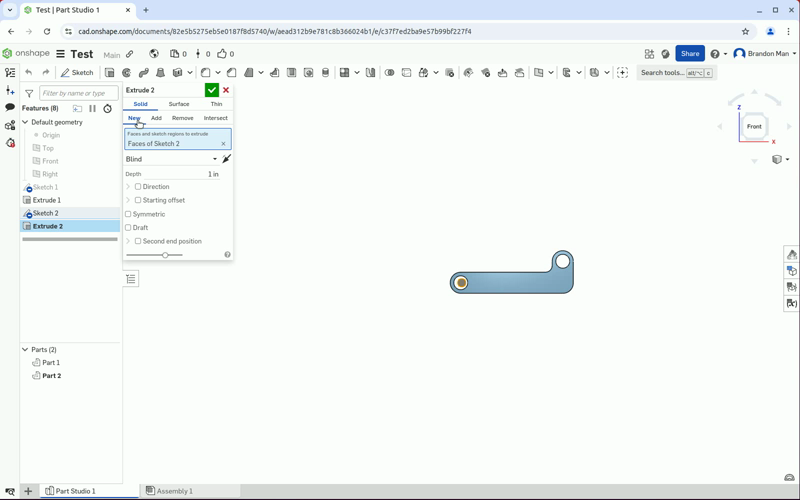
click(137, 120)
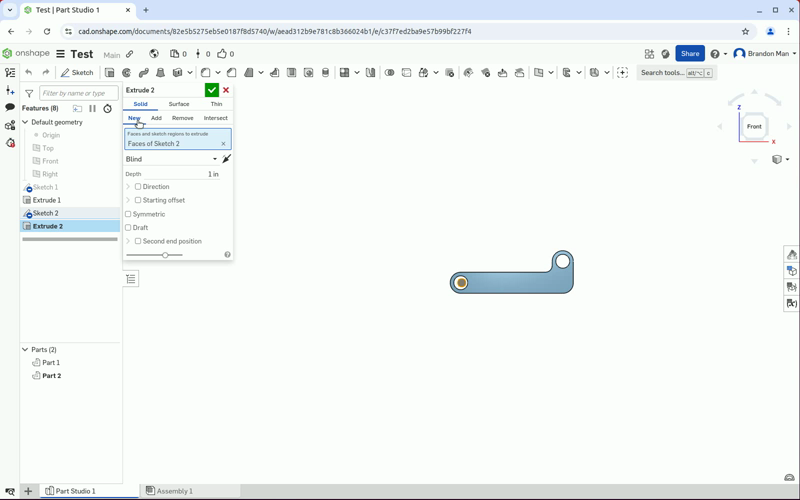
key(tab, 4)
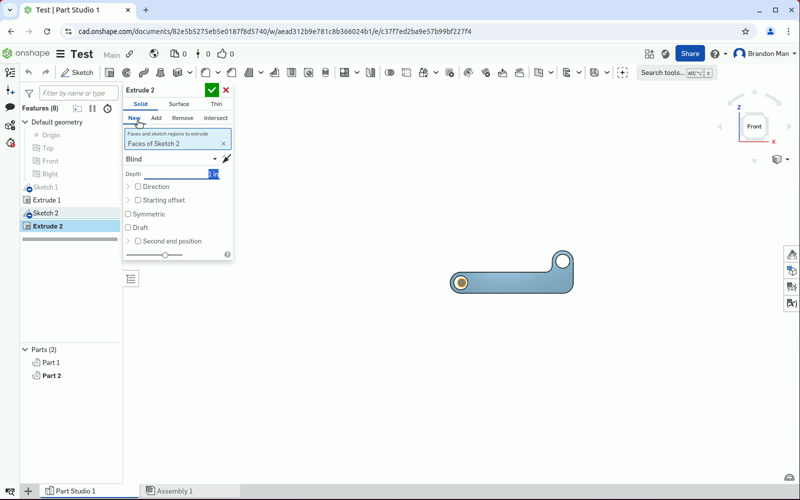
text(2.648)
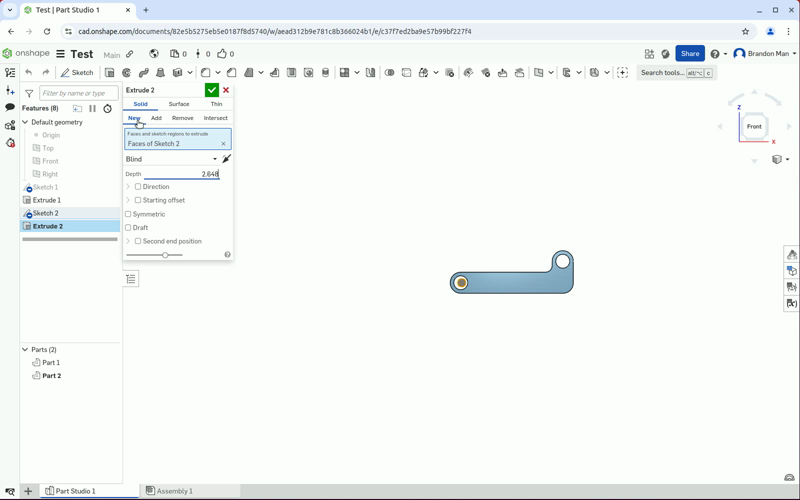
key(enter)
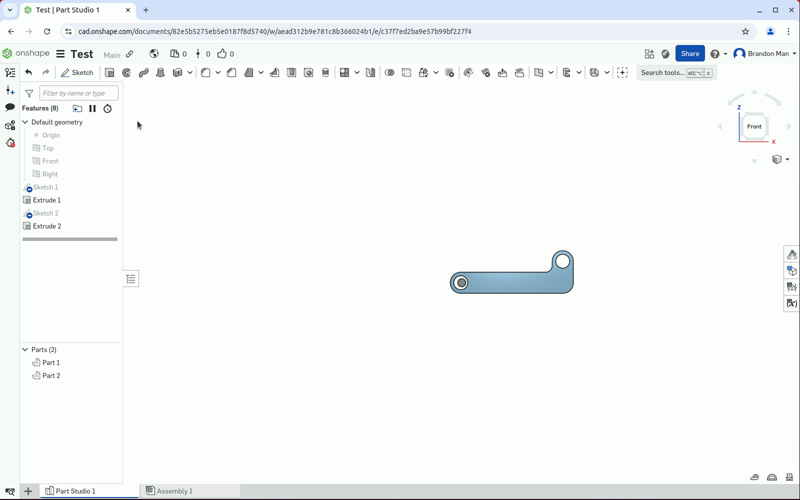
key(shift+h)
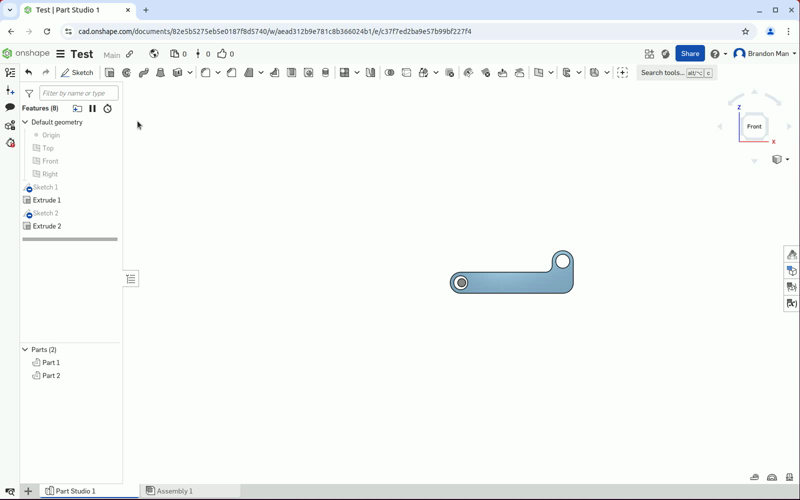
key(shift+h)
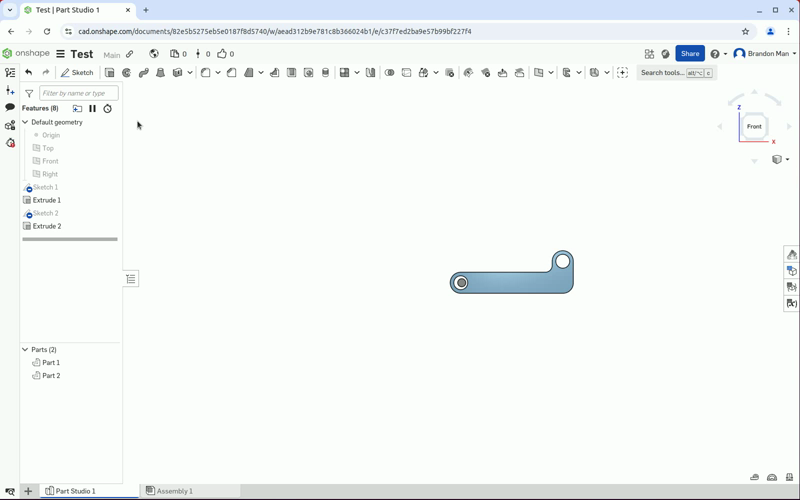
mouse_move(73, 189)
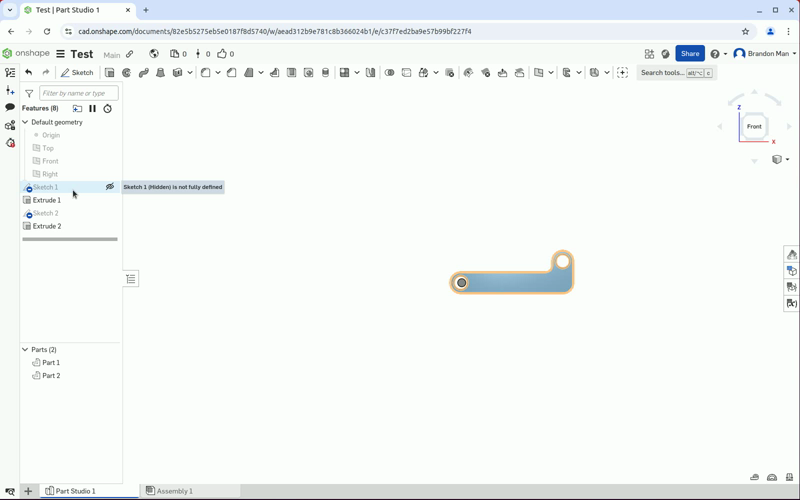
click(73, 189)
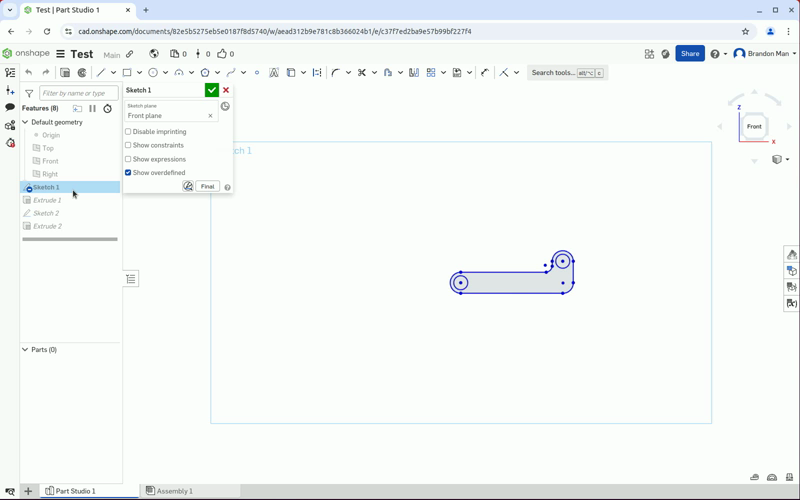
mouse_move(229, 92)
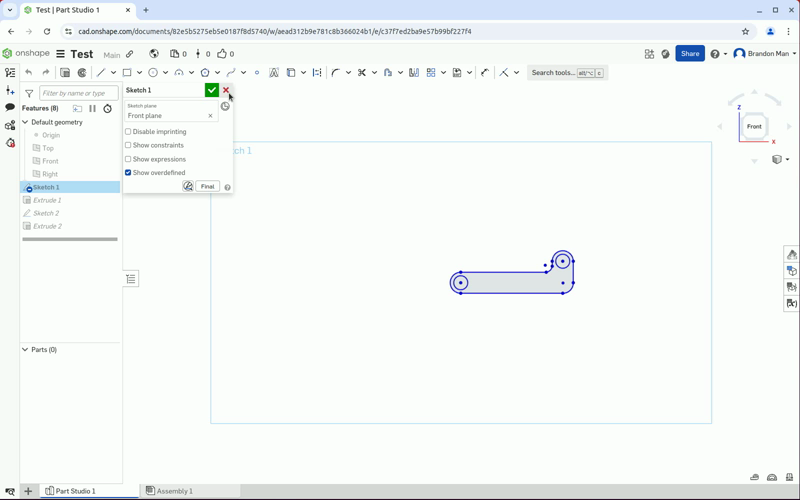
click(229, 92)
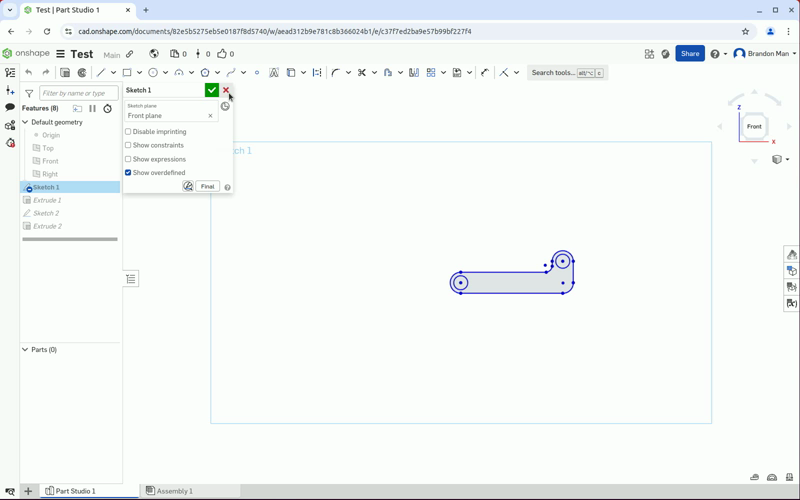
key(shift+s)
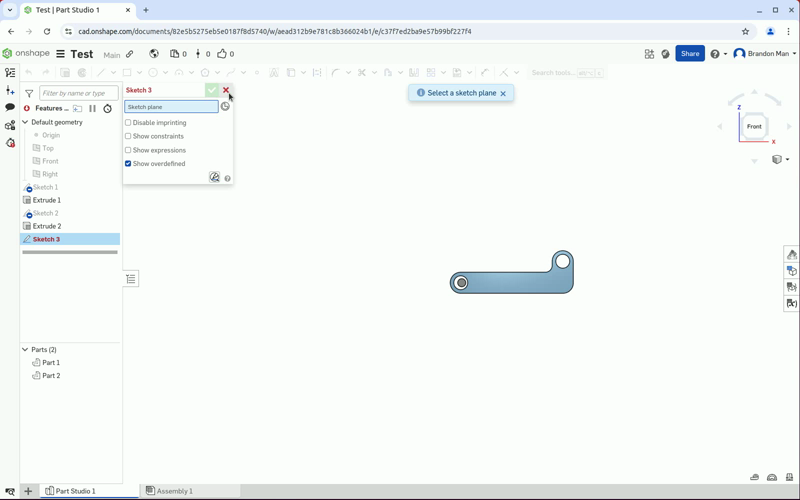
mouse_move(73, 163)
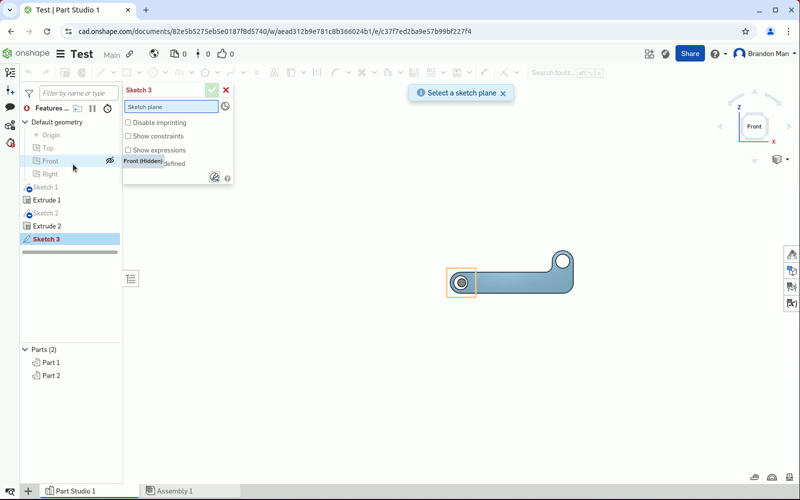
click(73, 163)
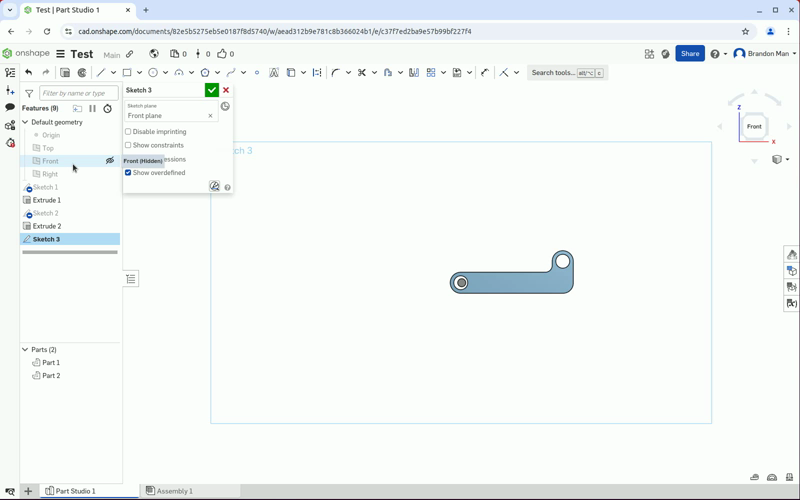
mouse_move(73, 352)
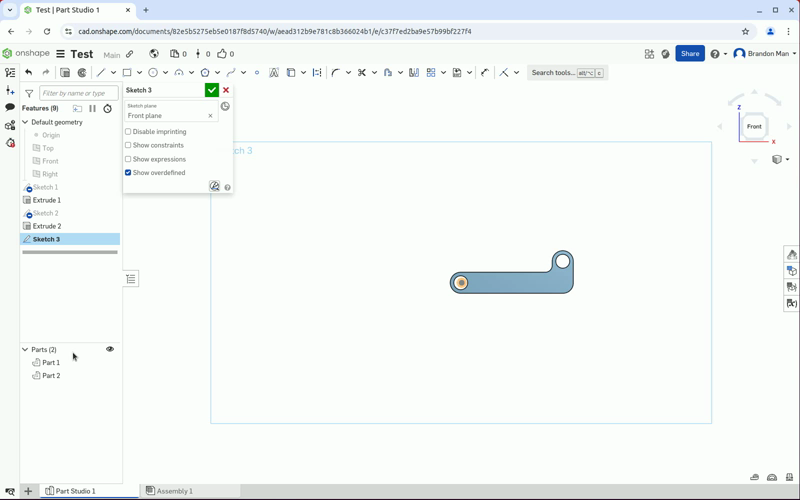
key(y)
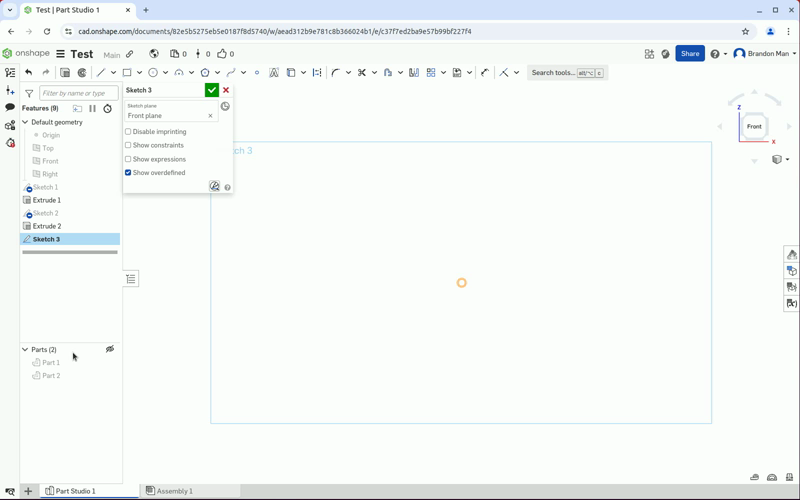
key(c)
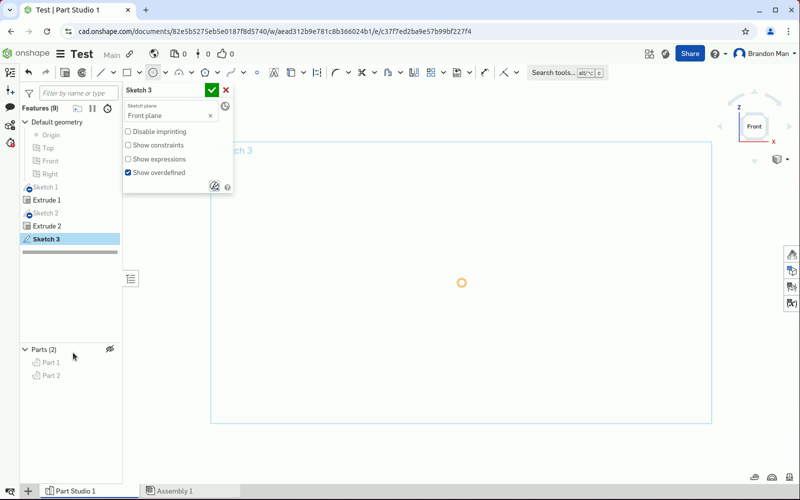
key_down(shift)
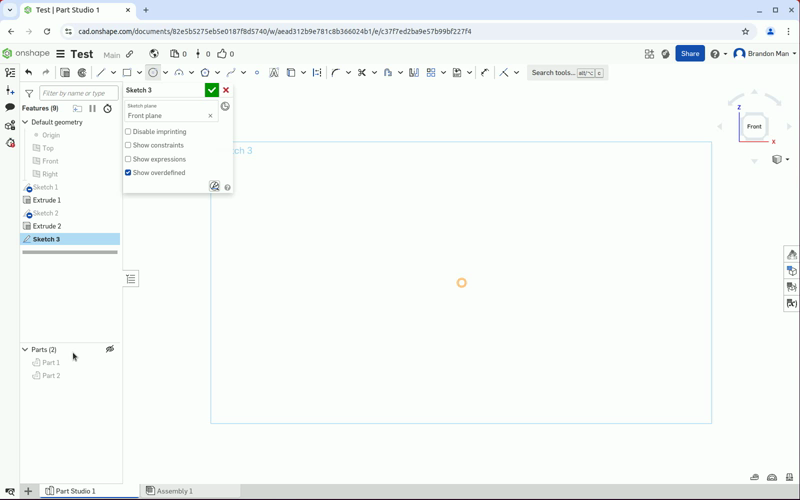
mouse_move(564, 261)
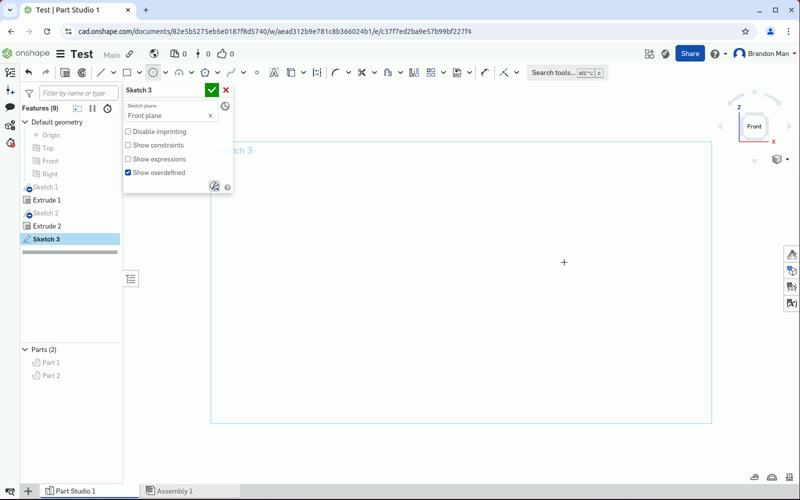
click(564, 261)
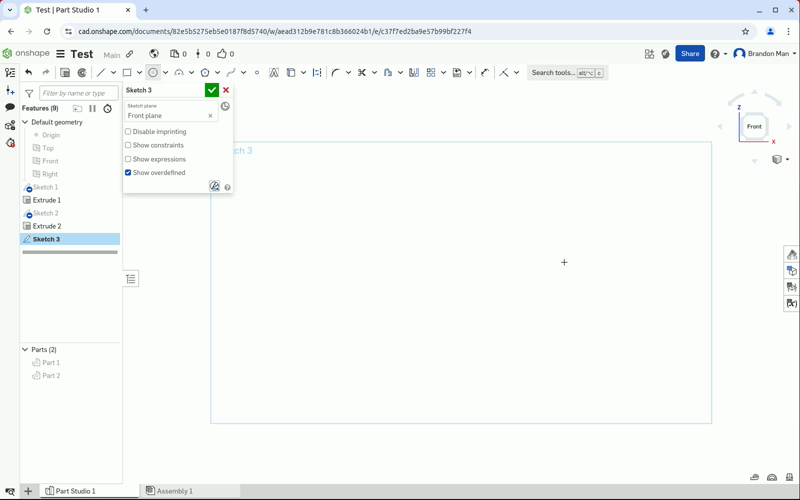
key_up(shift)
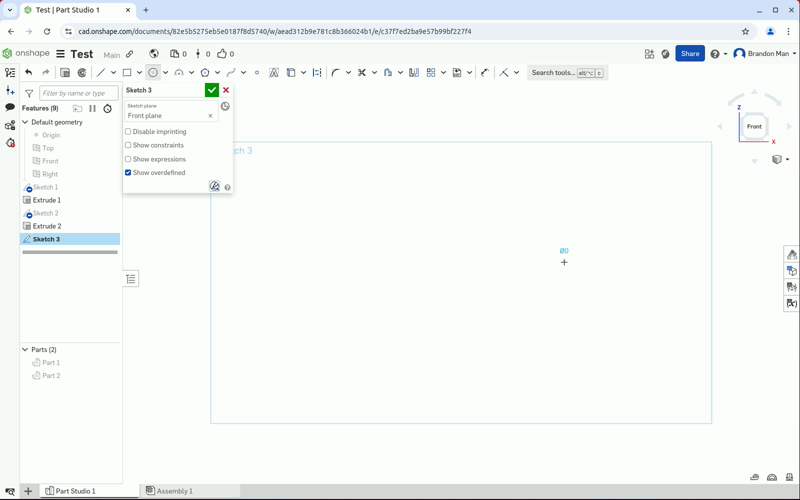
mouse_move(567, 261)
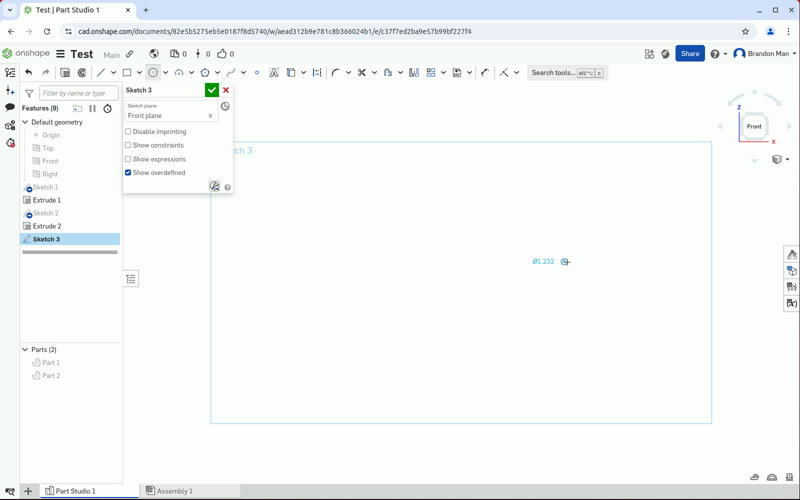
click(567, 261)
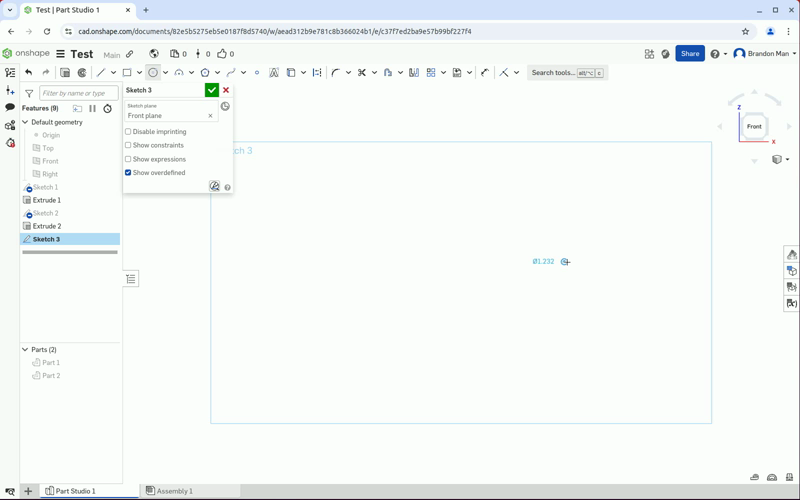
key(esc)
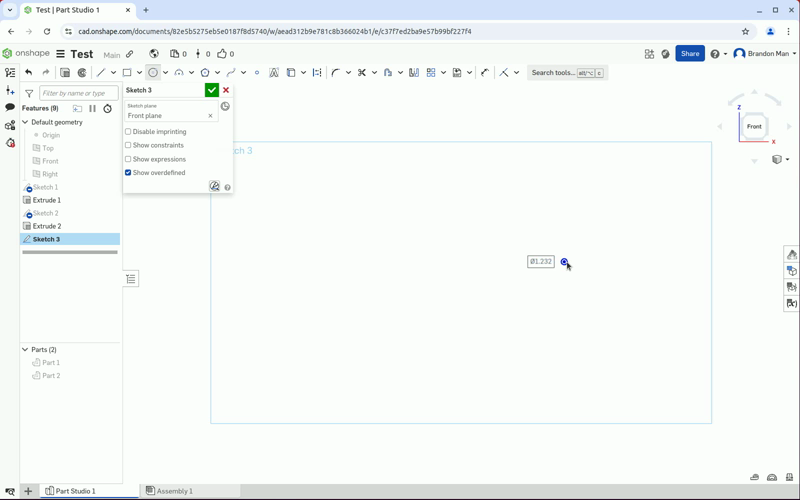
mouse_move(564, 262)
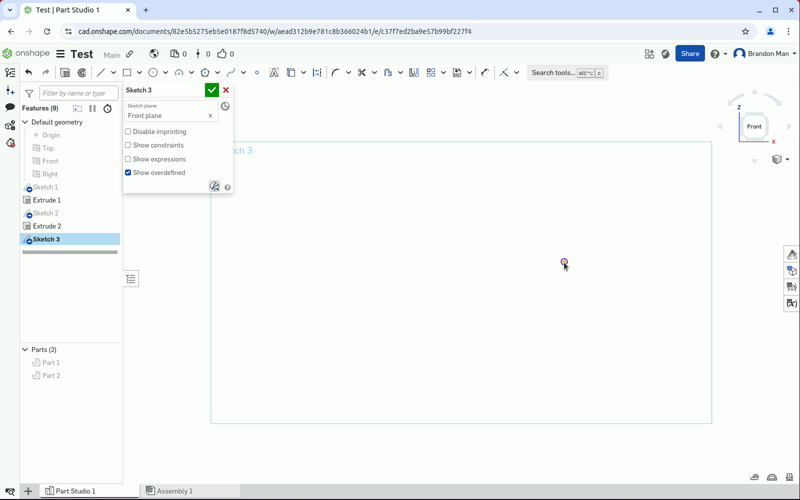
scroll(6)
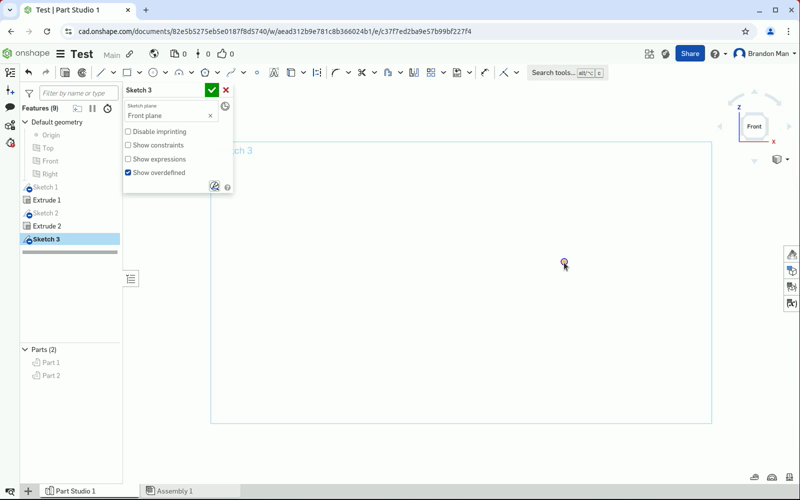
scroll(6)
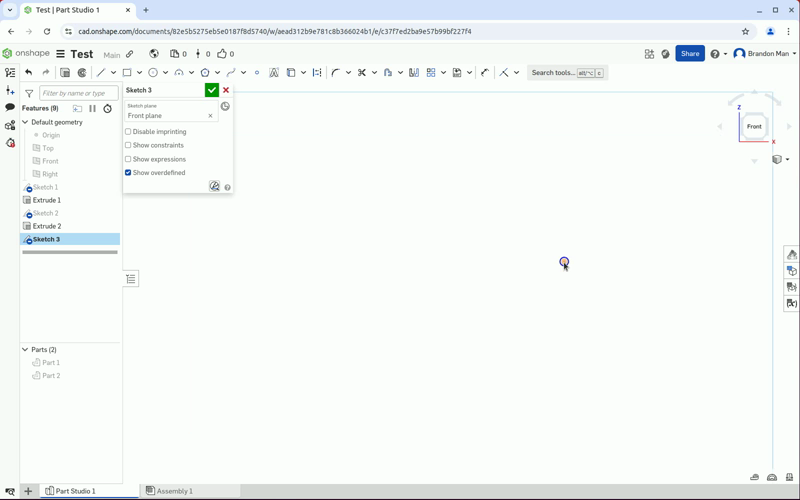
scroll(6)
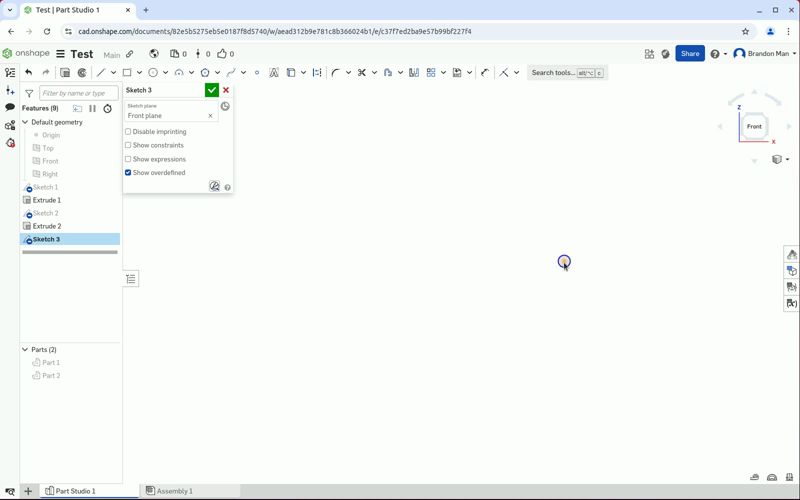
scroll(6)
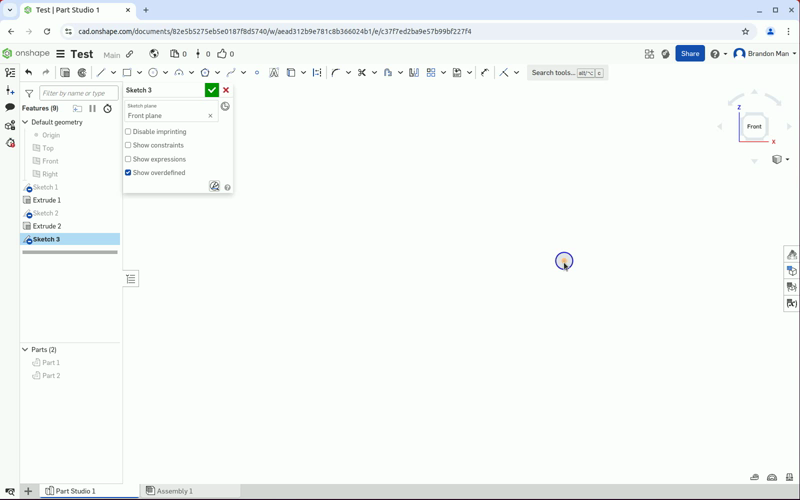
scroll(6)
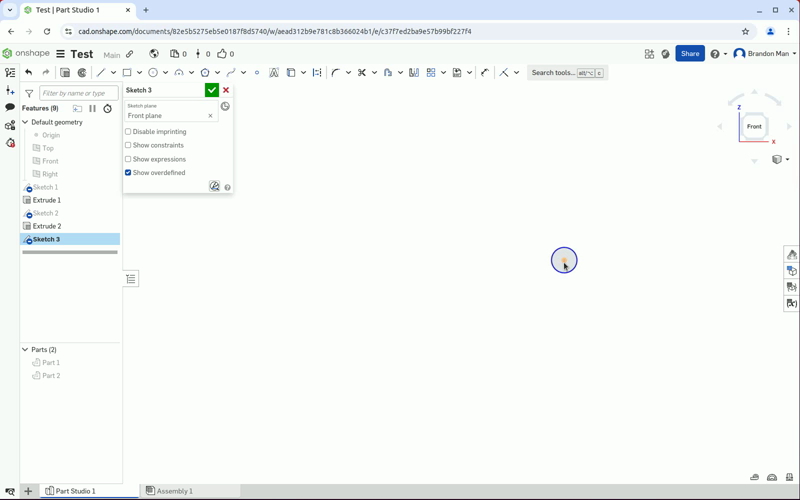
scroll(6)
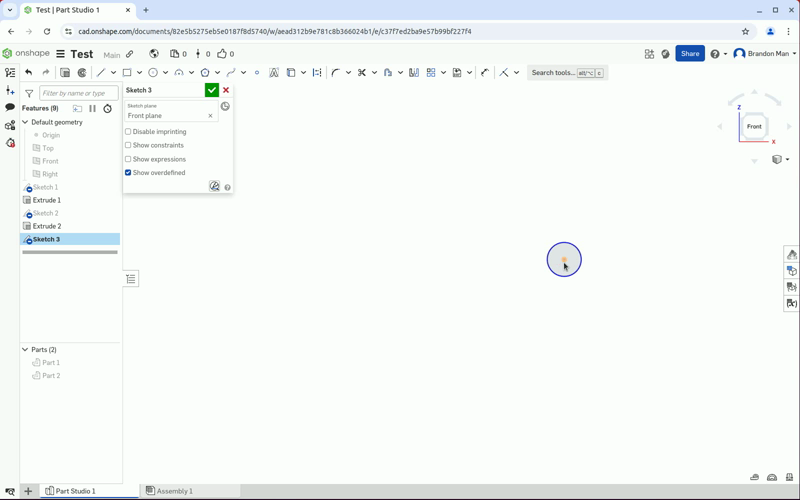
scroll(6)
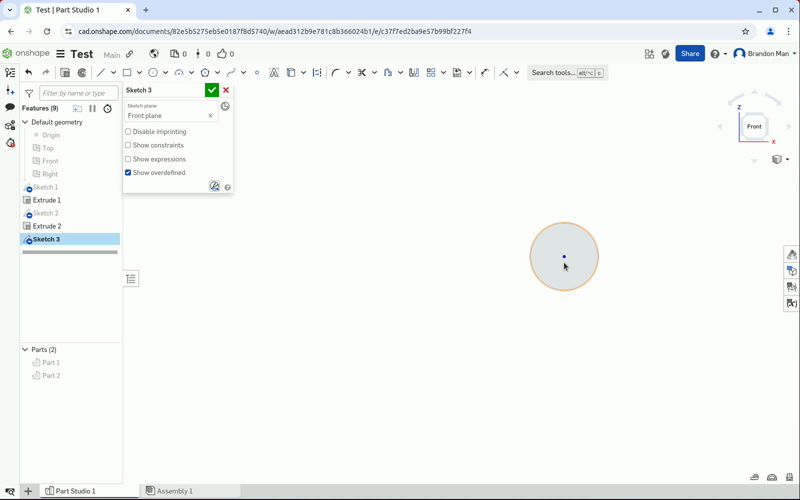
click(564, 262)
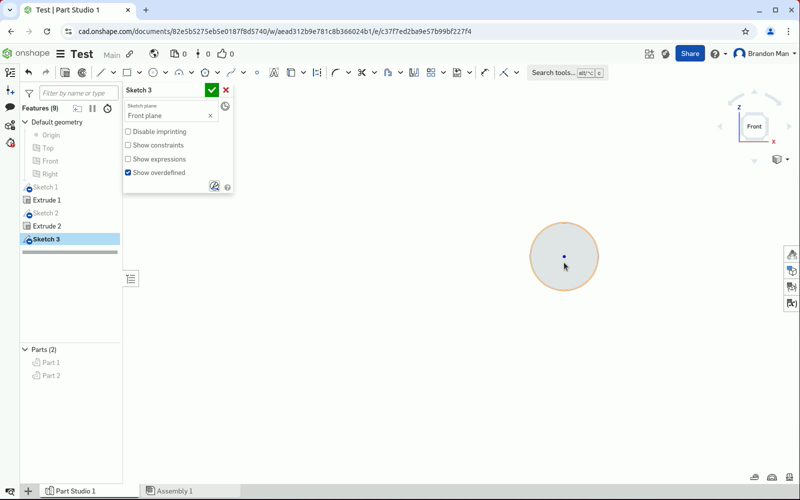
scroll(-6)
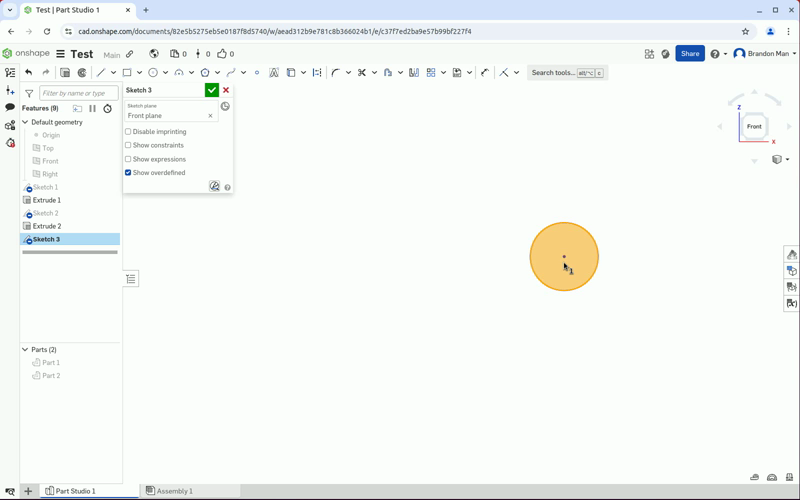
scroll(-6)
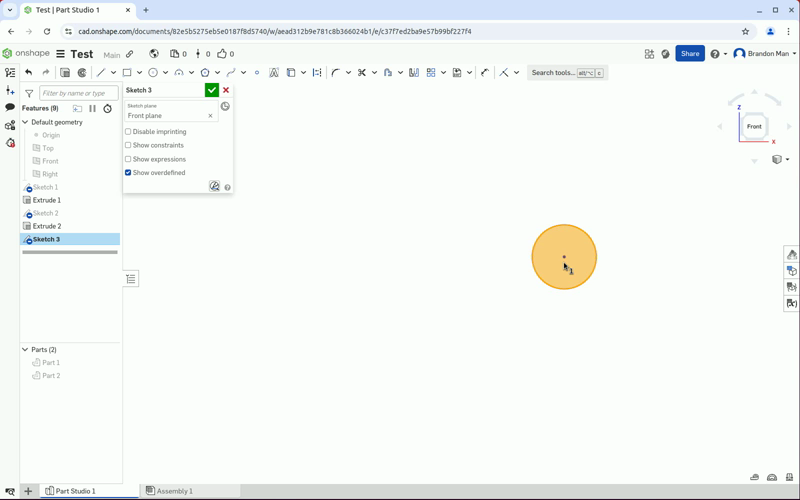
scroll(-6)
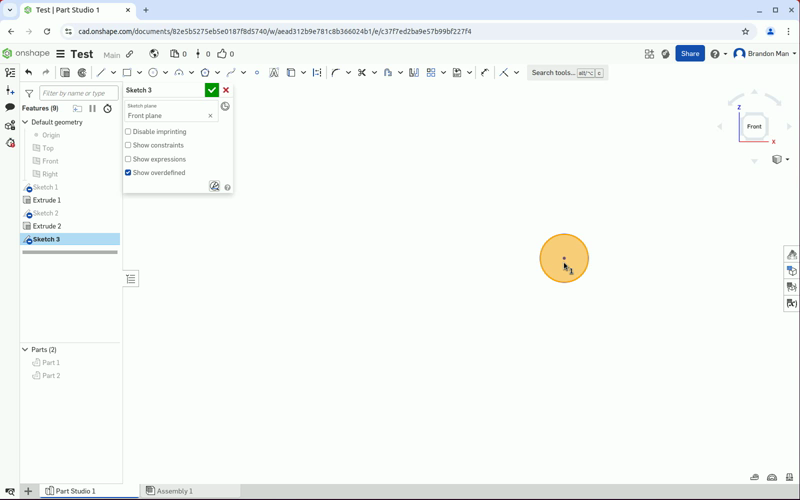
scroll(-6)
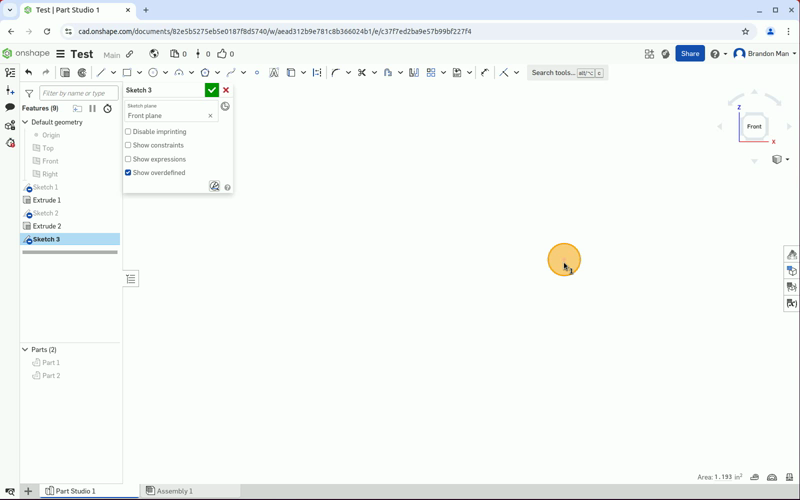
scroll(-6)
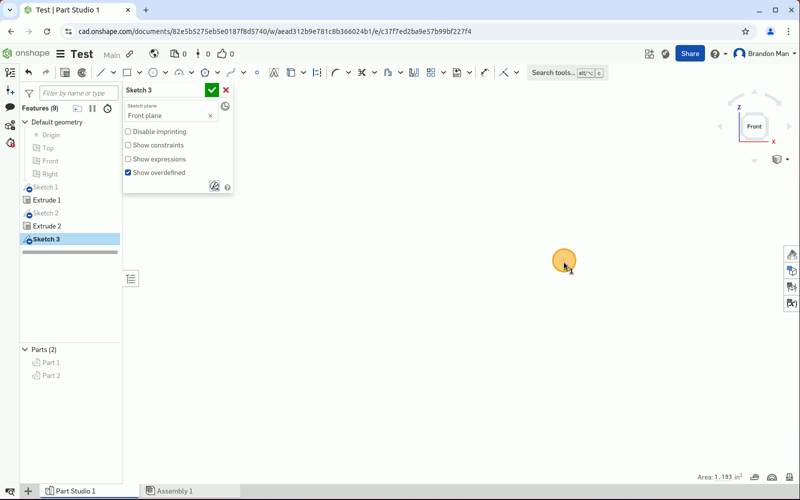
scroll(-6)
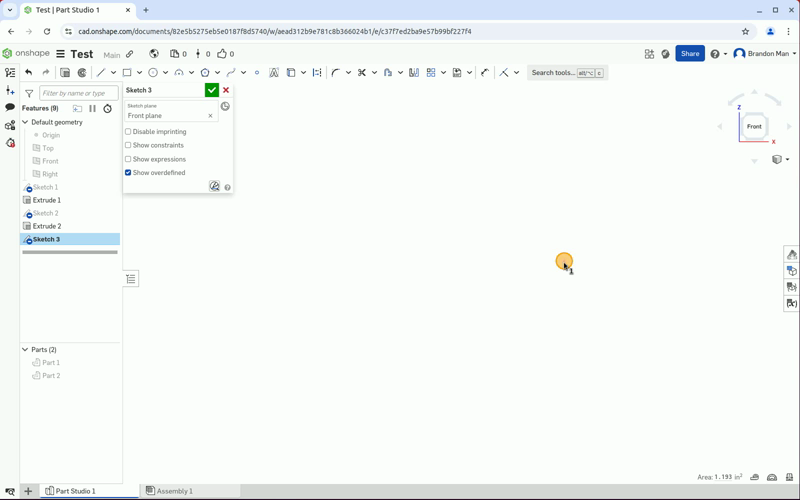
scroll(-6)
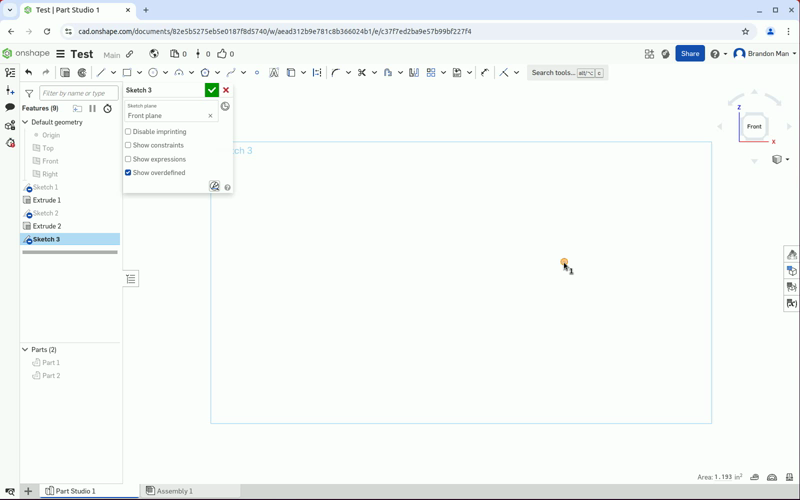
mouse_move(73, 352)
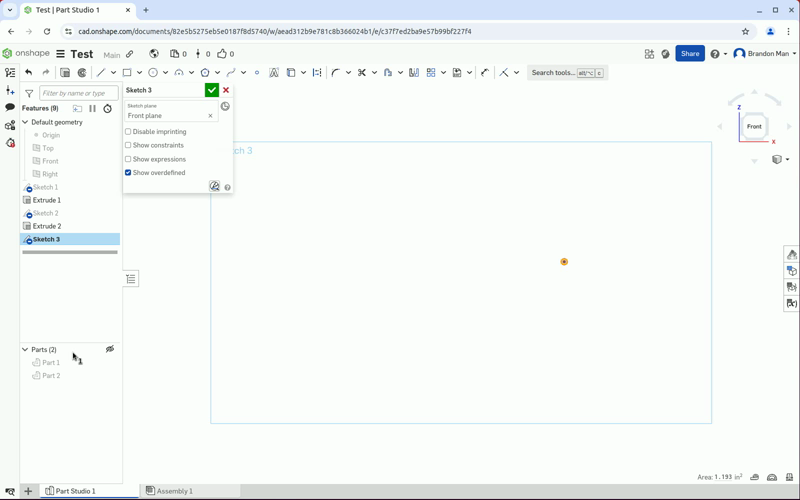
key(shift+y)
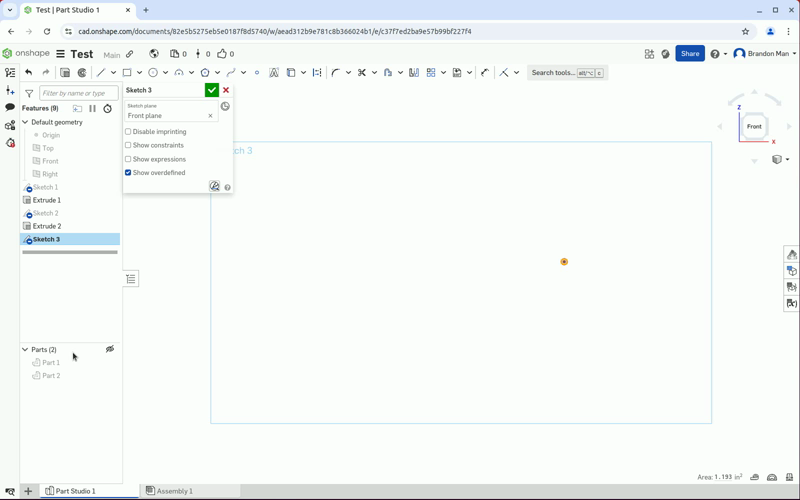
key(shift+e)
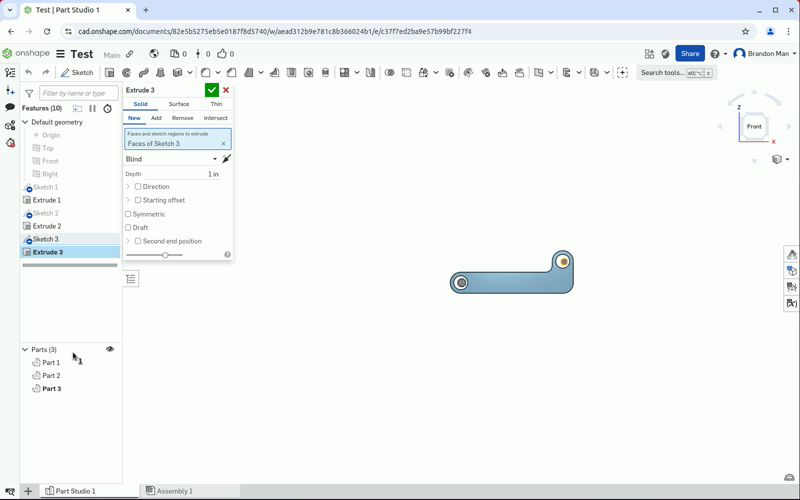
mouse_move(143, 106)
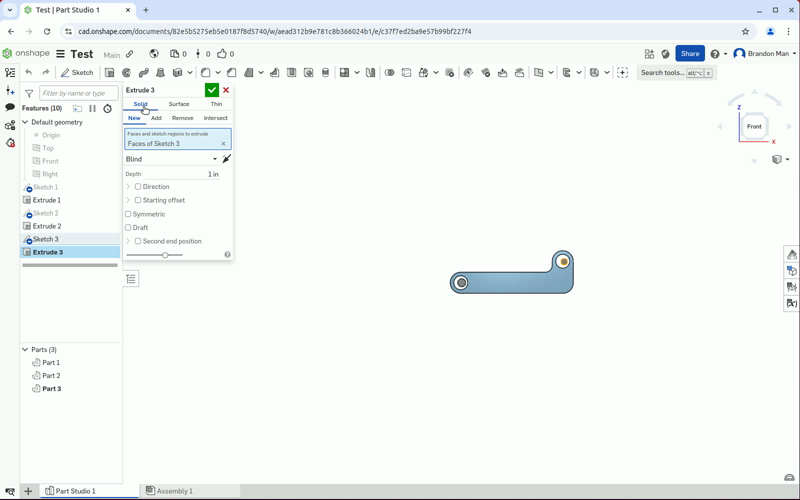
click(143, 106)
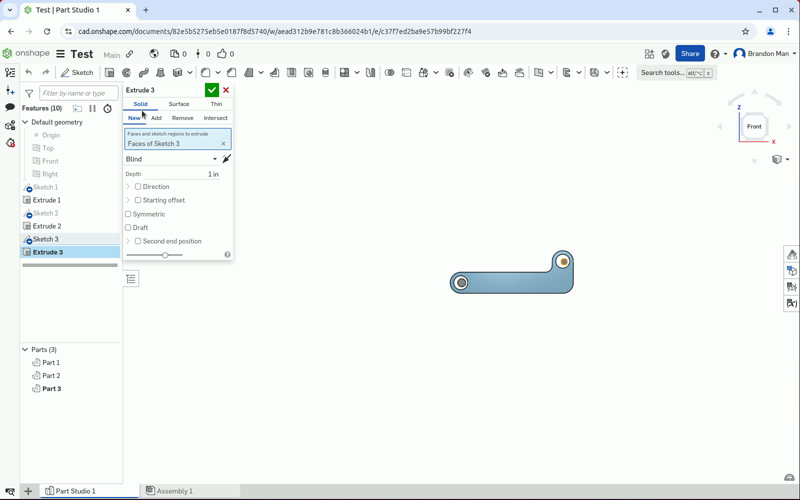
mouse_move(137, 120)
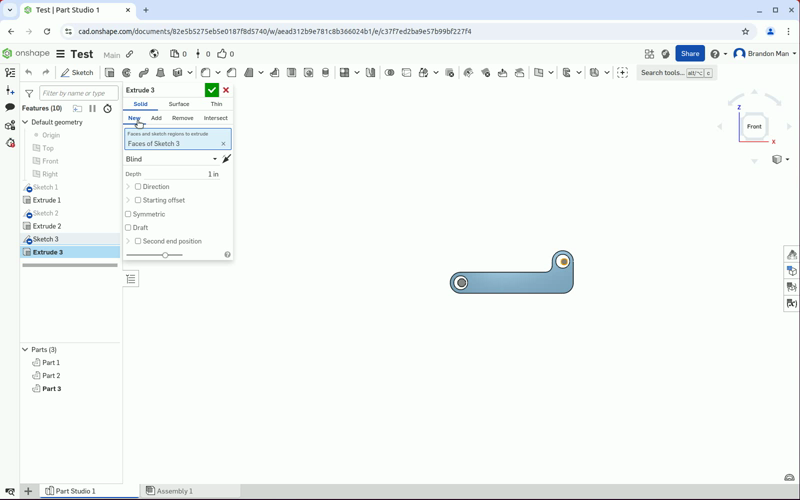
click(137, 120)
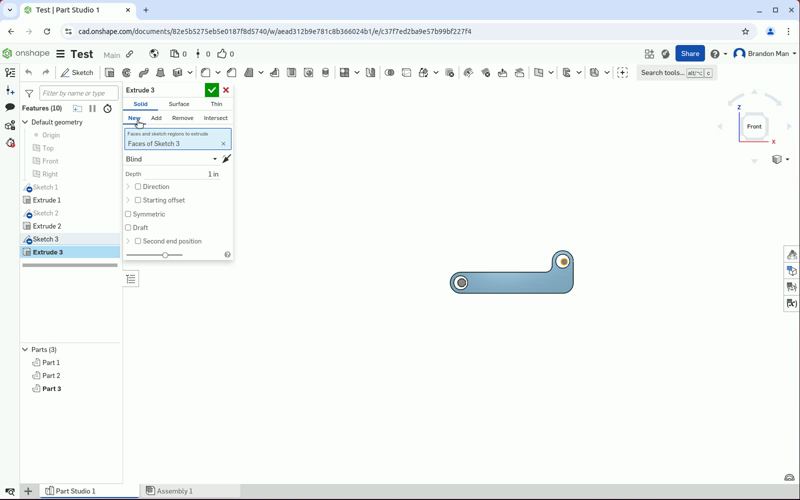
key(tab, 4)
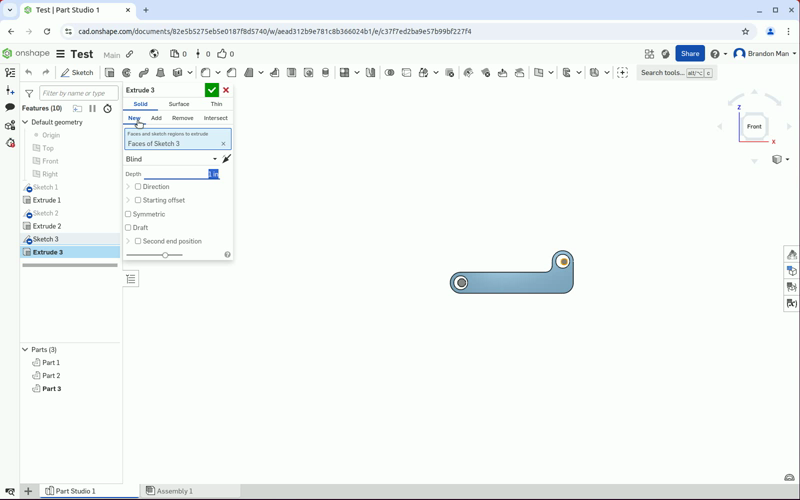
text(2.648)
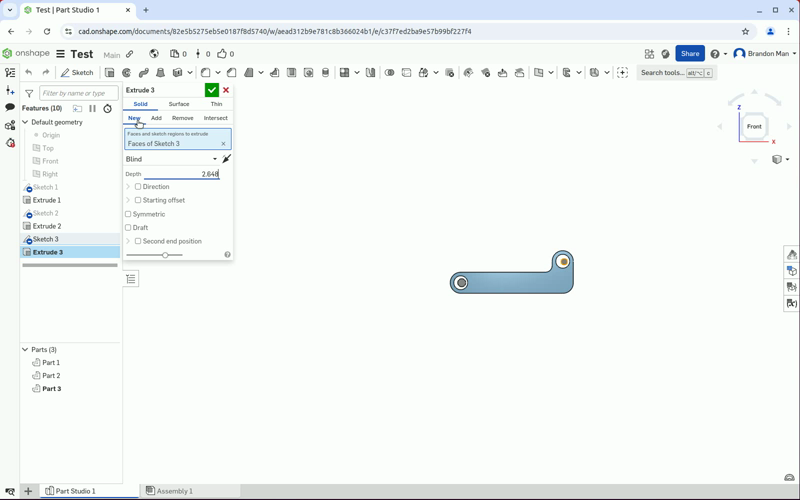
key(enter)
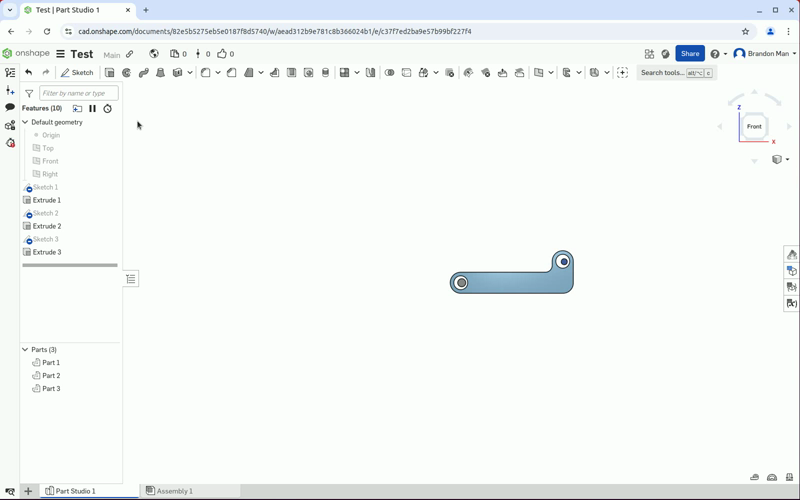
key(shift+h)
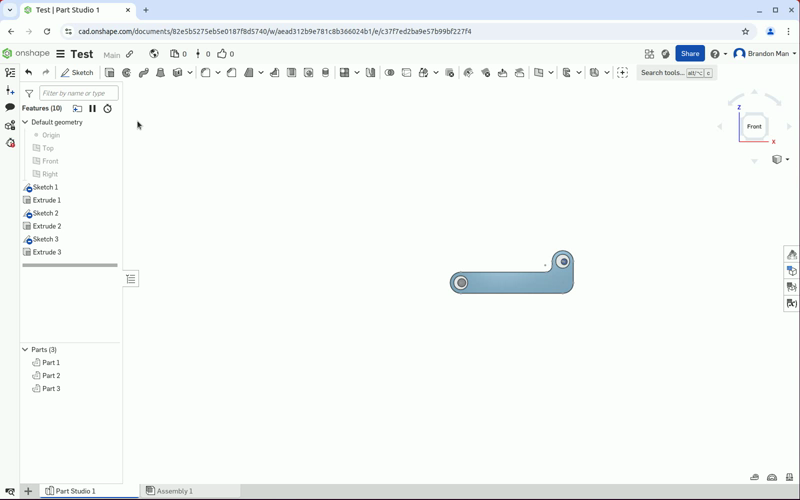
key(shift+h)
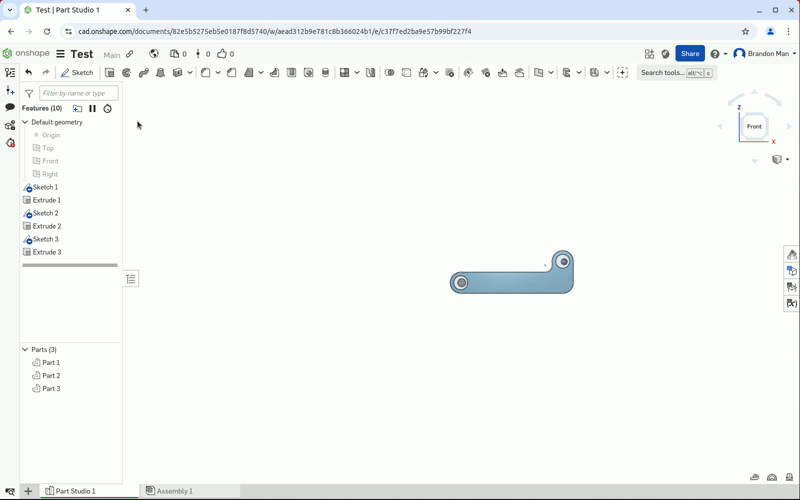
key(shift+7)
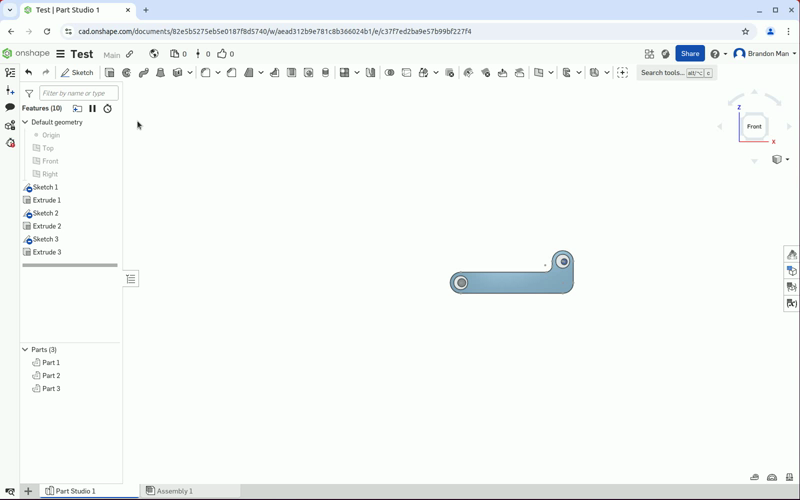
key(left, 2)
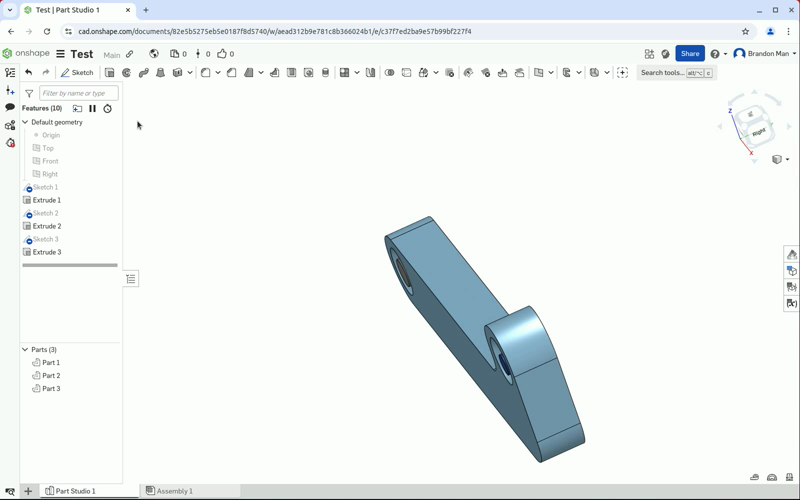
key(down, 2)
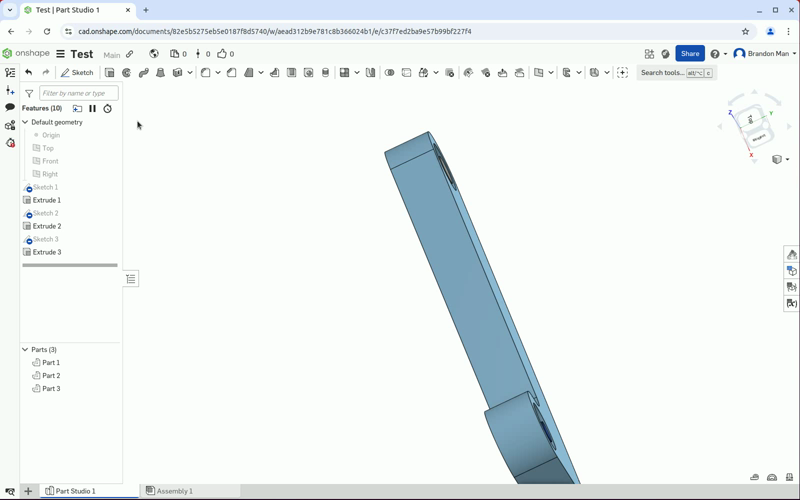
key(up, 2)
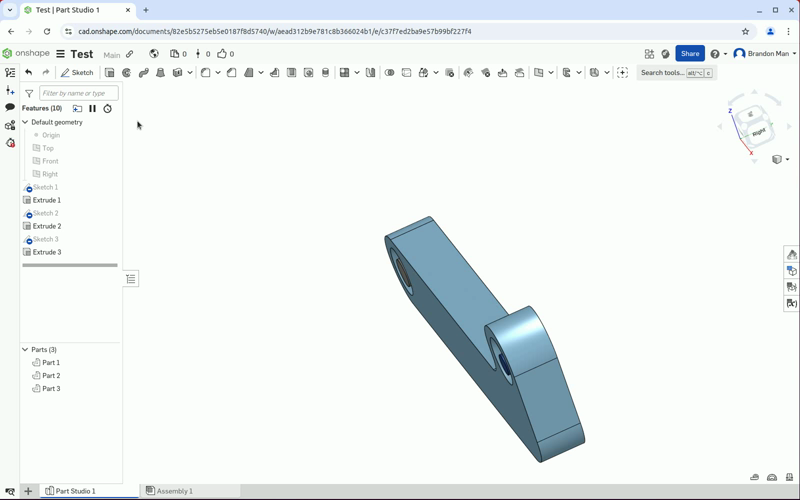
key(right, 2)
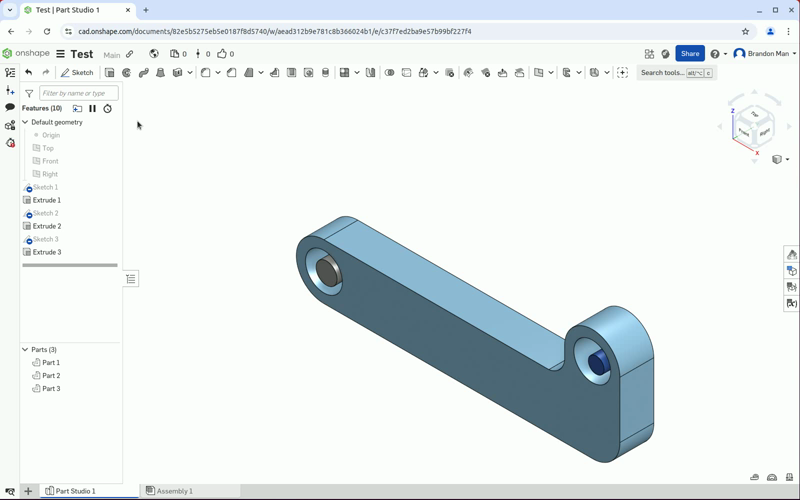
mouse_move(73, 189)
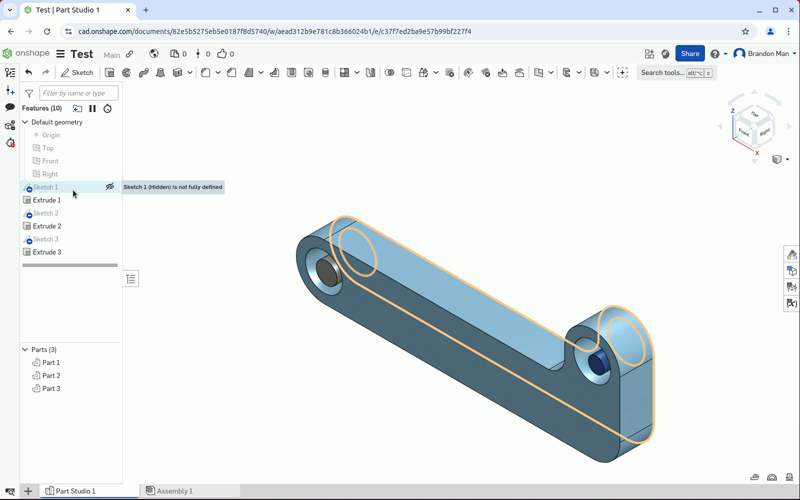
click(73, 189)